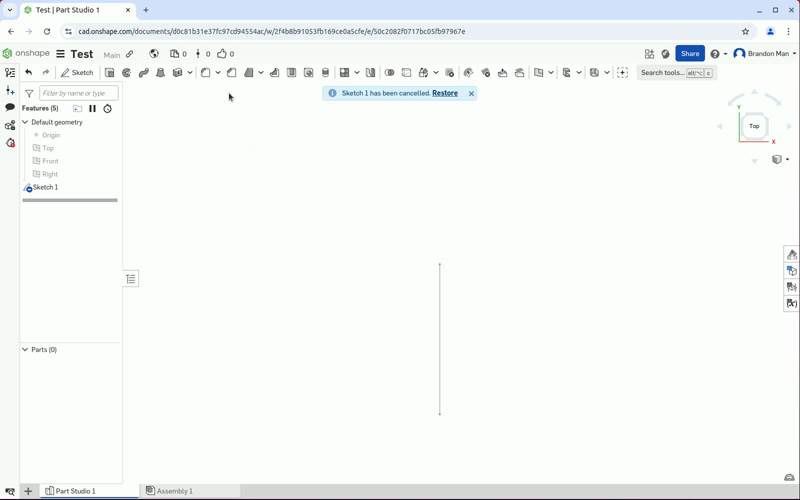
key(shift+h)
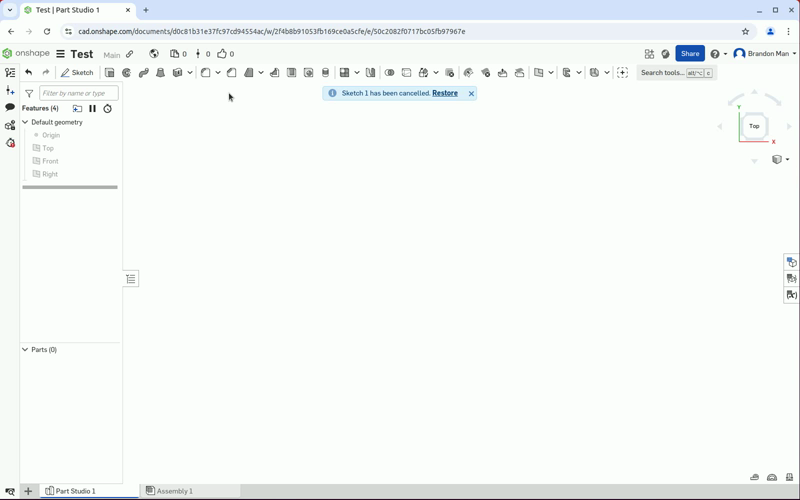
mouse_move(73, 352)
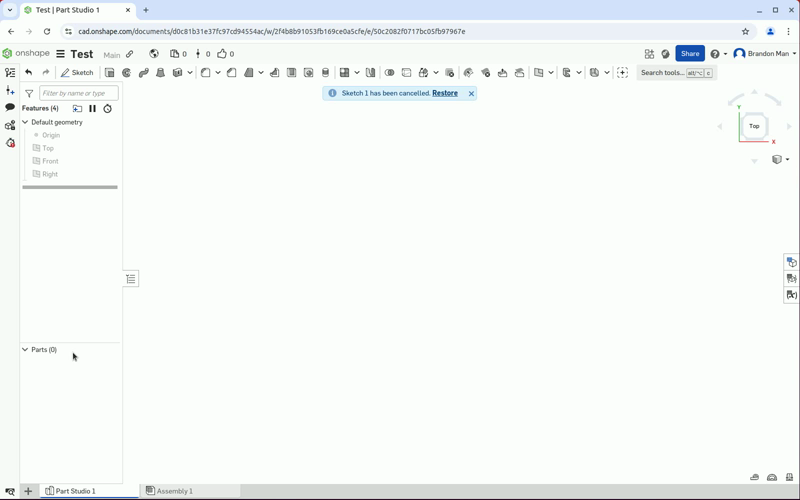
key(y)
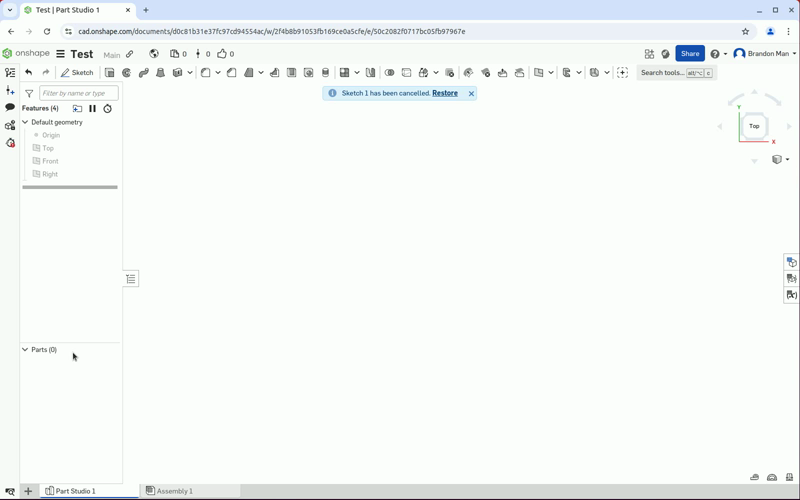
key(shift+p)
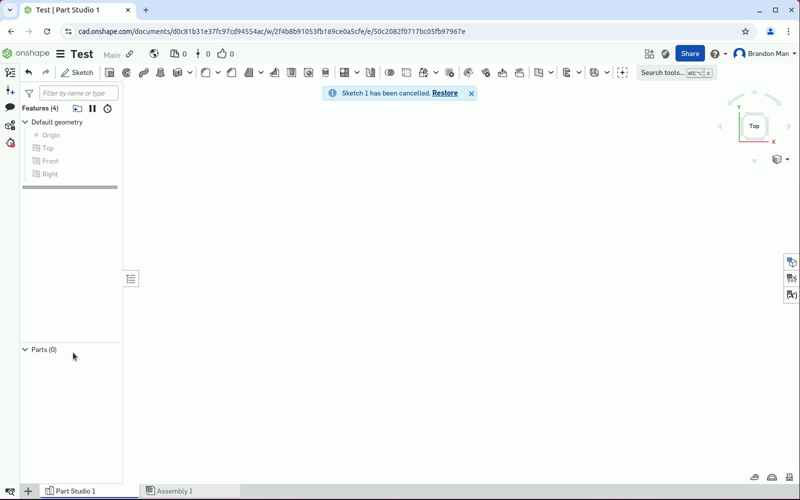
key(space)
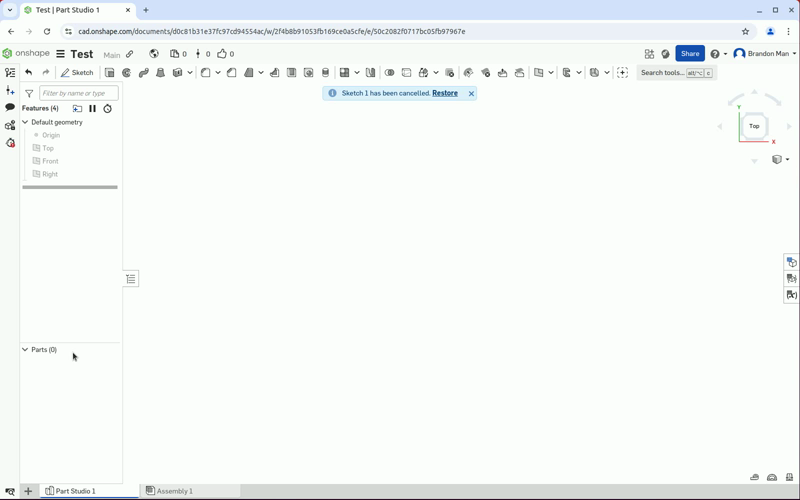
key_down(shift)
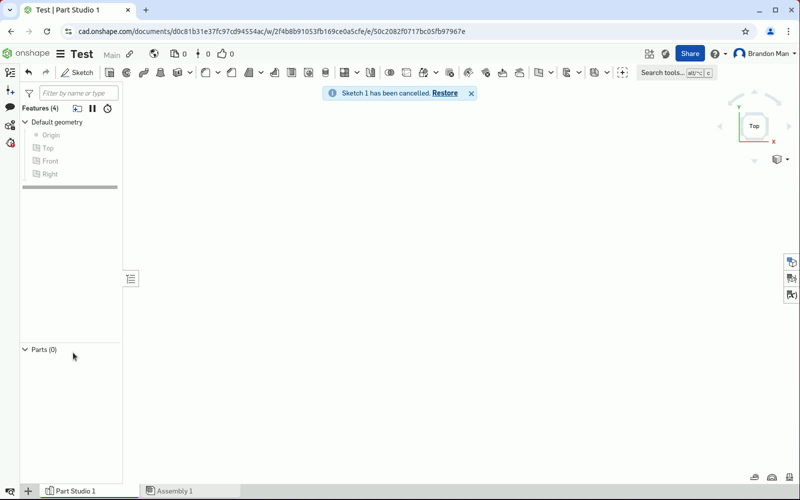
key(up)
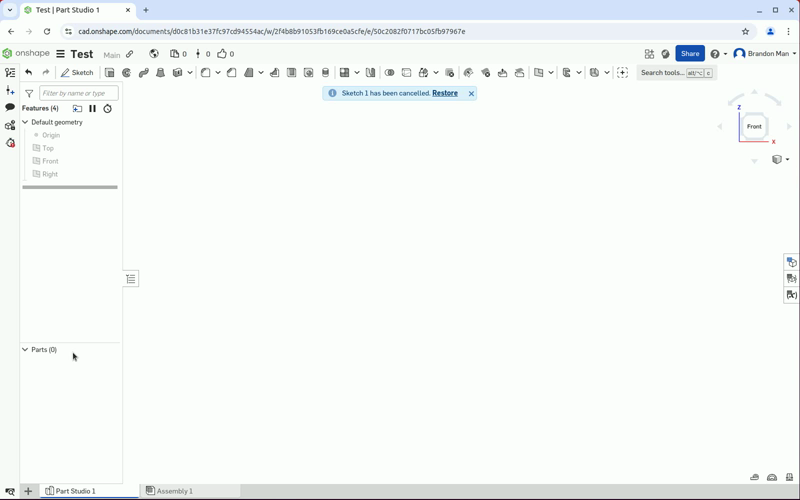
key_up(shift)
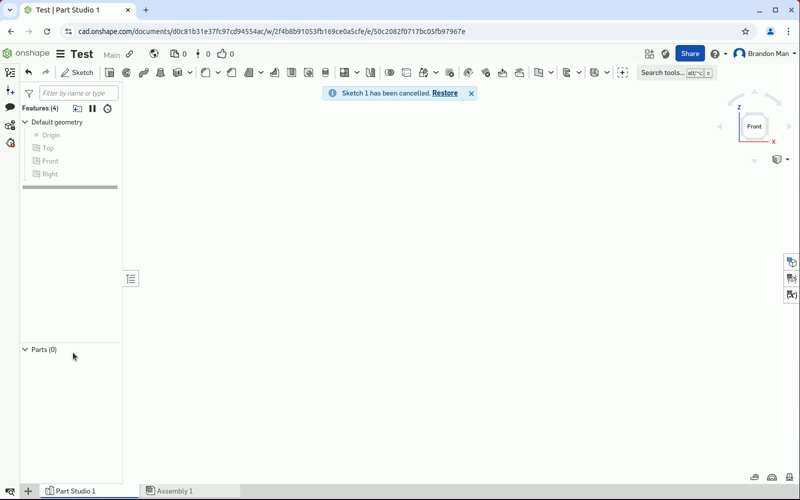
mouse_move(73, 352)
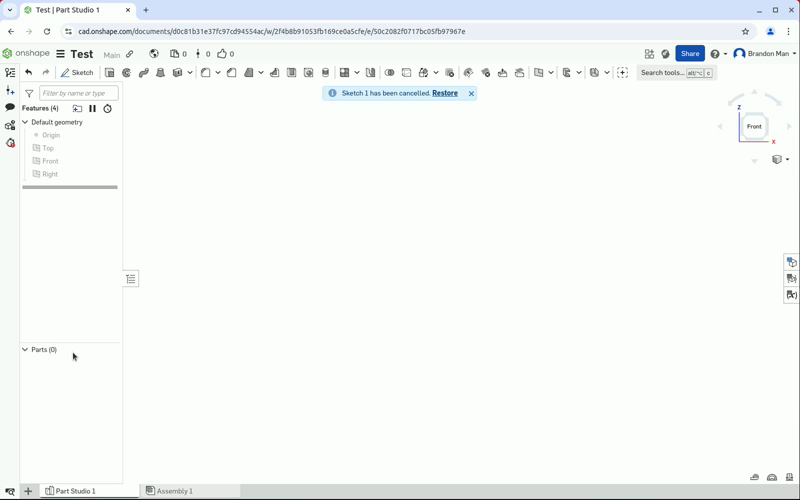
key(shift+y)
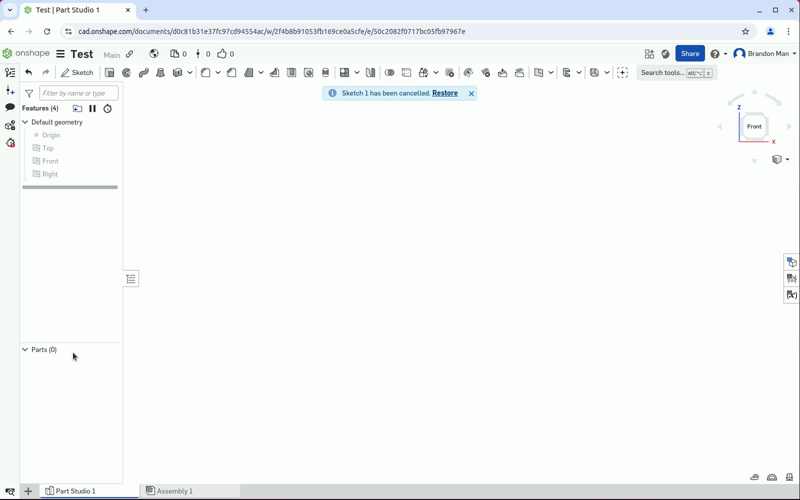
key(shift+s)
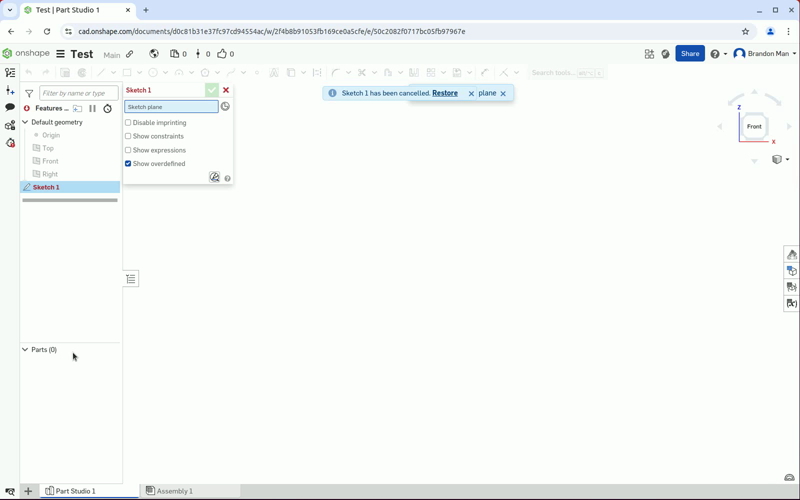
mouse_move(73, 163)
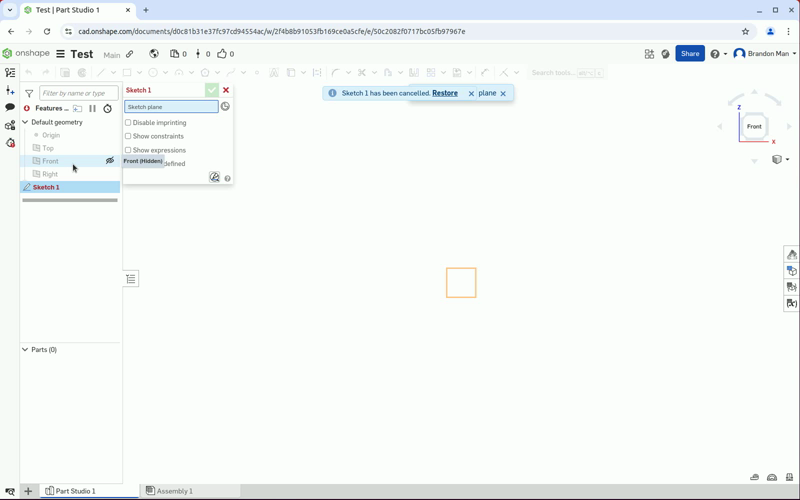
click(73, 163)
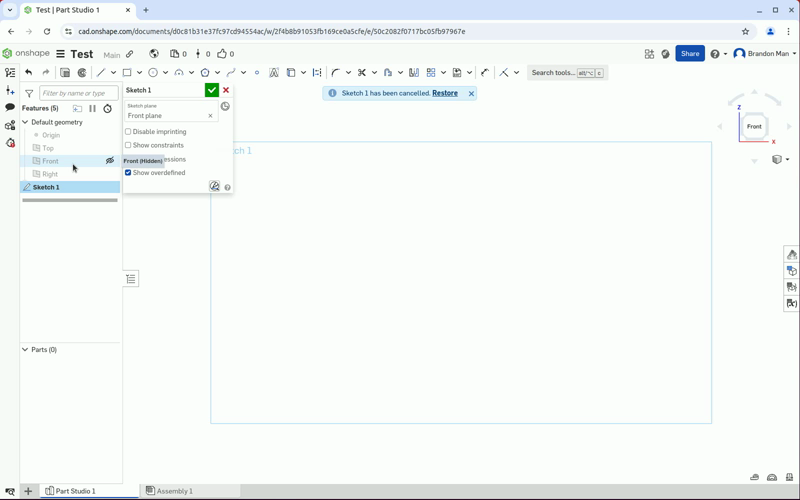
mouse_move(73, 352)
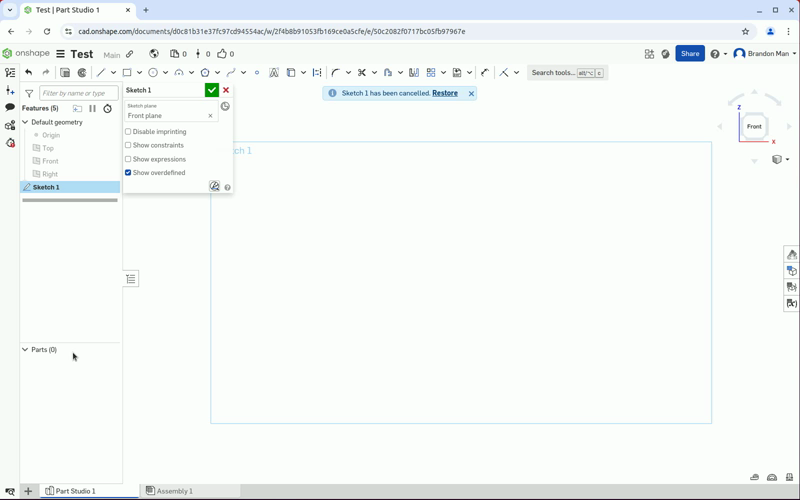
key(y)
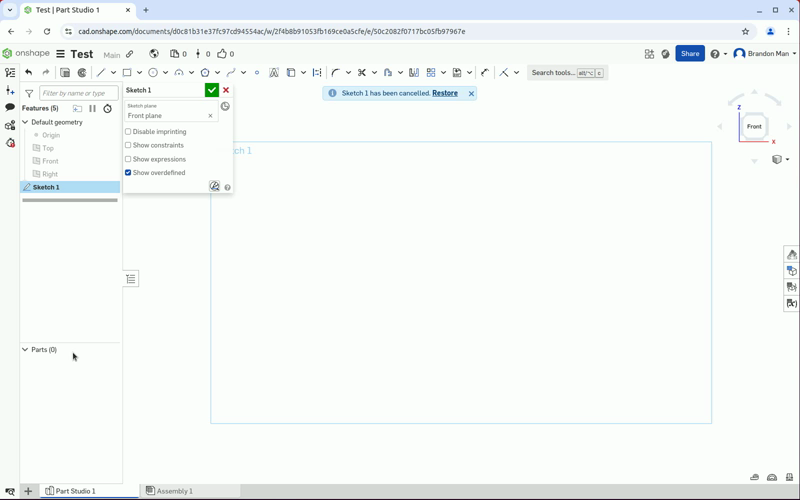
key(l)
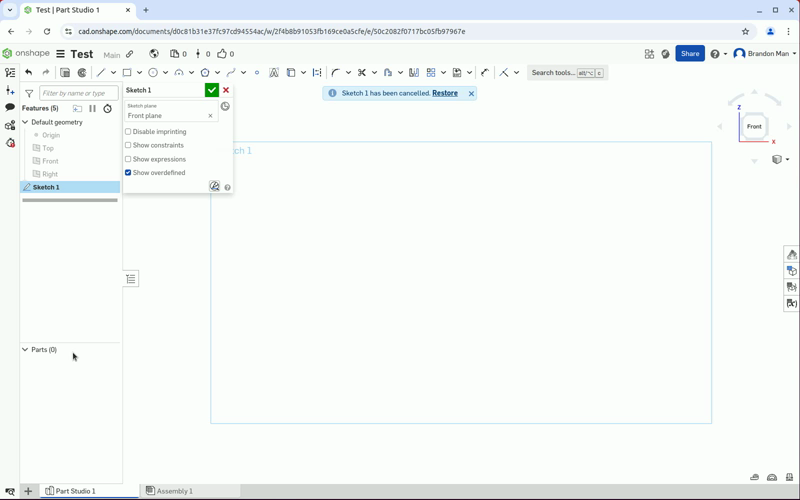
key_down(shift)
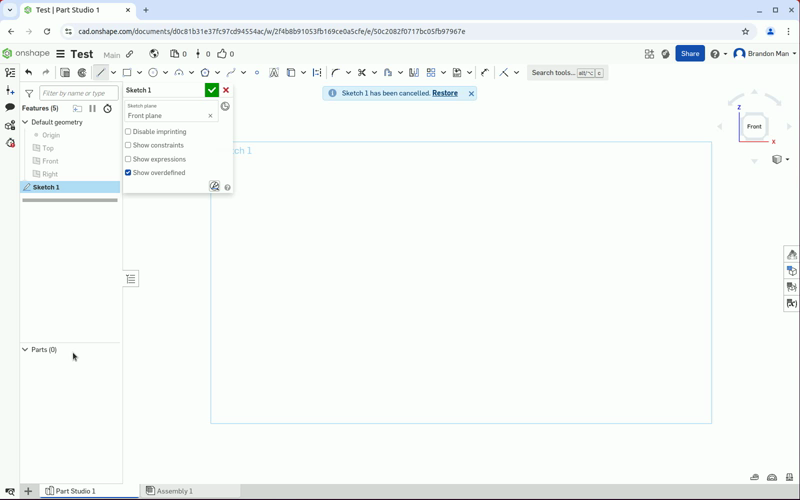
mouse_move(348, 351)
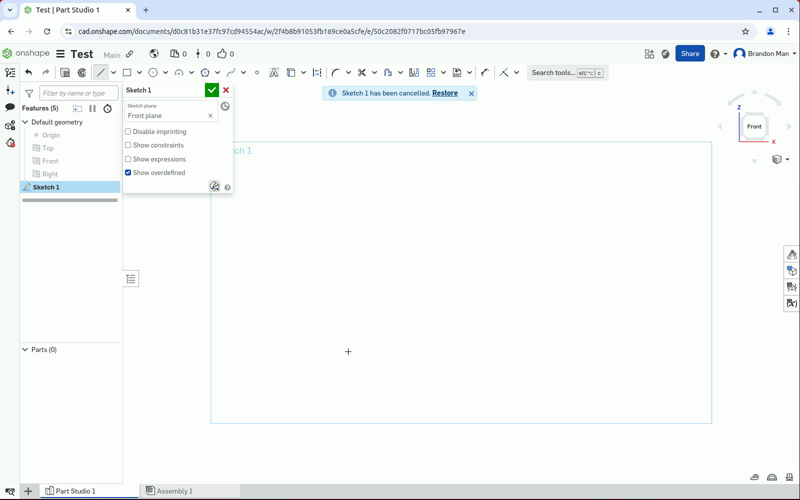
click(348, 351)
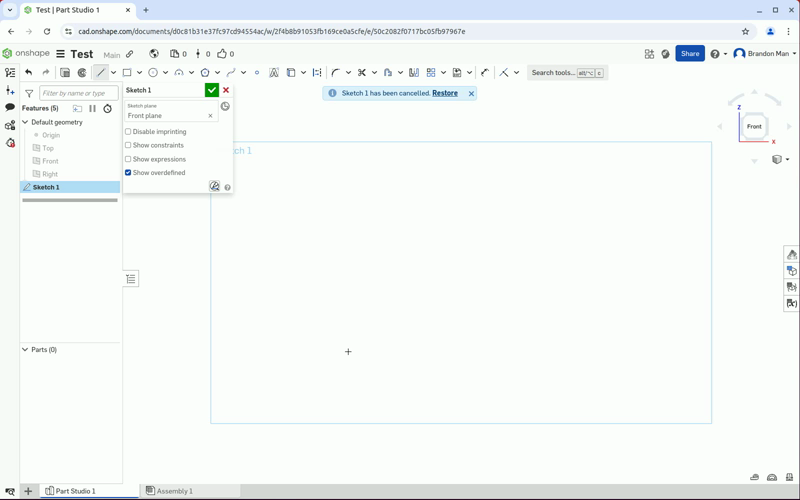
key_up(shift)
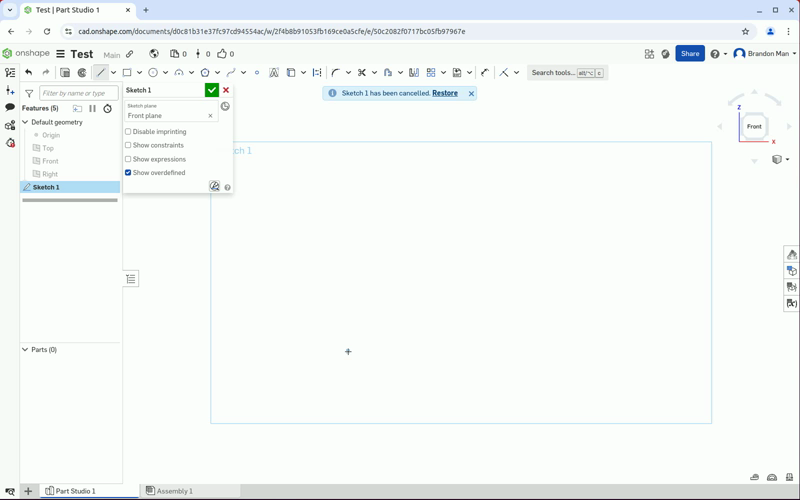
key_down(shift)
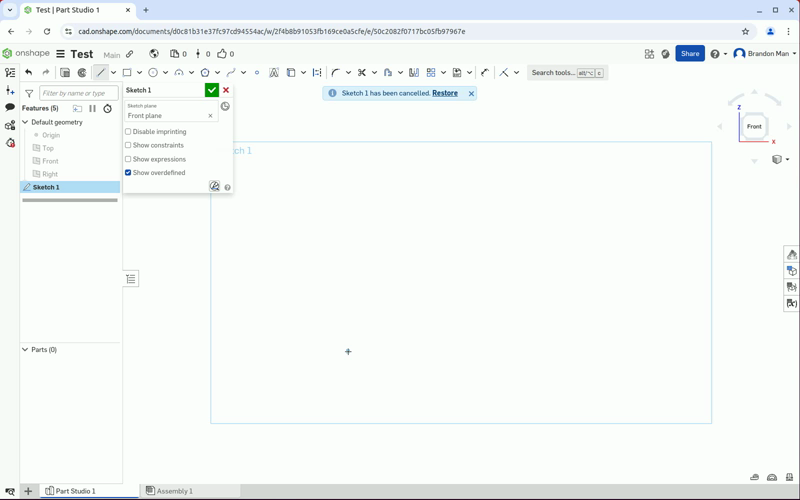
mouse_move(572, 351)
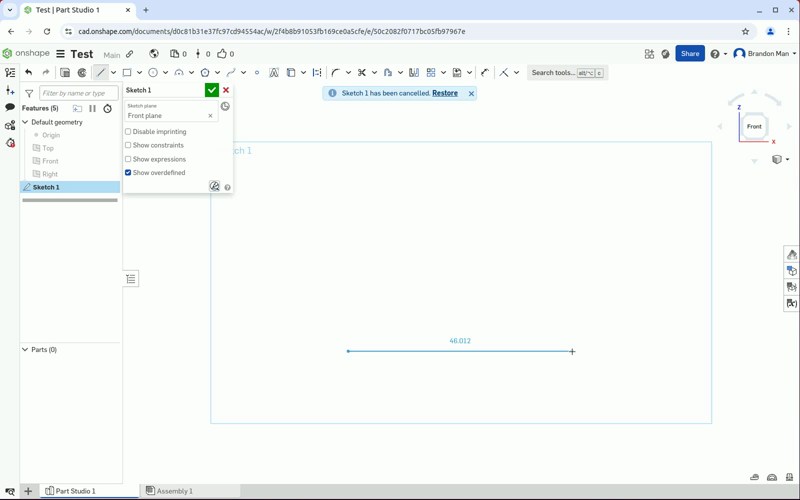
click(572, 351)
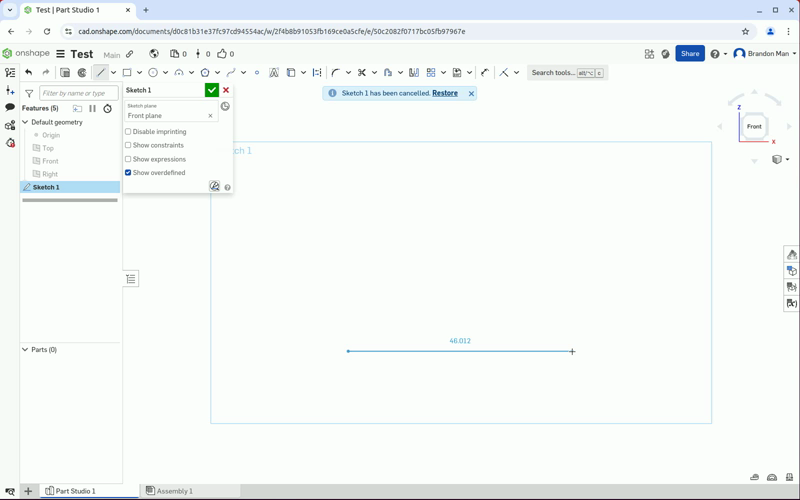
key_up(shift)
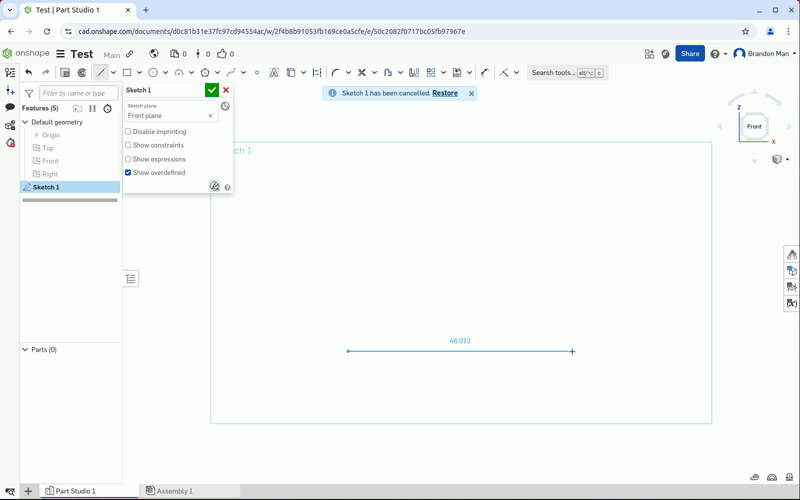
key_down(shift)
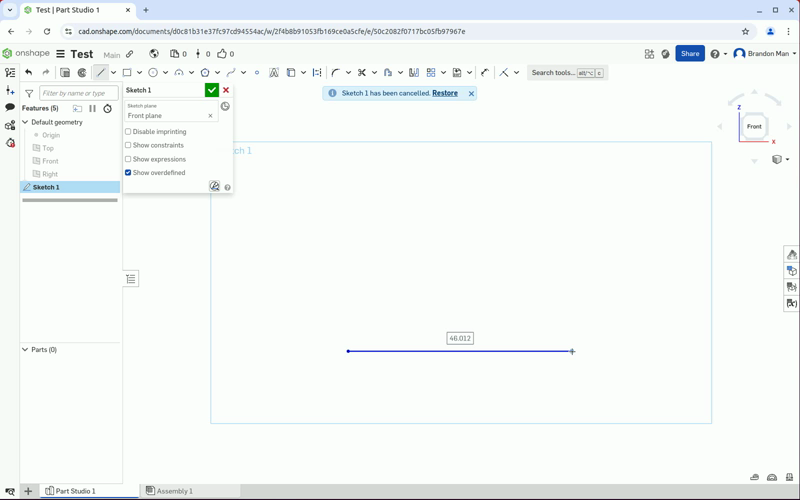
mouse_move(572, 216)
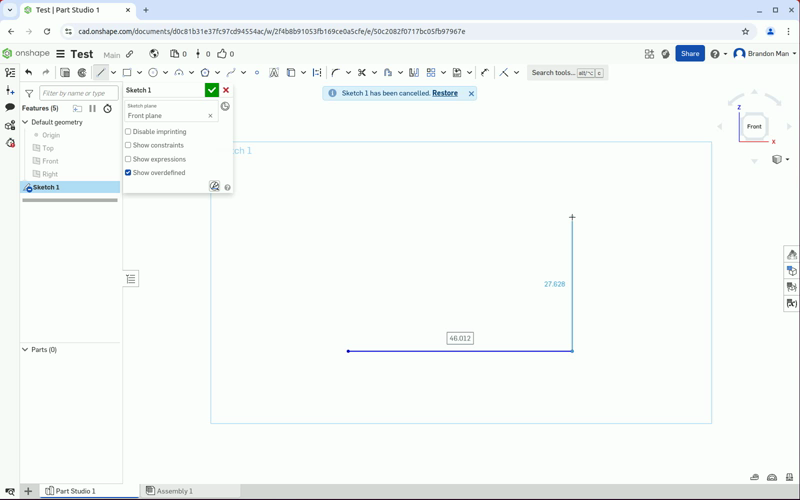
click(572, 216)
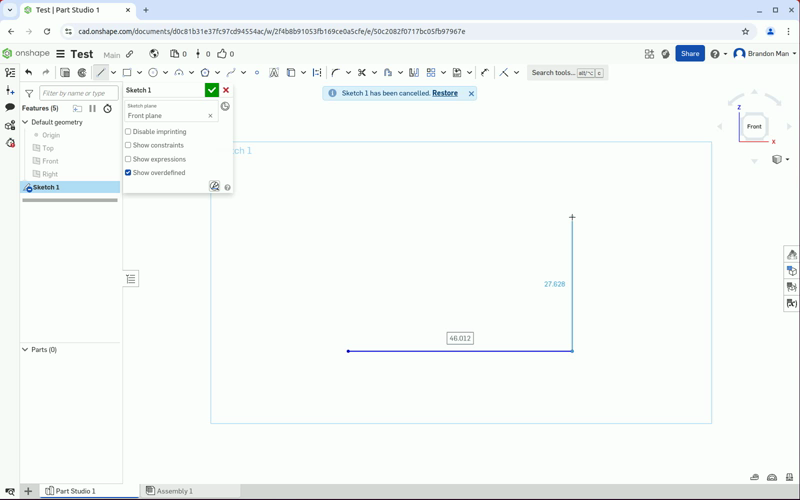
key_up(shift)
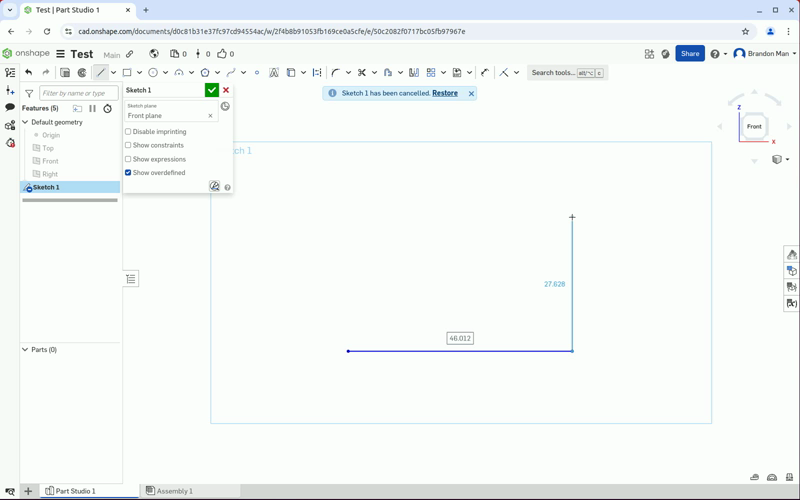
key_down(shift)
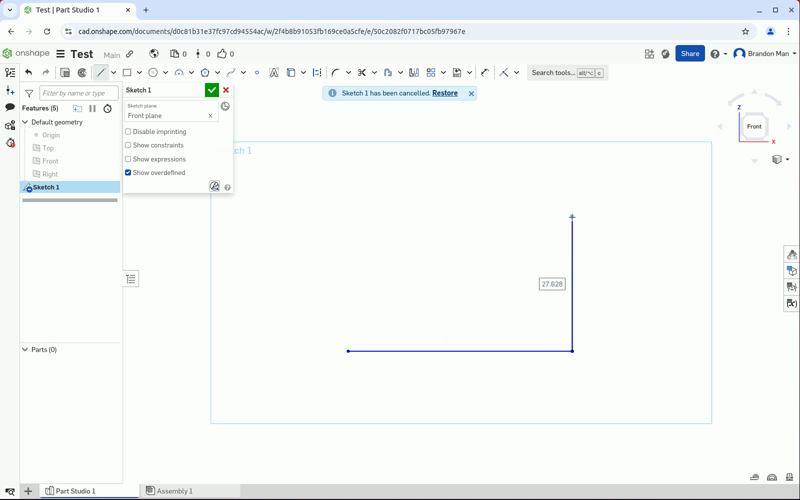
mouse_move(348, 216)
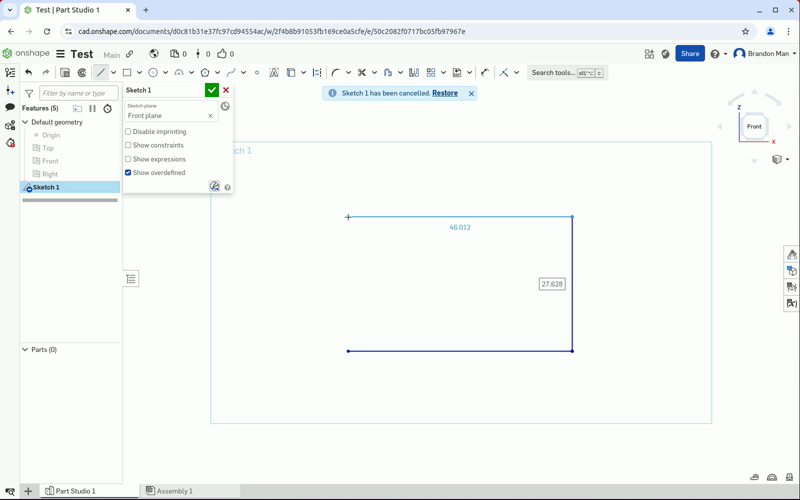
click(348, 216)
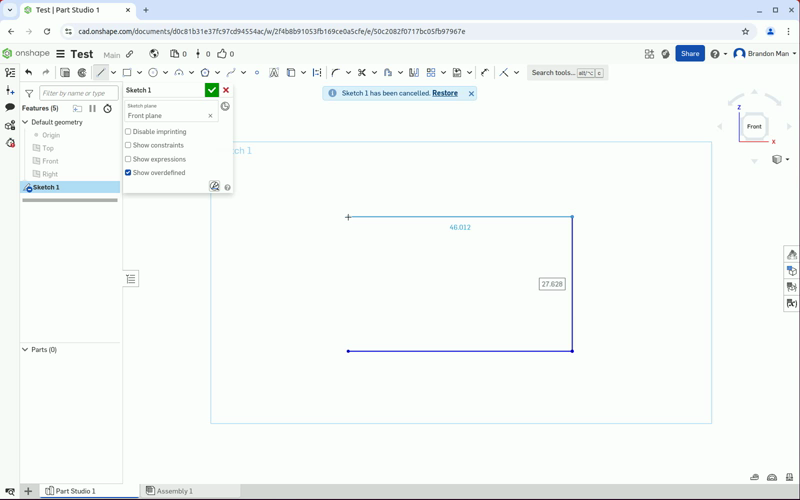
key_up(shift)
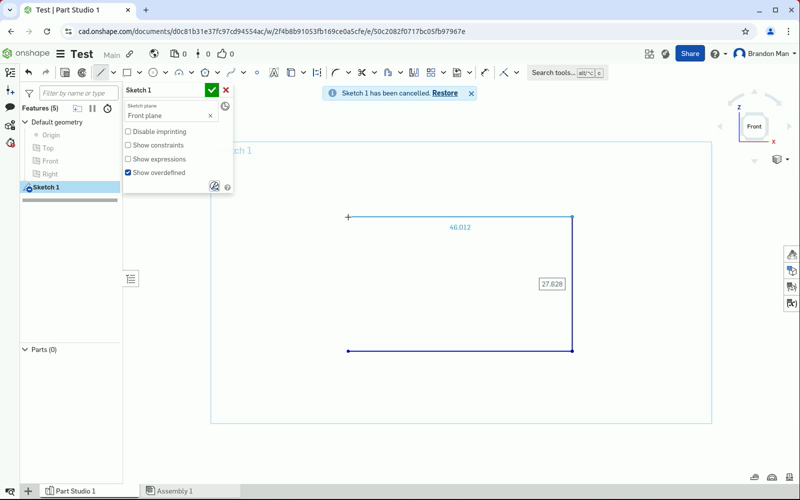
key_down(shift)
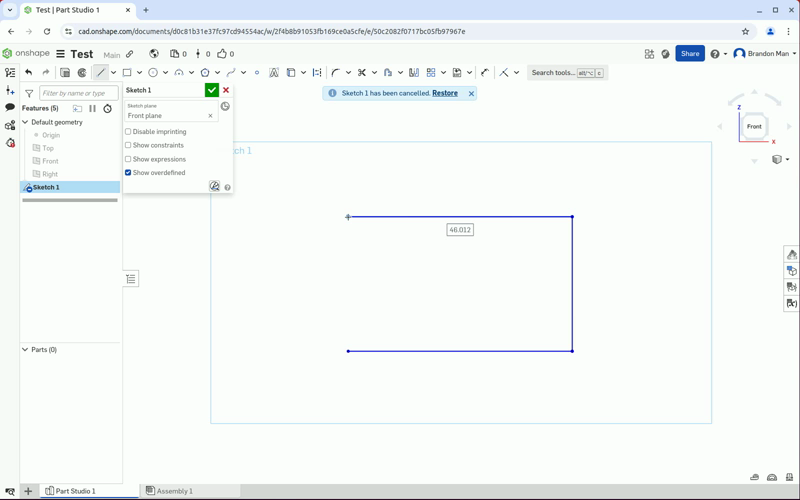
mouse_move(348, 351)
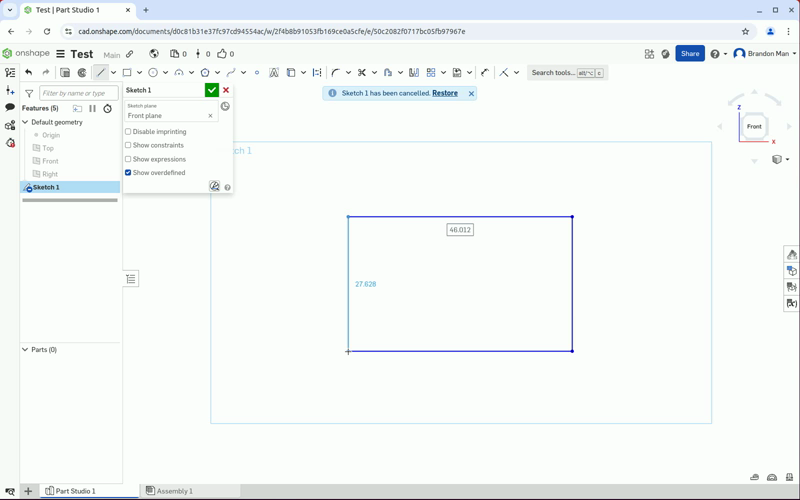
key_up(shift)
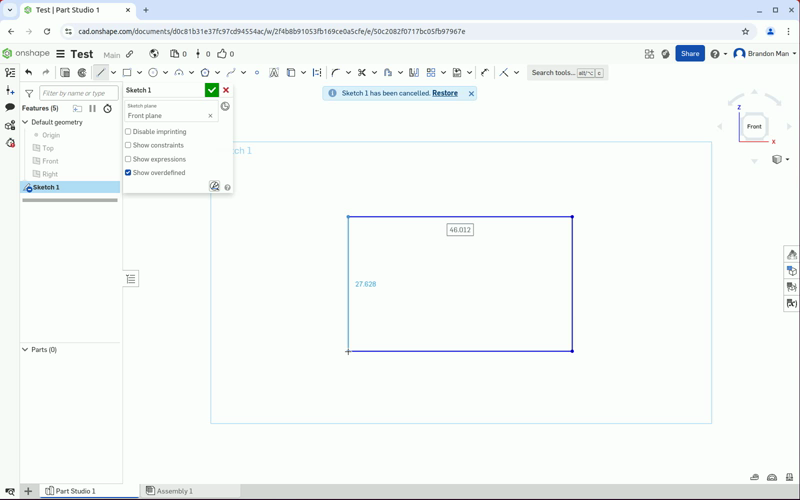
click(348, 351)
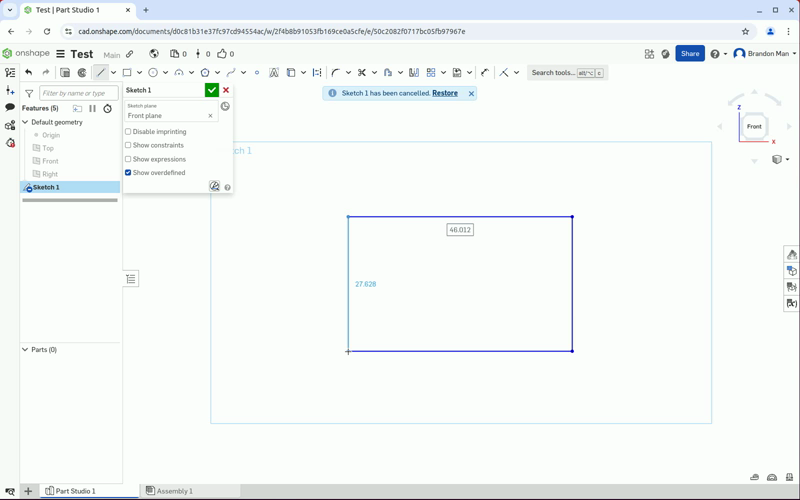
key(esc)
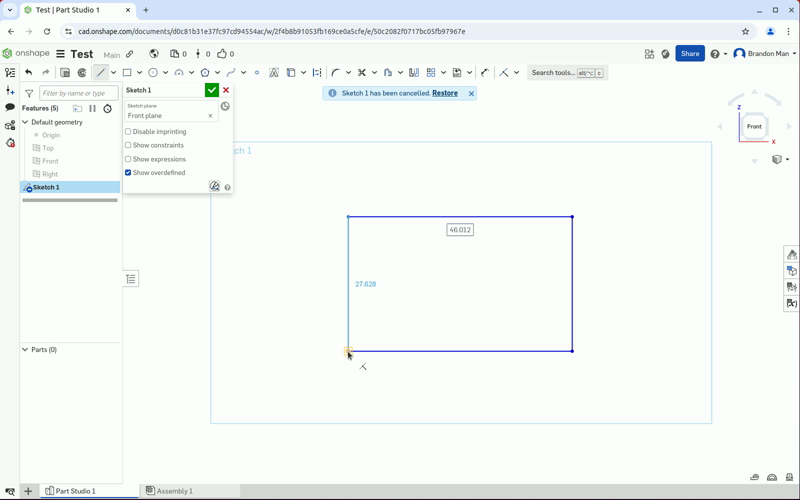
mouse_move(524, 320)
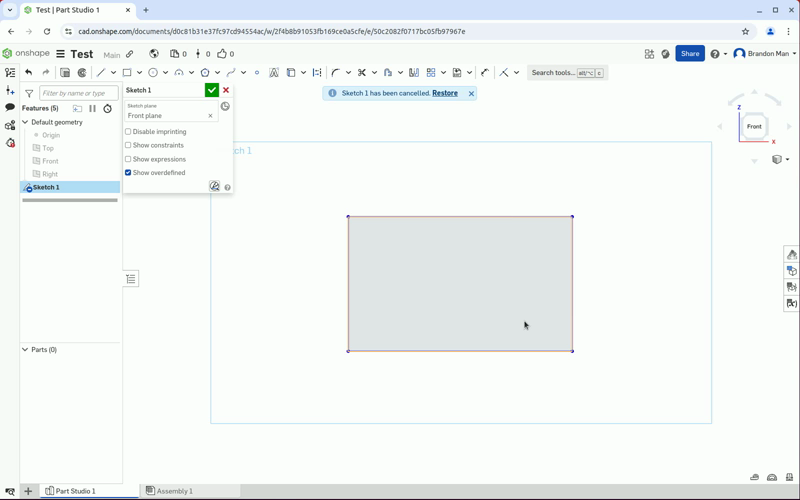
click(524, 320)
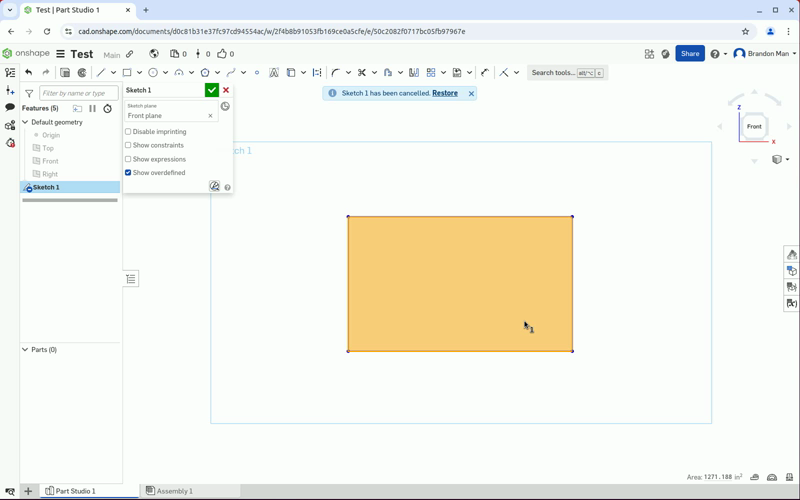
mouse_move(73, 352)
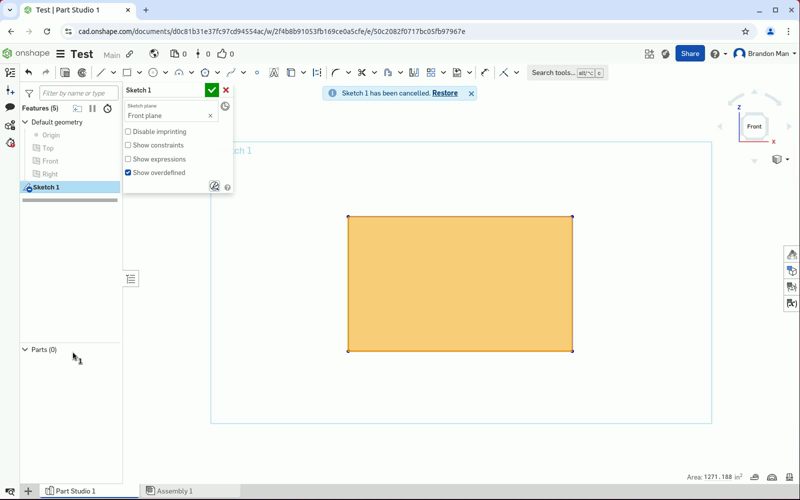
key(shift+y)
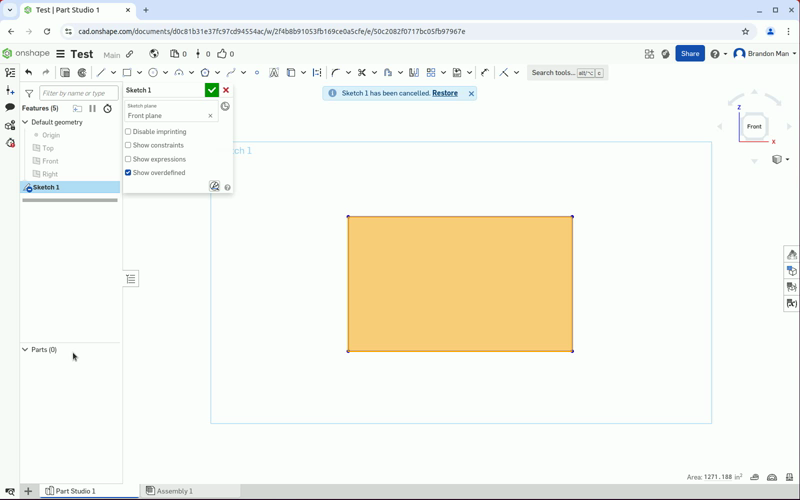
key(shift+e)
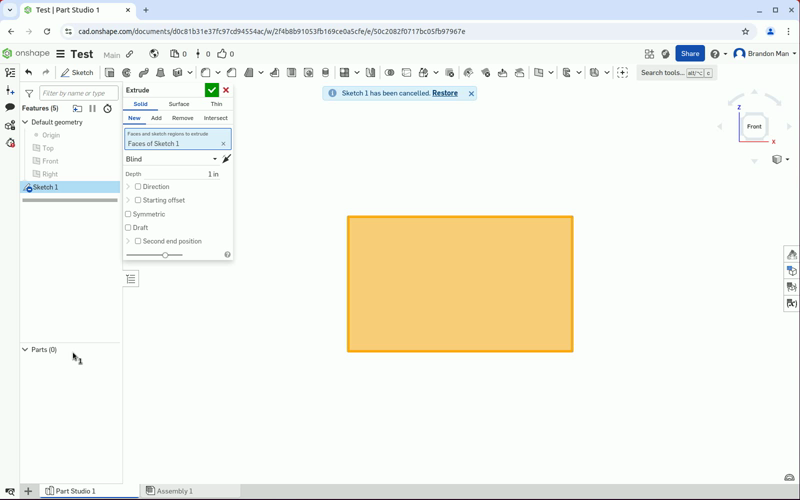
mouse_move(143, 106)
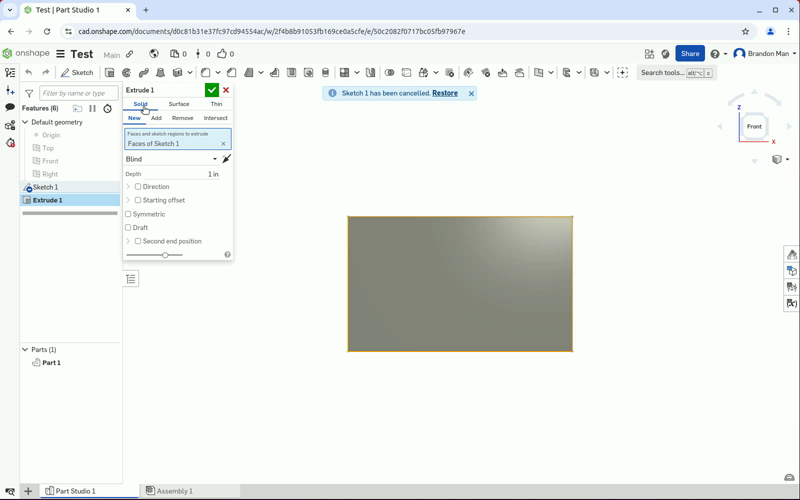
click(143, 106)
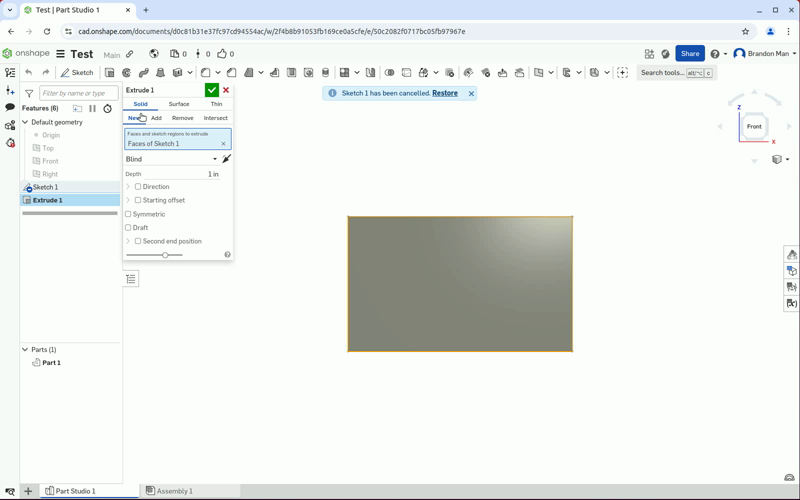
mouse_move(137, 120)
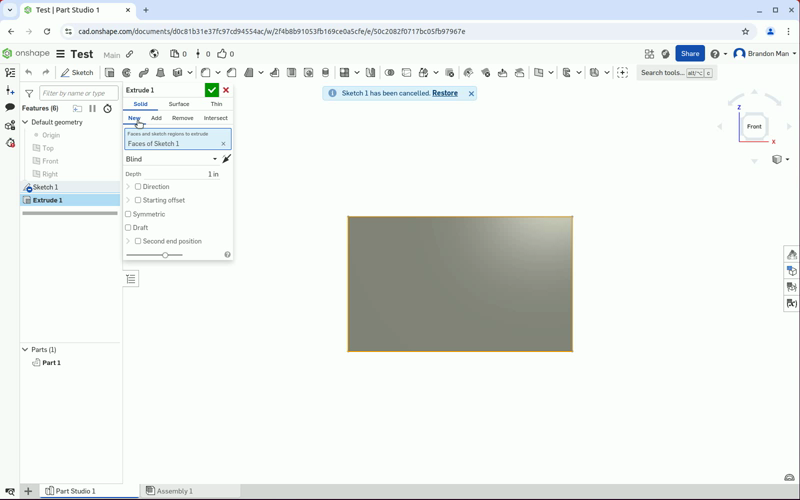
click(137, 120)
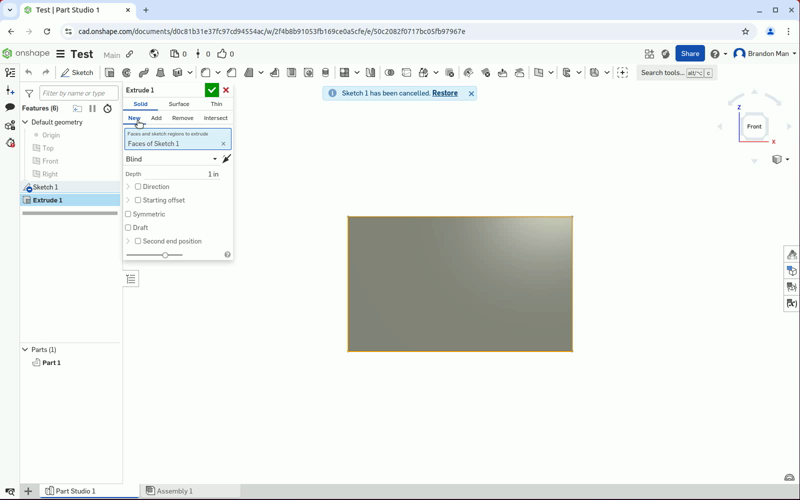
key(tab, 4)
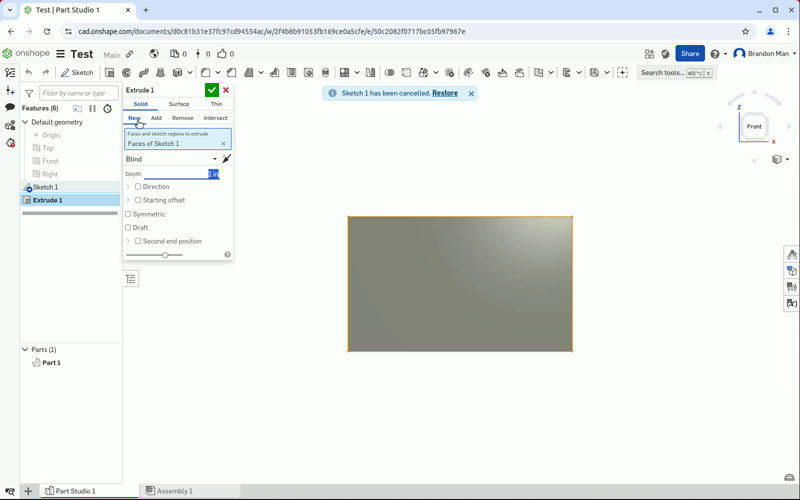
text(23.108)
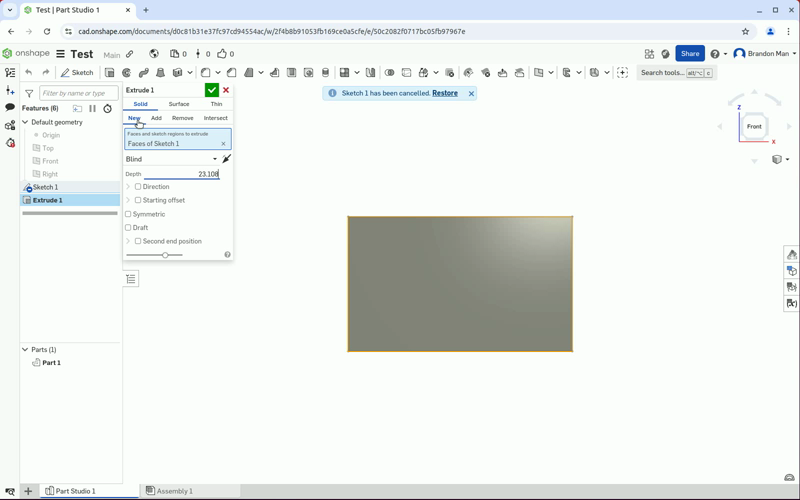
key(enter)
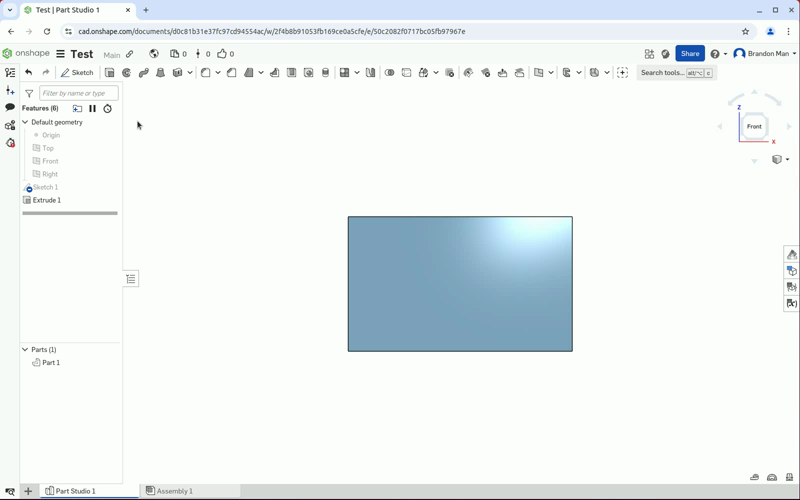
key(shift+h)
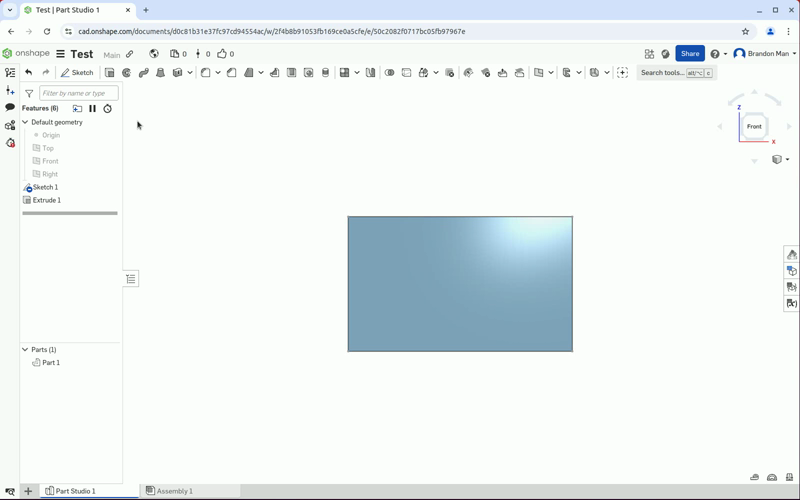
key(shift+h)
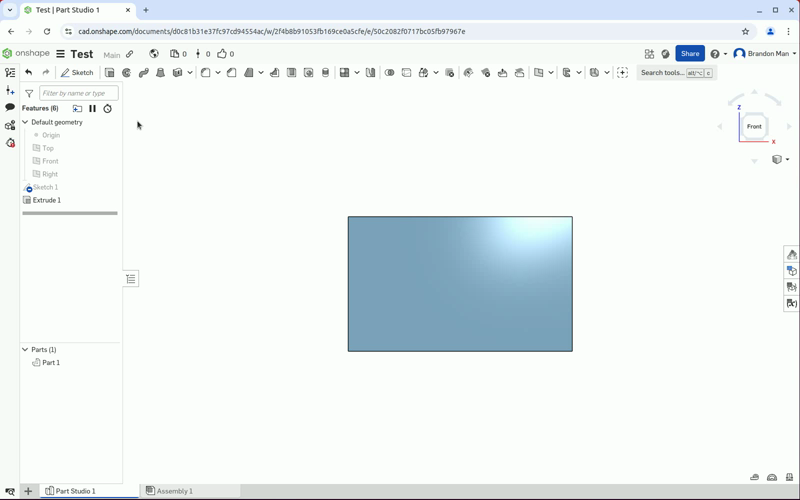
mouse_move(73, 189)
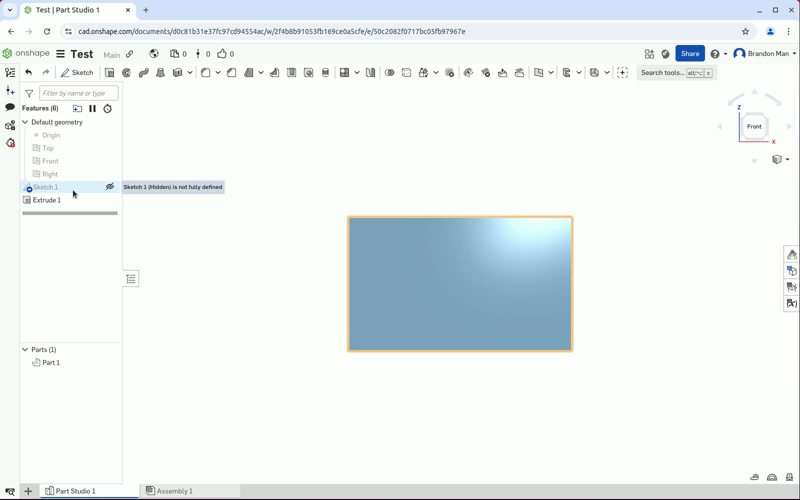
click(73, 189)
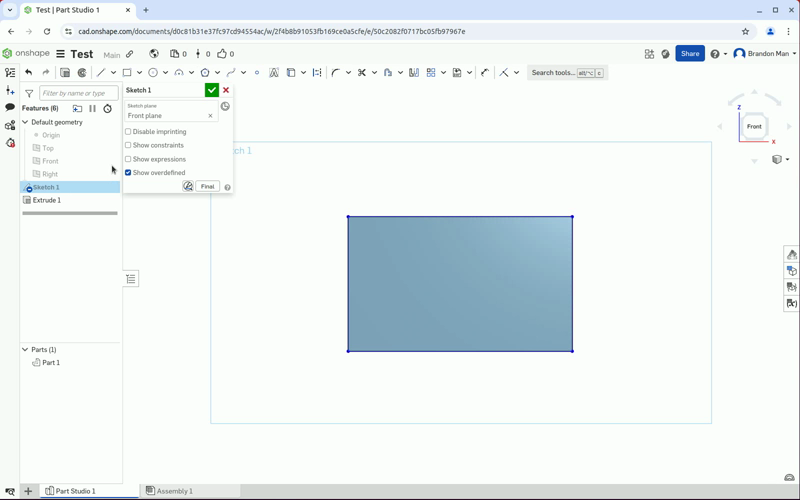
mouse_move(229, 92)
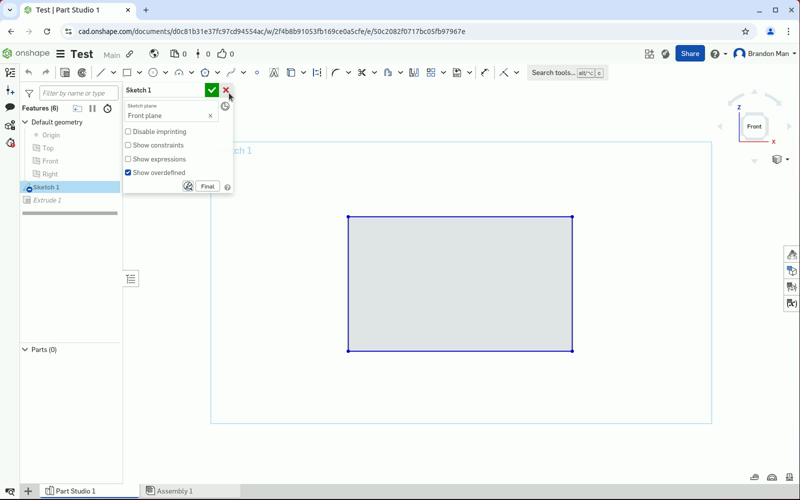
click(229, 92)
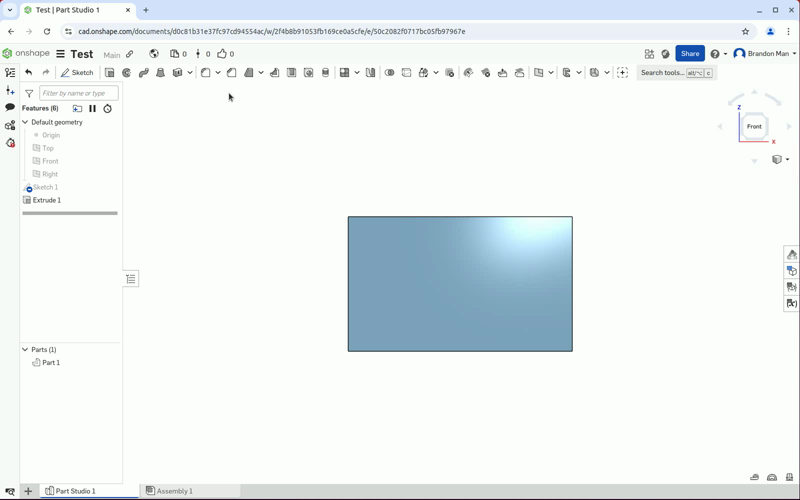
mouse_move(541, 75)
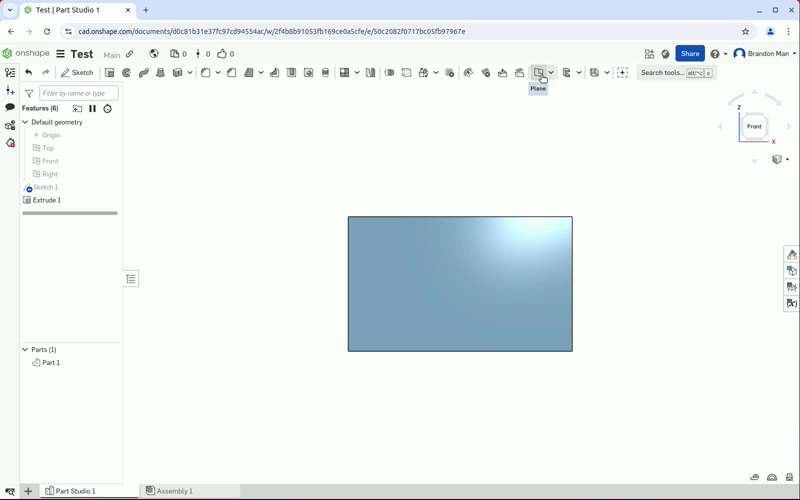
click(541, 75)
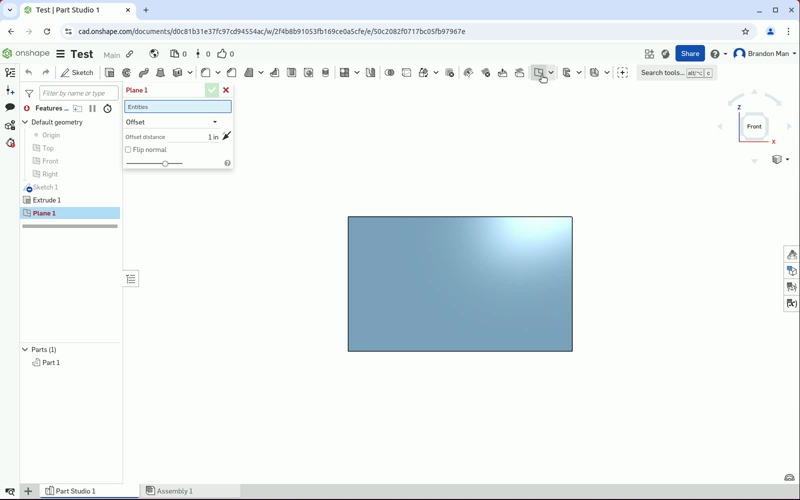
mouse_move(73, 163)
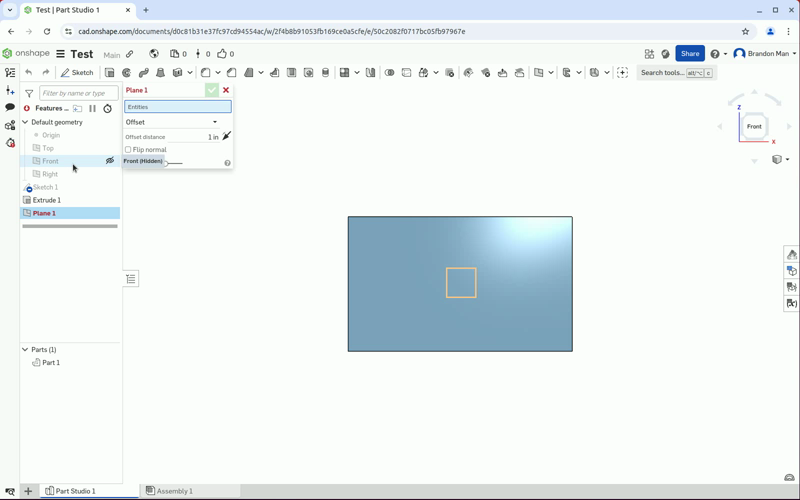
click(73, 163)
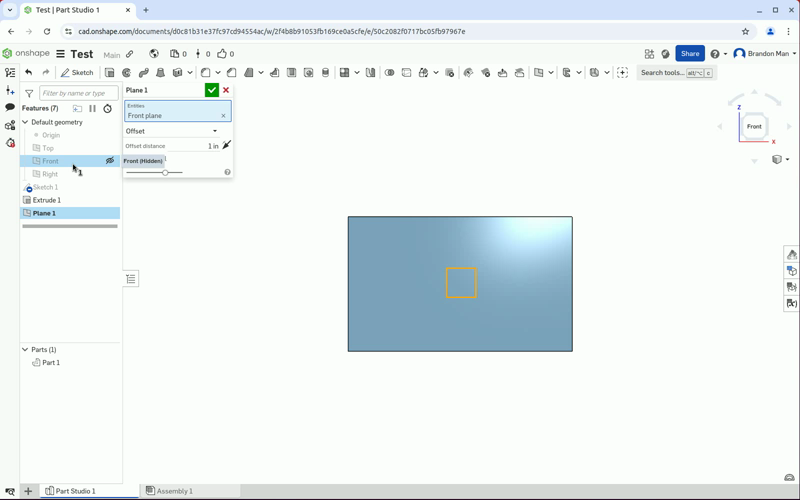
key(tab, 2)
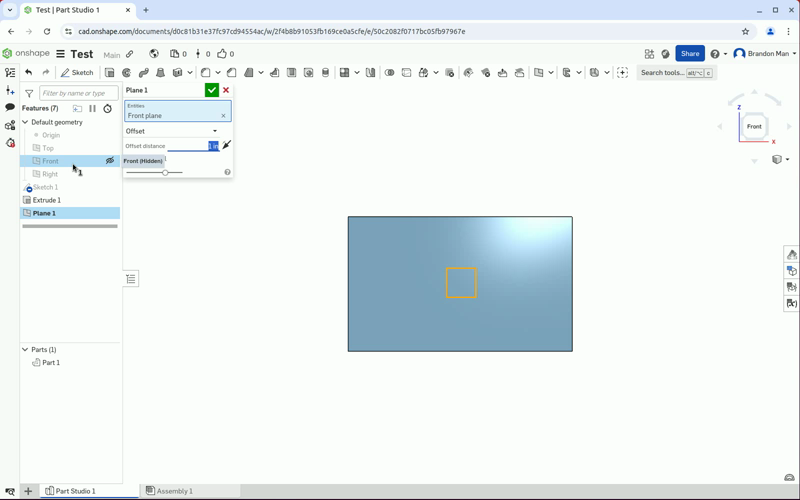
text(23.108)
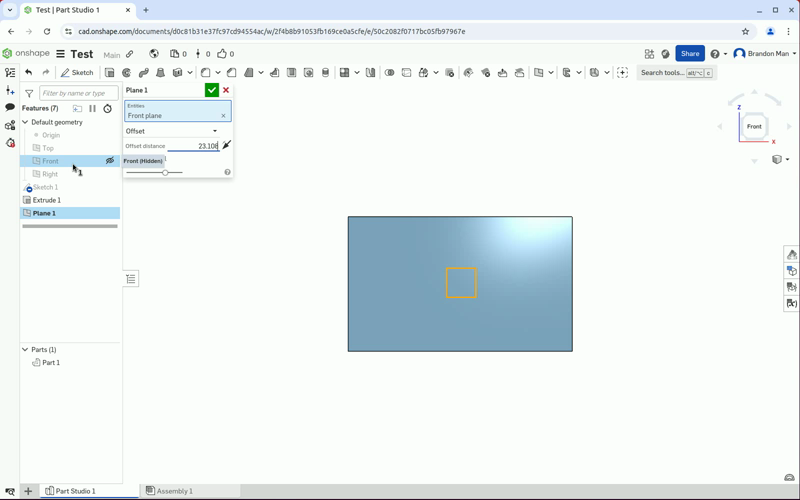
key(enter, 2)
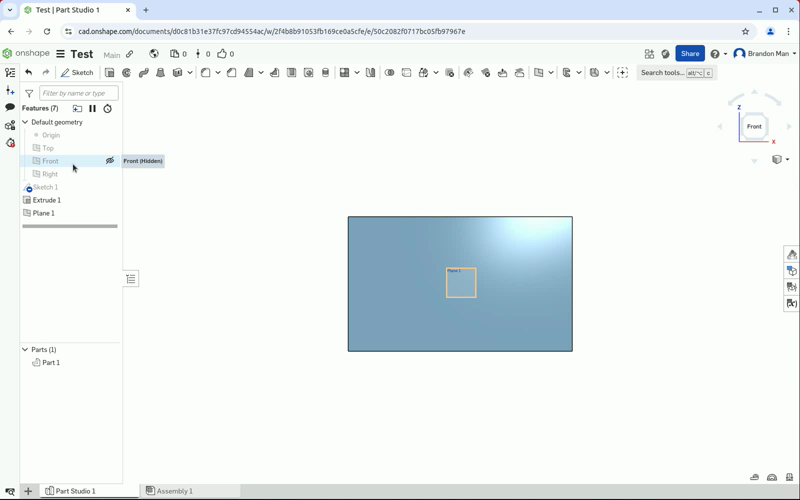
key(shift+s)
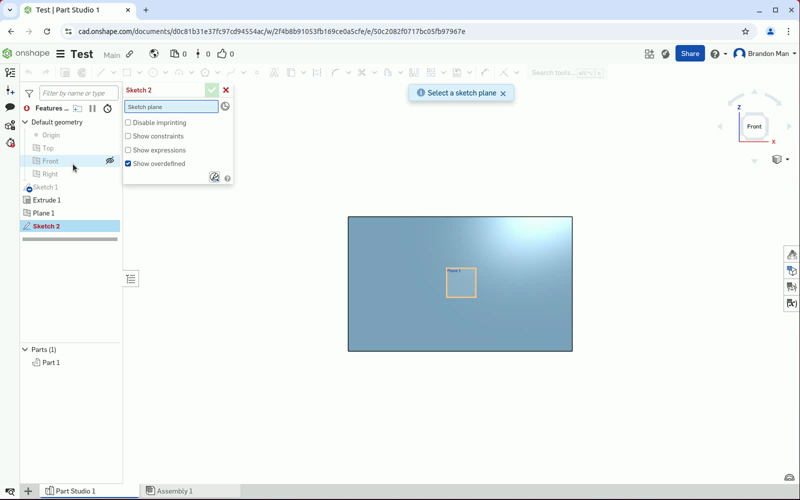
mouse_move(73, 215)
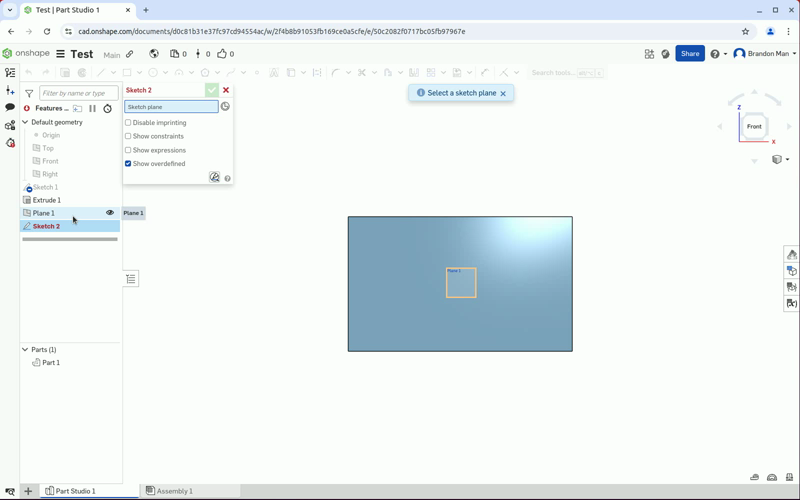
click(73, 215)
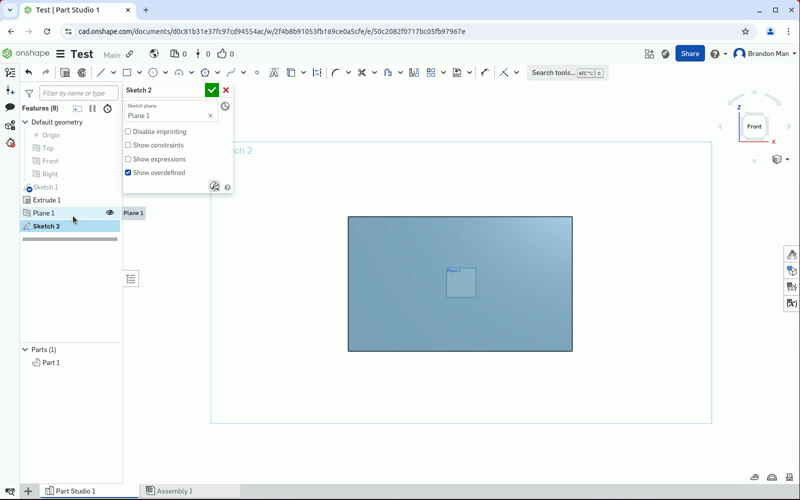
mouse_move(73, 352)
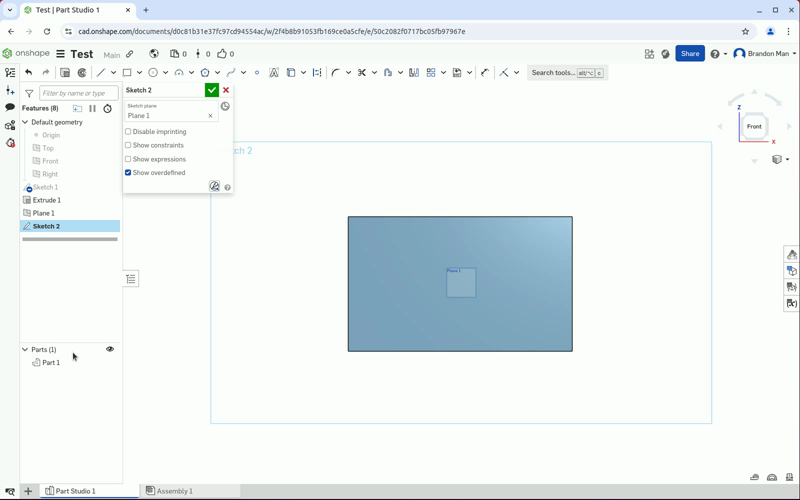
key(y)
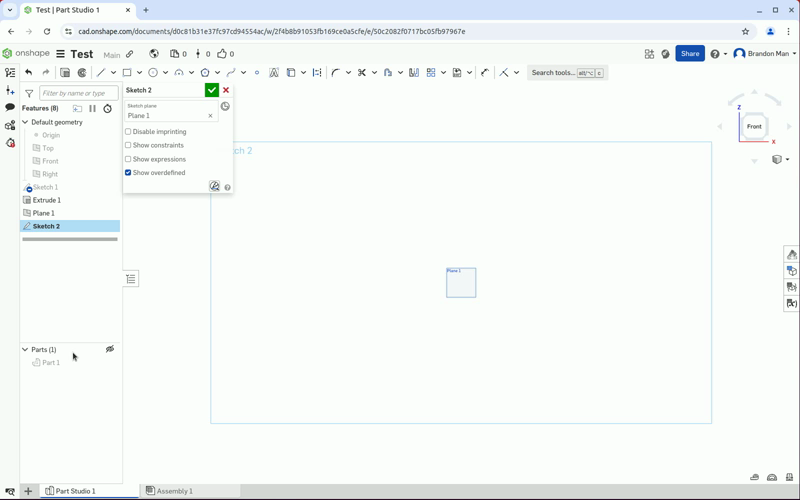
key(l)
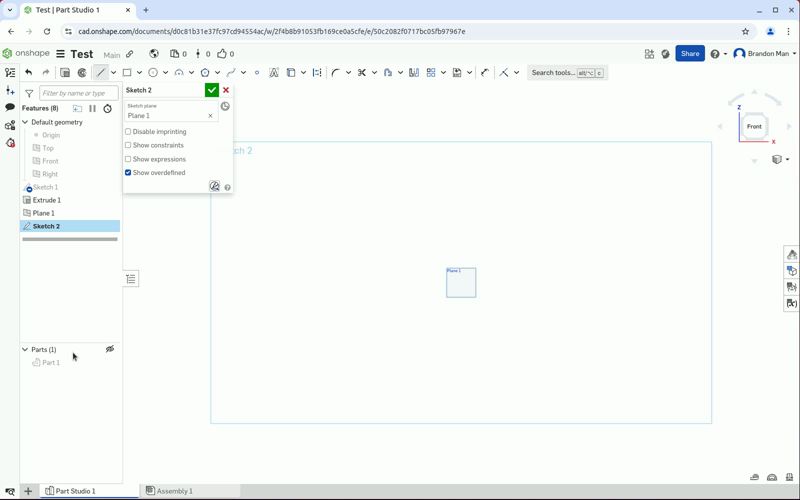
key_down(shift)
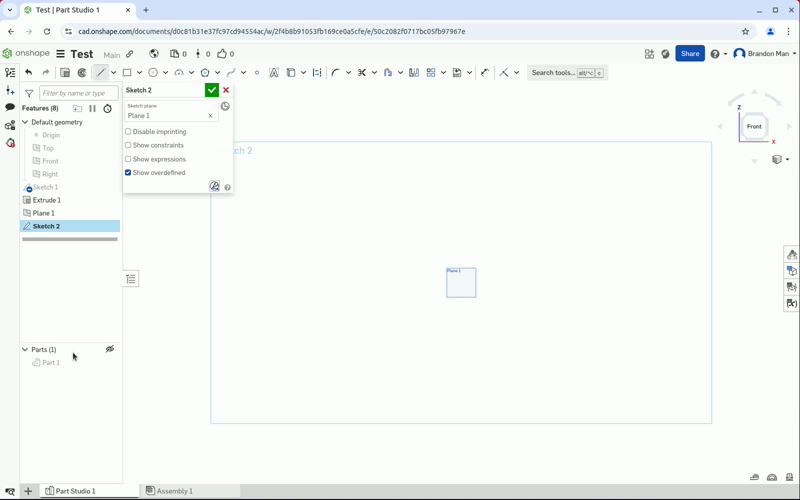
mouse_move(392, 305)
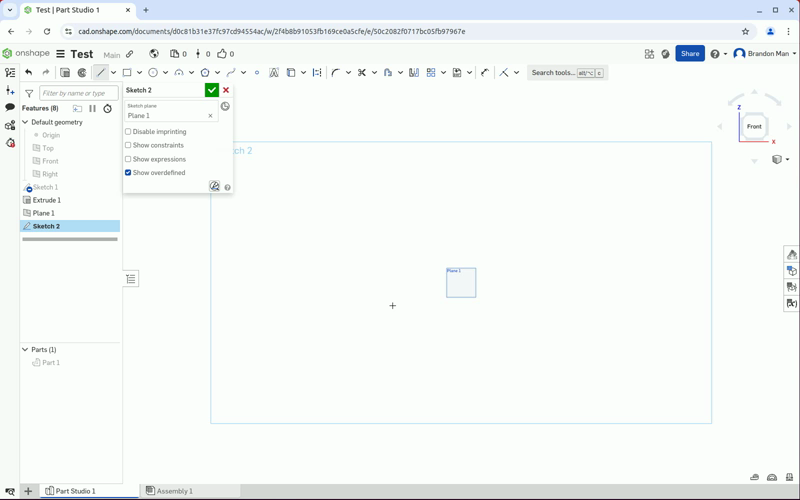
click(392, 305)
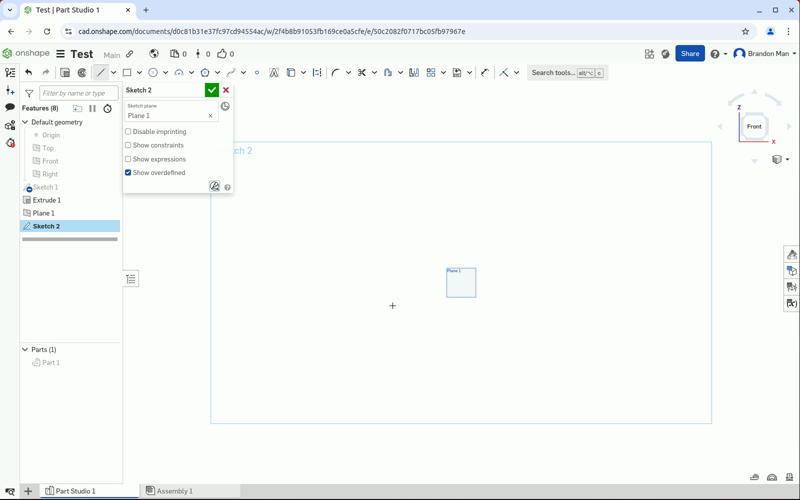
key_up(shift)
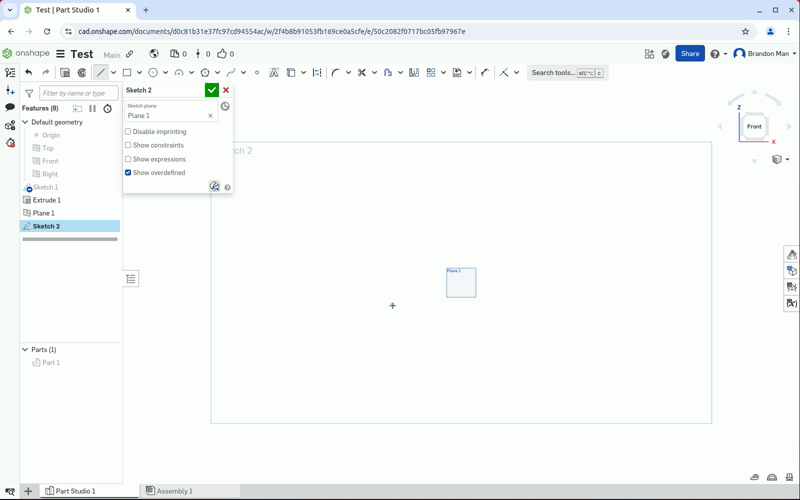
key_down(shift)
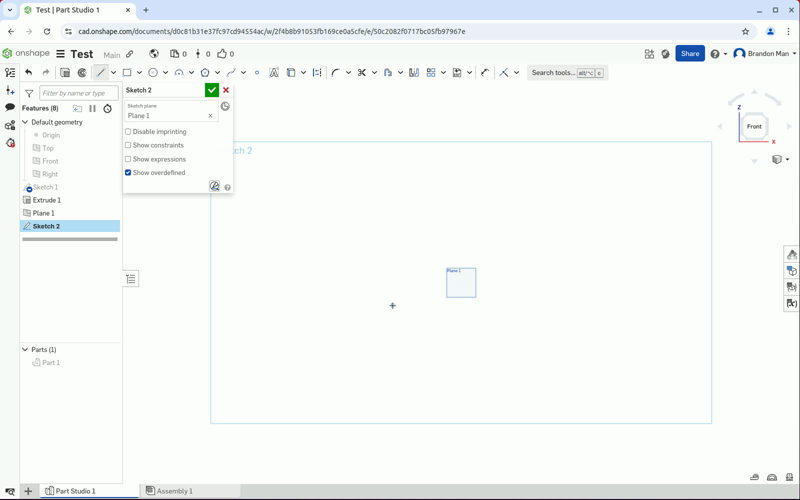
mouse_move(527, 305)
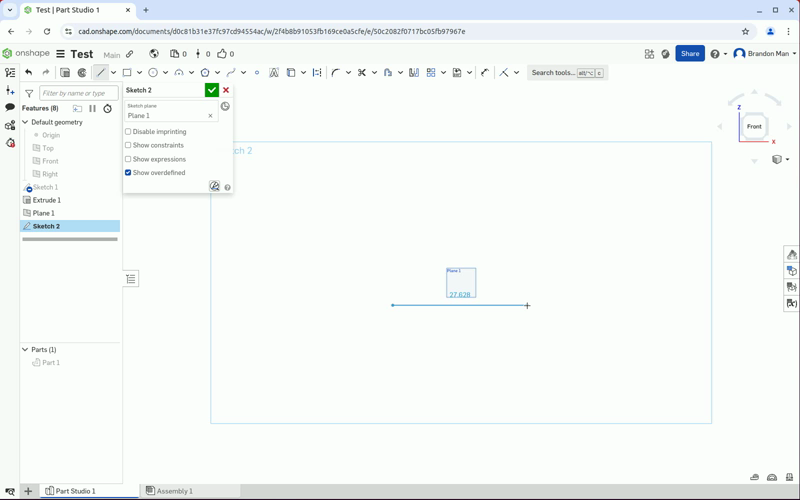
click(527, 305)
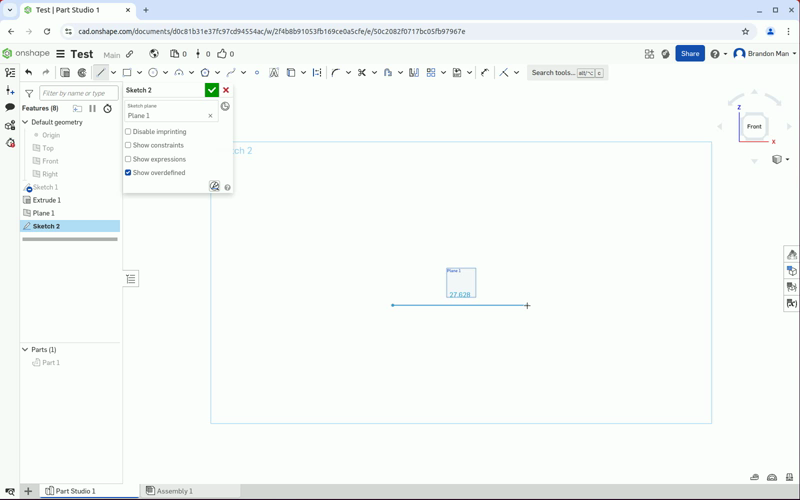
key_up(shift)
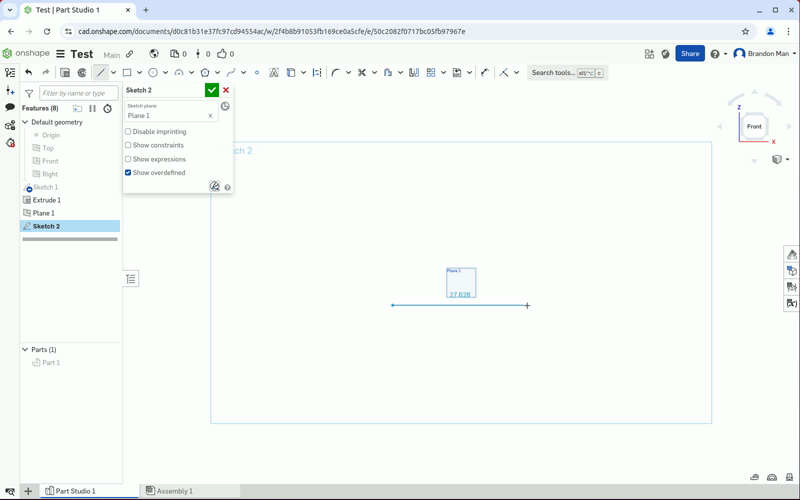
key_down(shift)
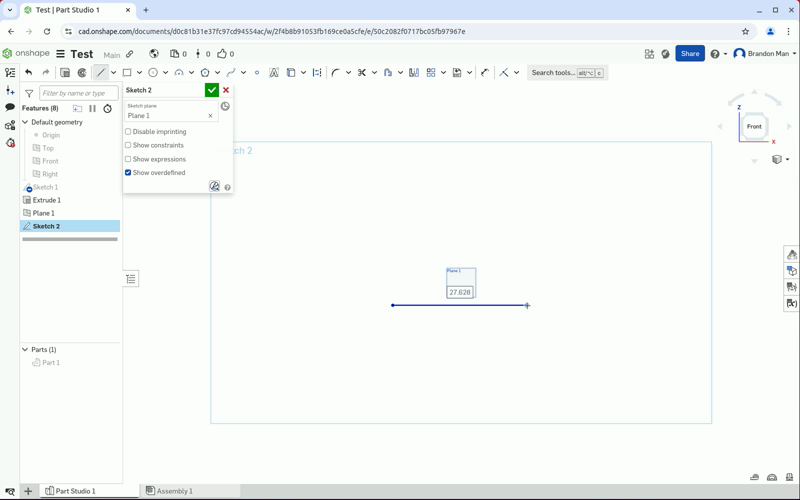
mouse_move(527, 216)
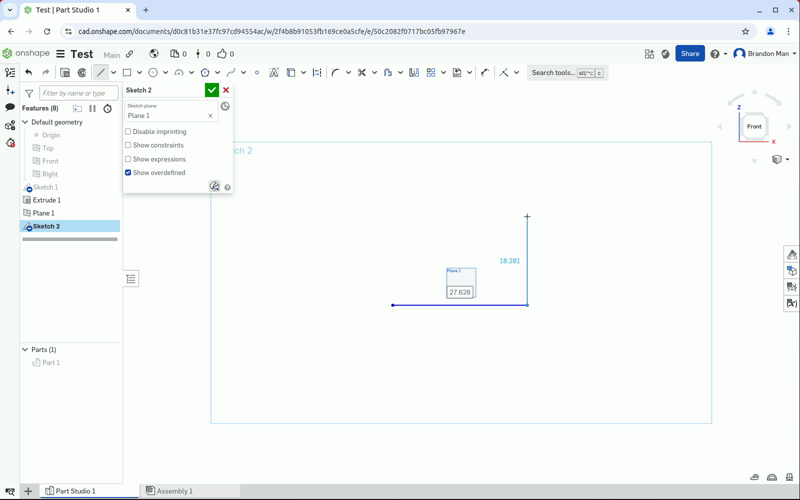
click(527, 216)
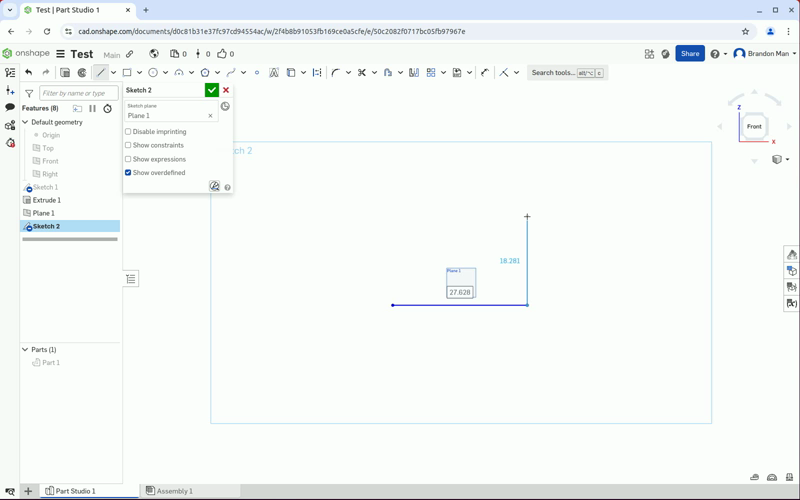
key_up(shift)
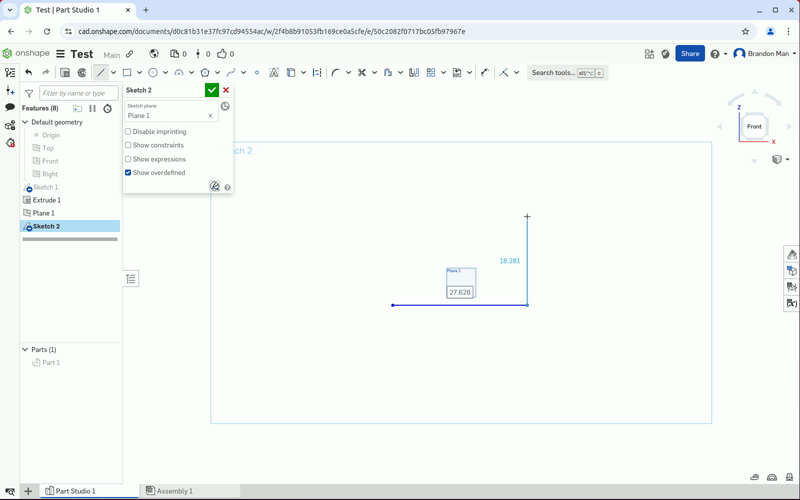
key_down(shift)
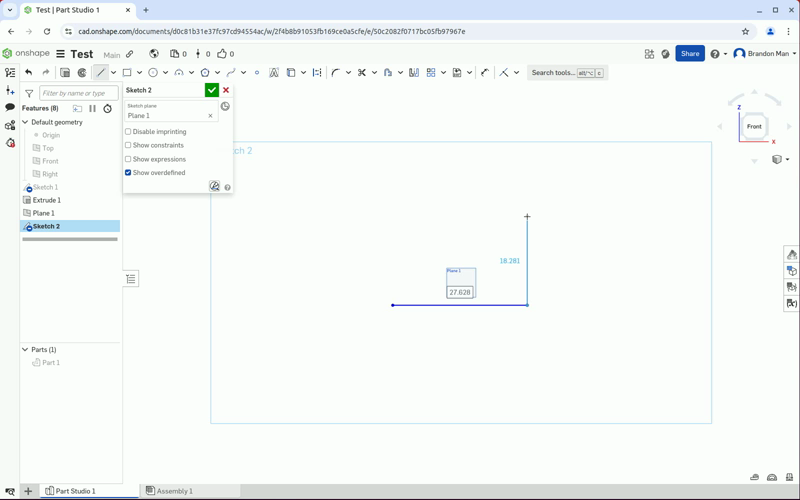
mouse_move(392, 216)
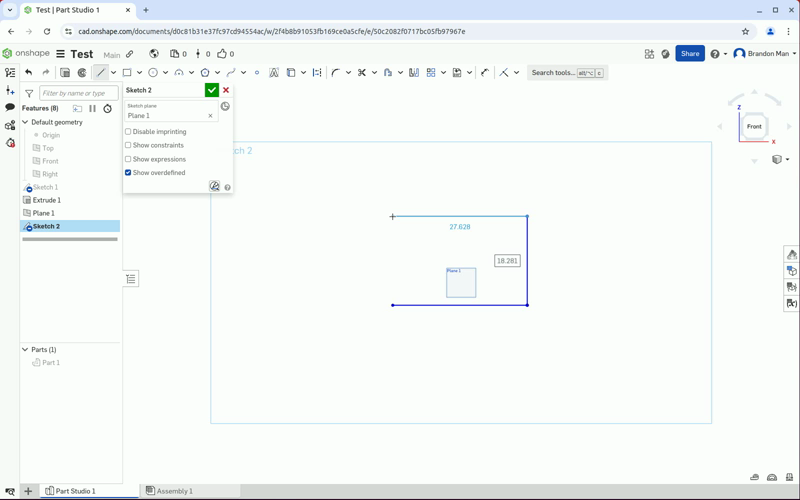
click(392, 216)
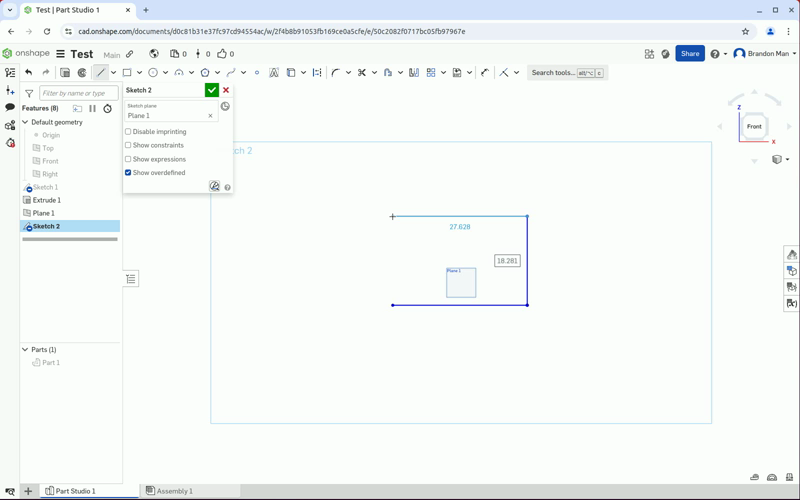
key_up(shift)
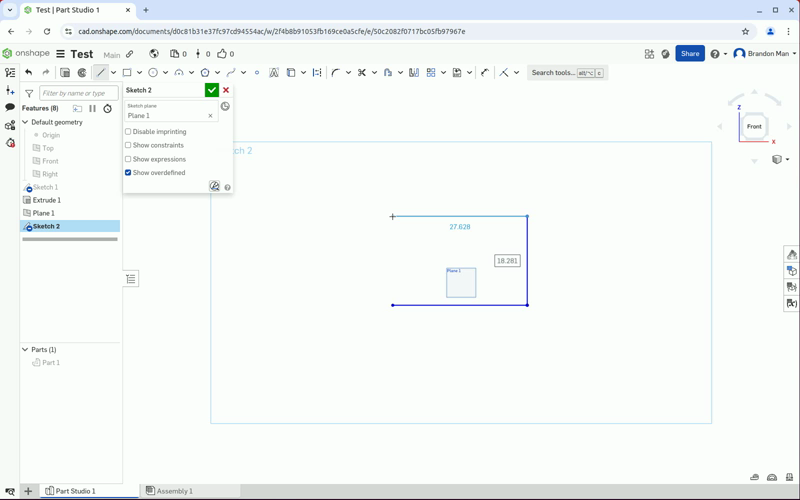
key_down(shift)
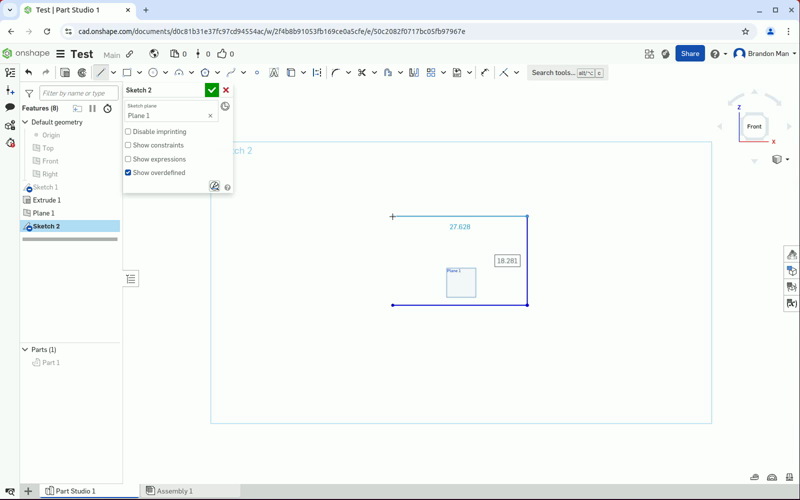
mouse_move(392, 305)
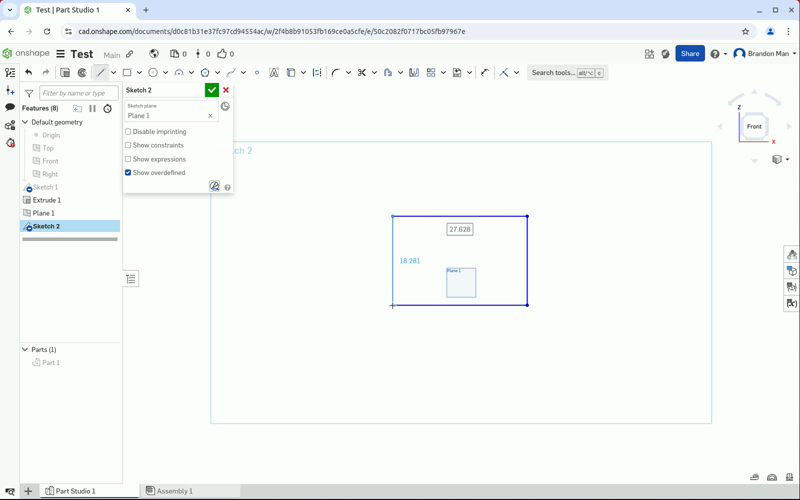
key_up(shift)
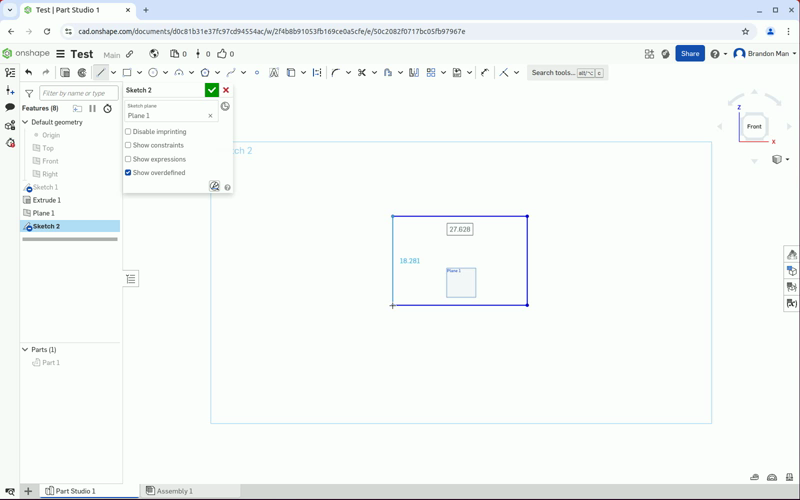
click(392, 305)
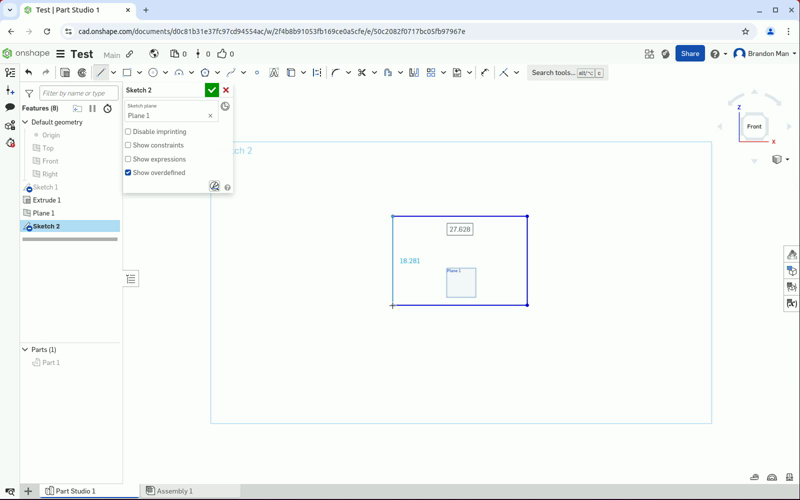
key(esc)
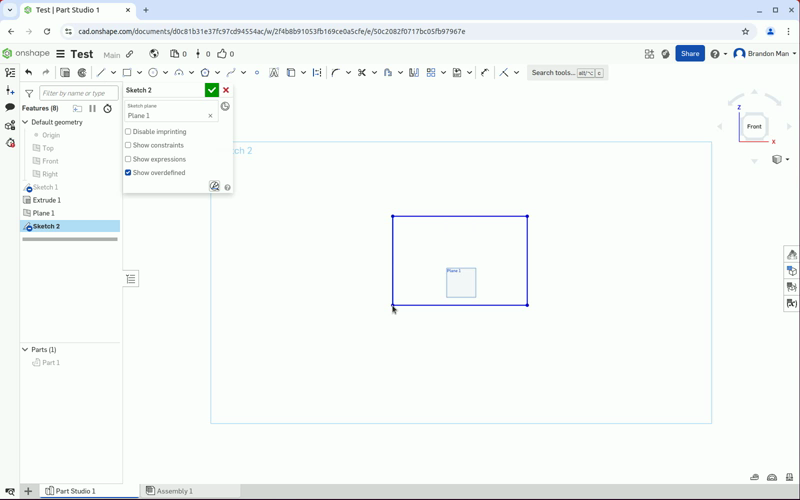
mouse_move(446, 260)
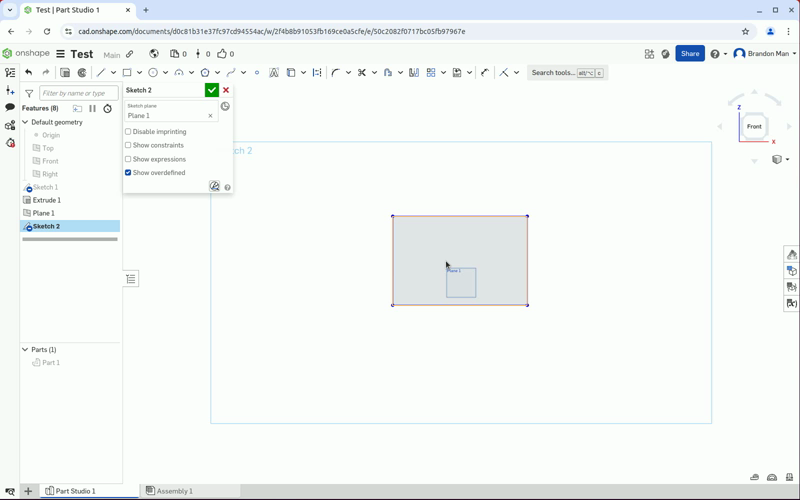
click(446, 260)
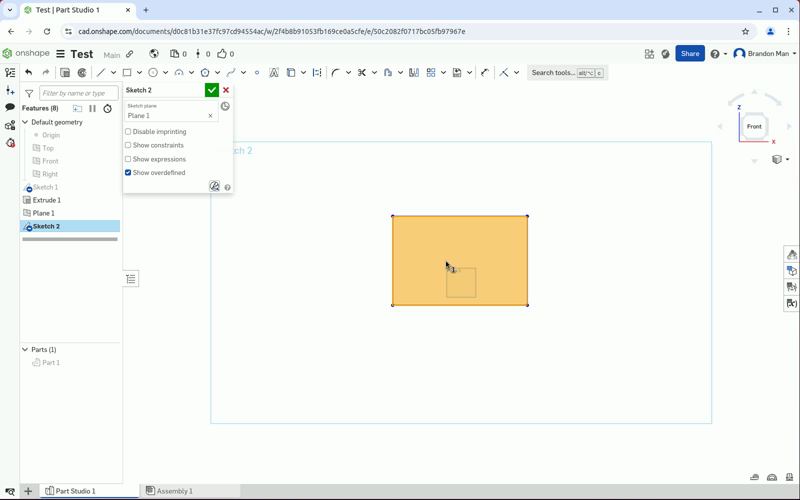
mouse_move(73, 352)
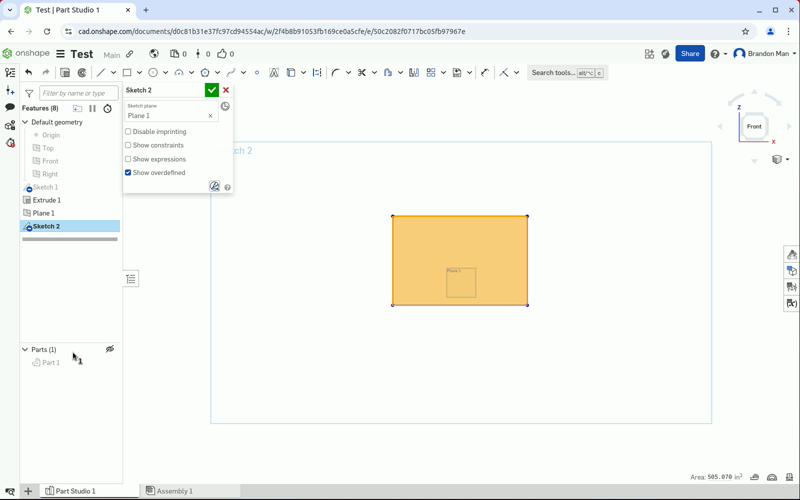
key(shift+y)
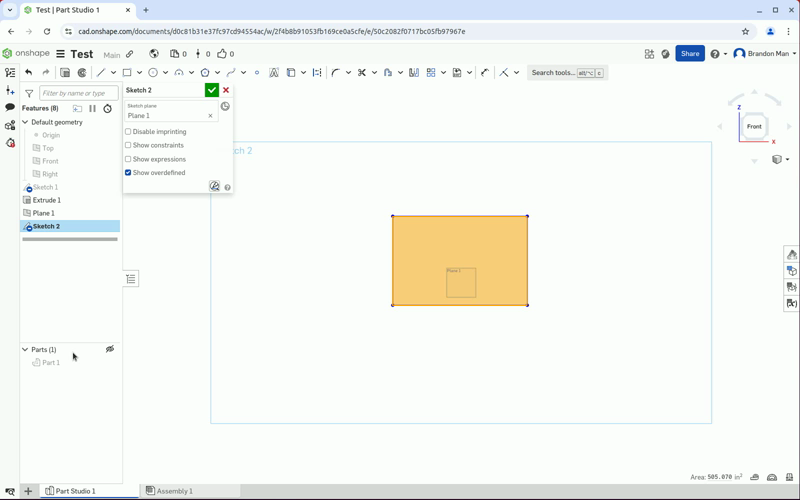
key(shift+e)
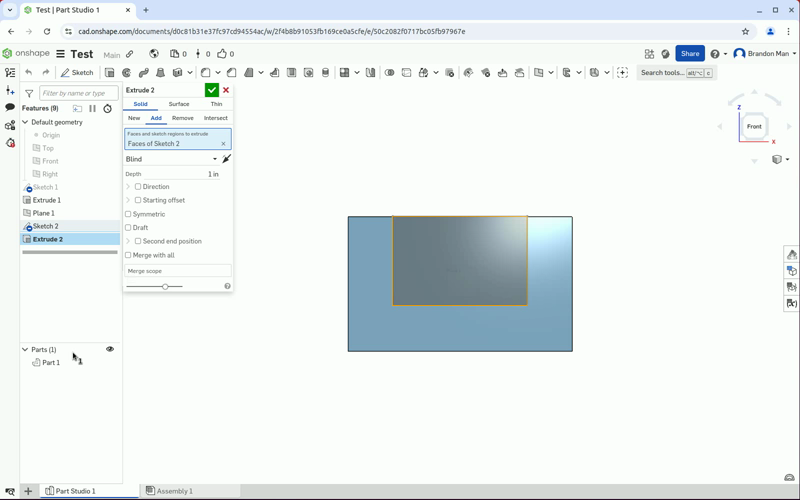
mouse_move(143, 106)
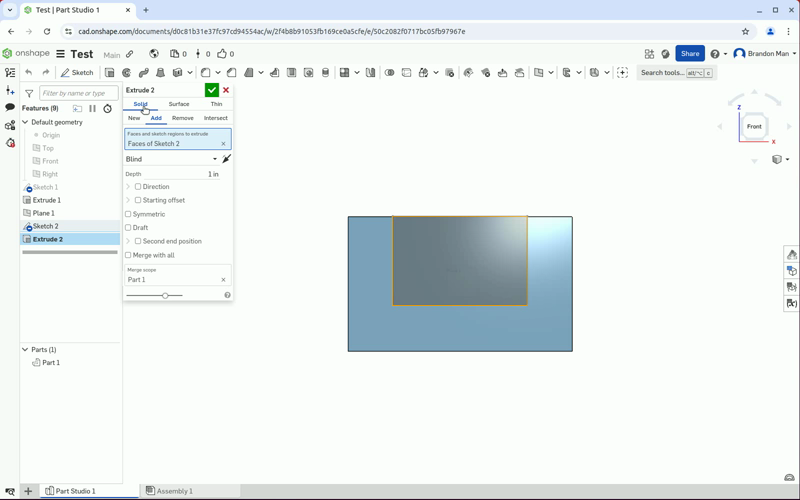
click(143, 106)
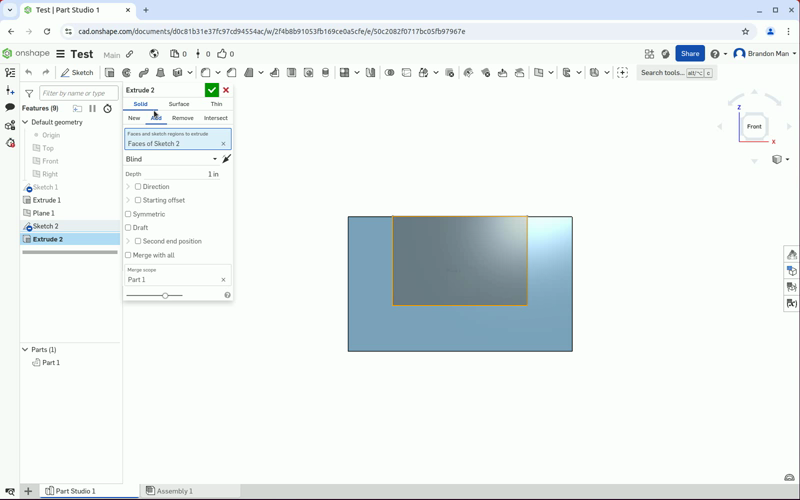
mouse_move(186, 120)
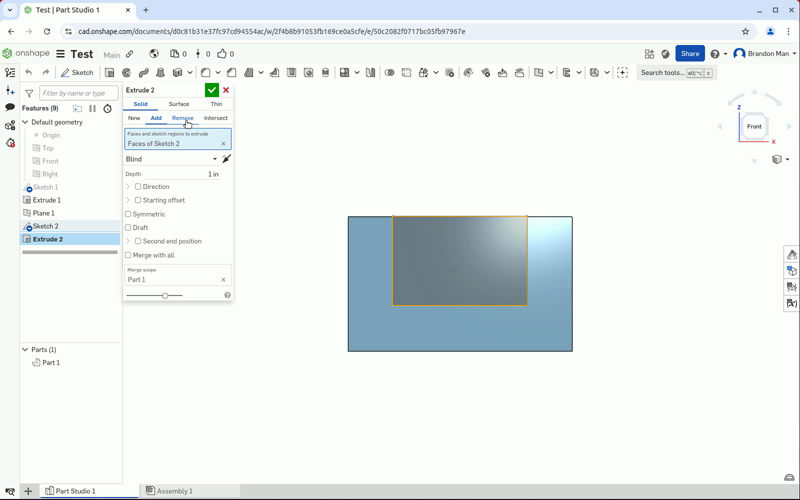
click(186, 120)
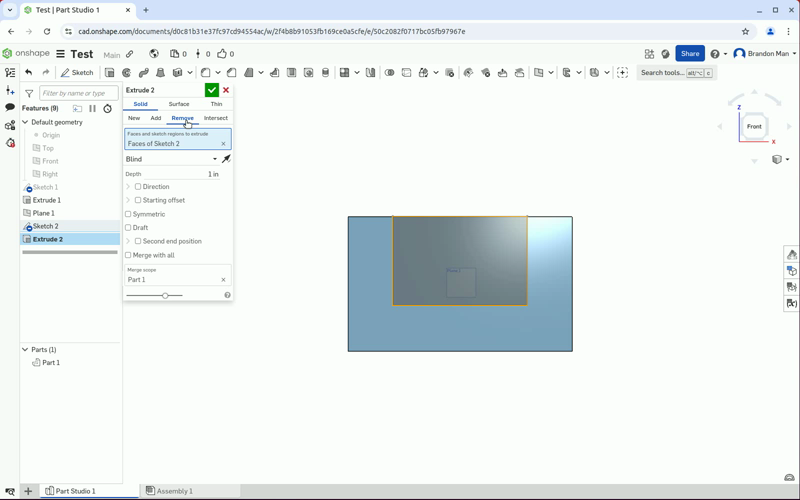
key(tab, 4)
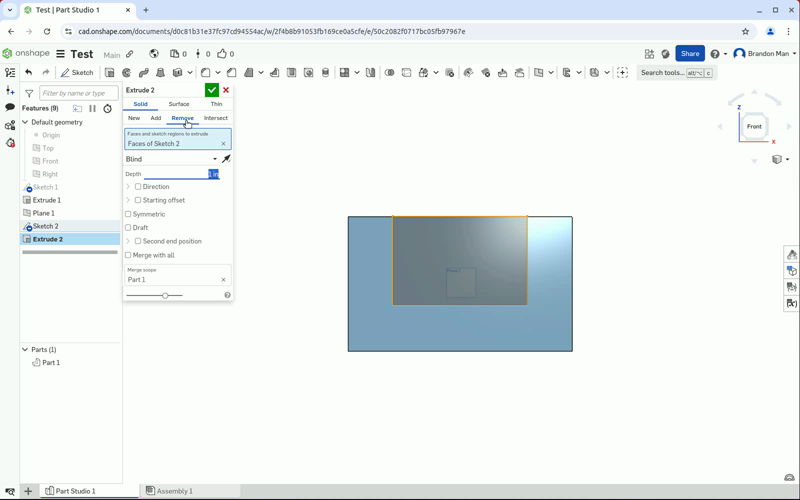
text(23.108)
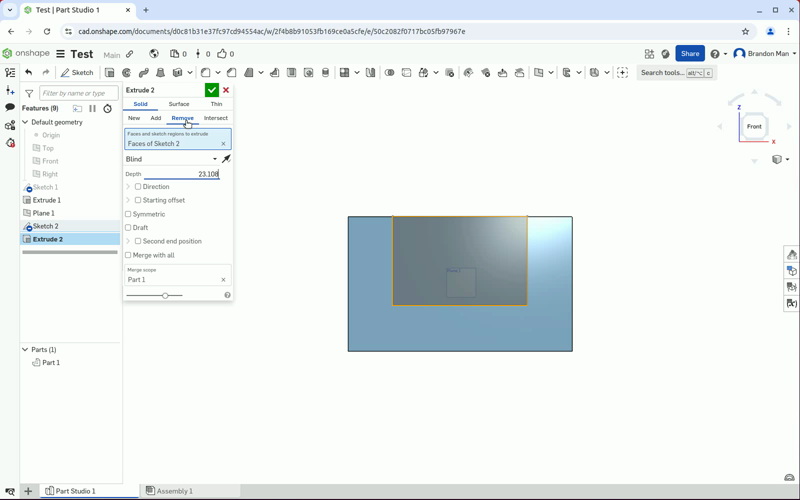
key(tab, 6)
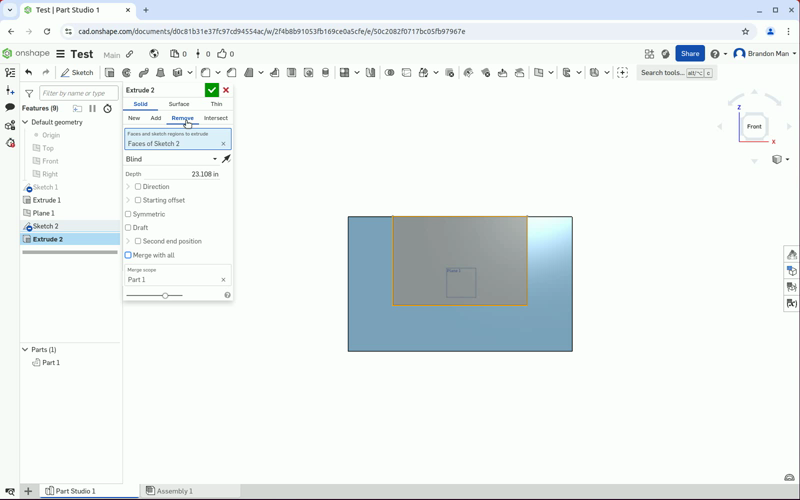
key(space)
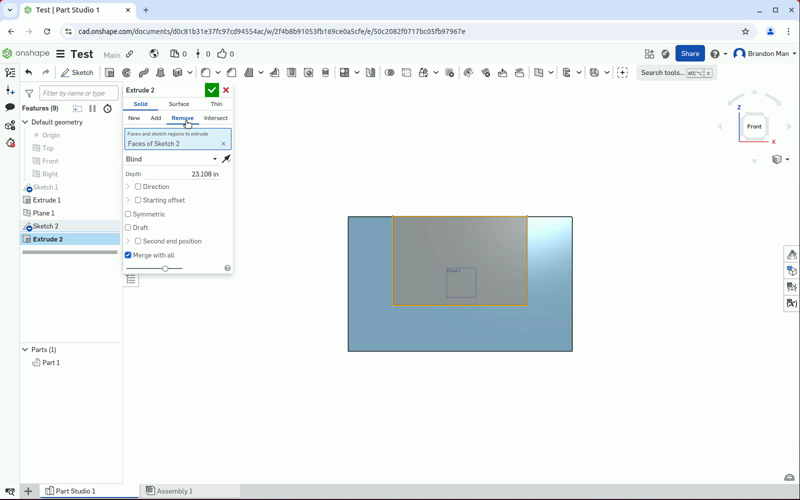
key(enter)
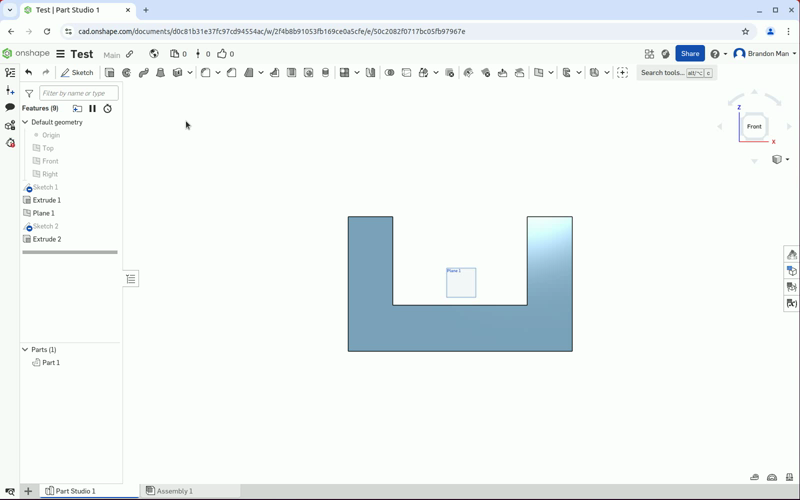
key(shift+h)
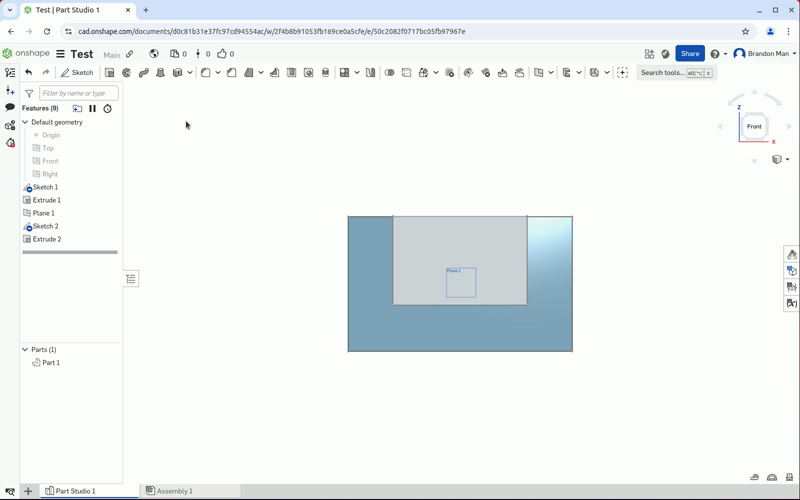
key(shift+h)
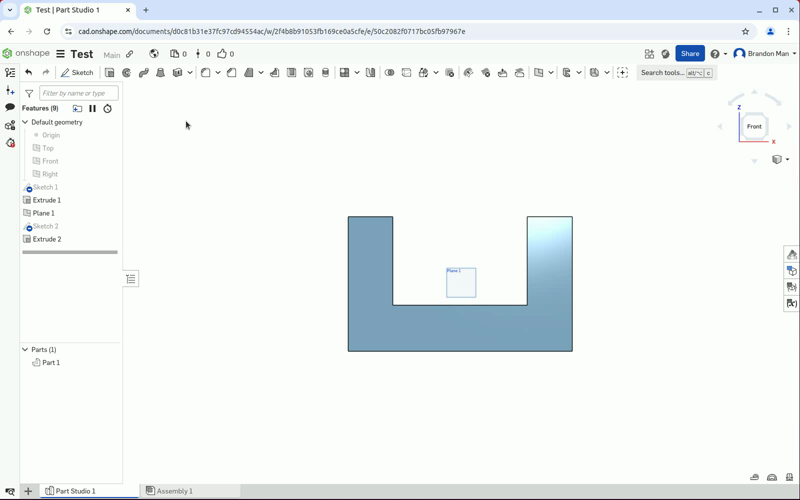
mouse_move(73, 189)
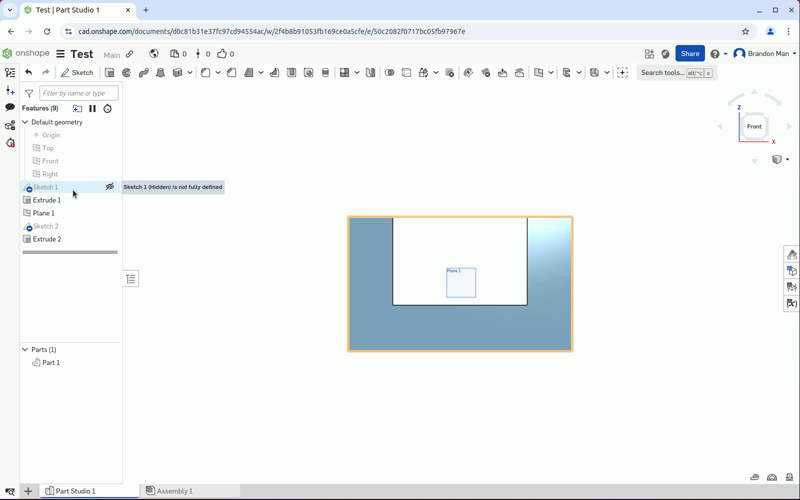
click(73, 189)
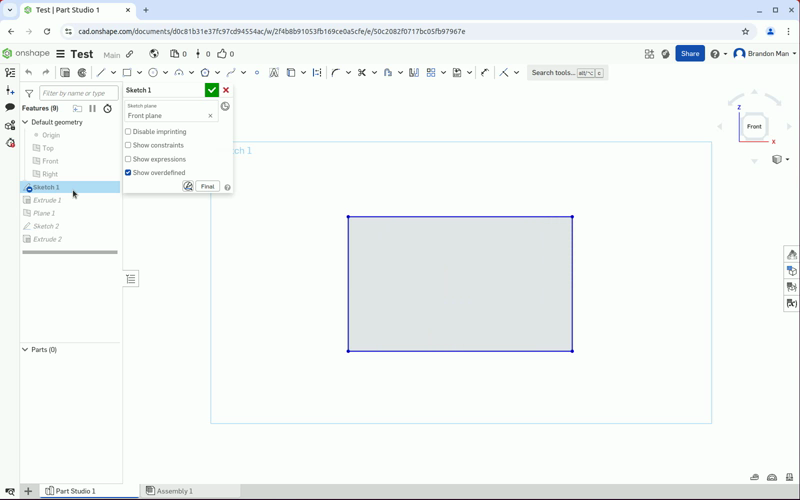
mouse_move(229, 92)
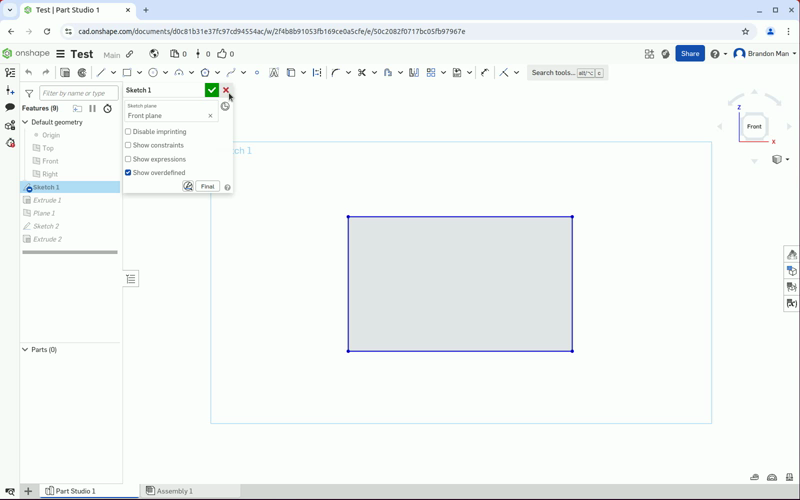
click(229, 92)
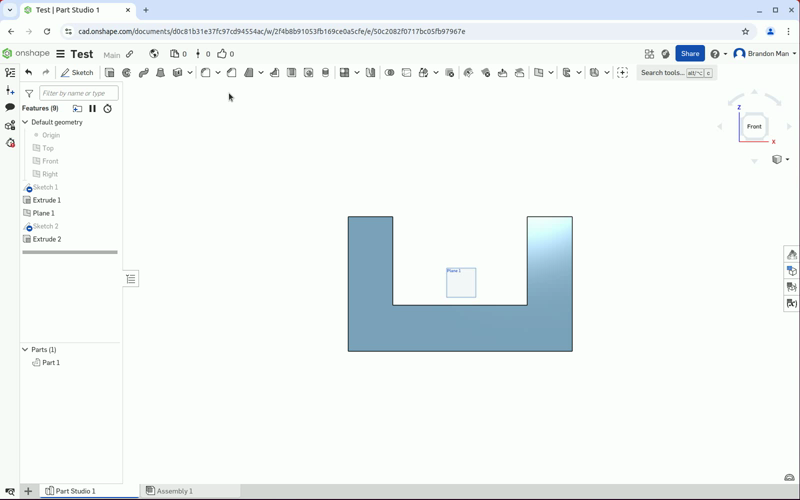
mouse_move(73, 352)
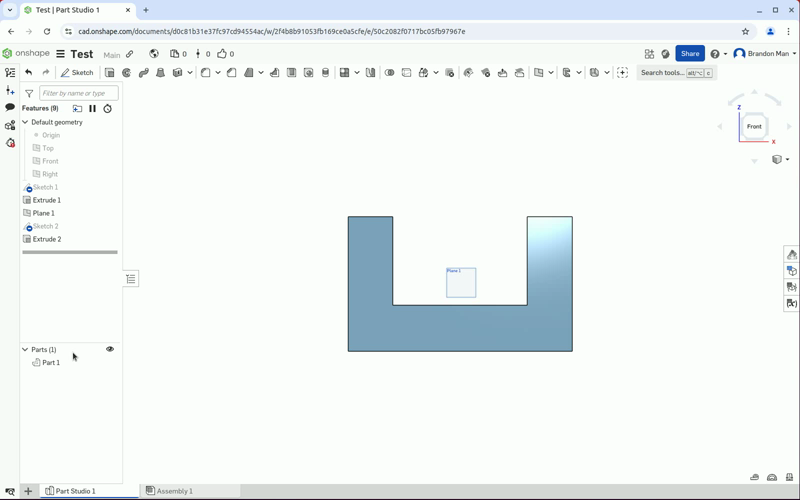
key(y)
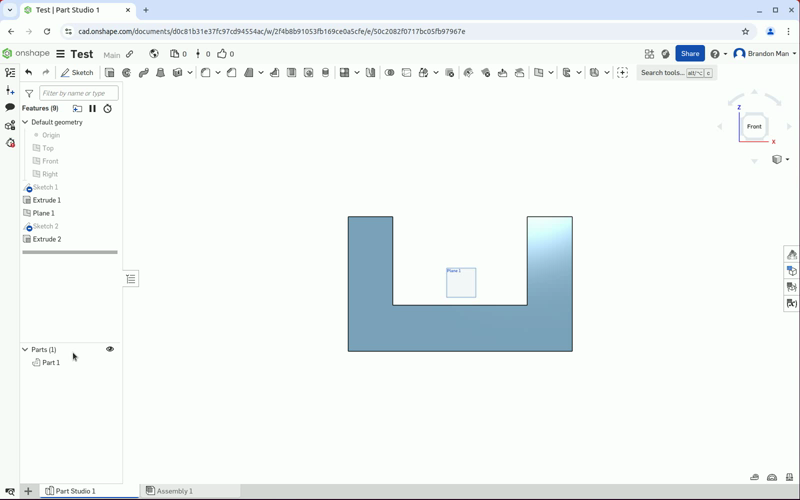
key(shift+p)
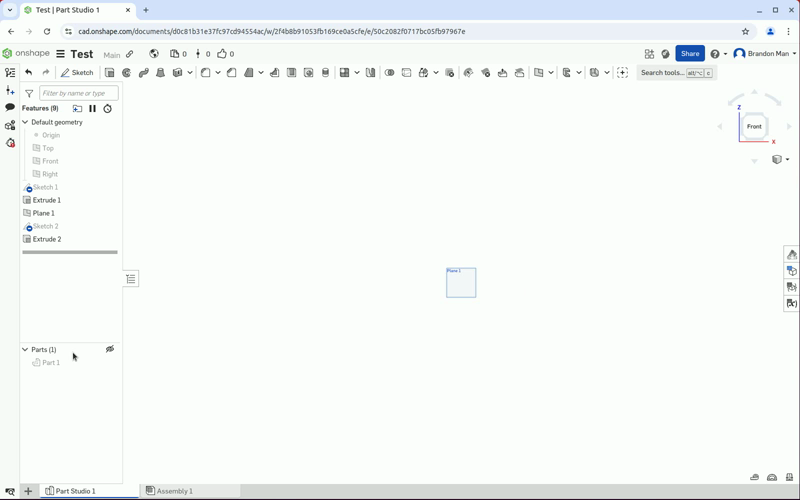
key(space)
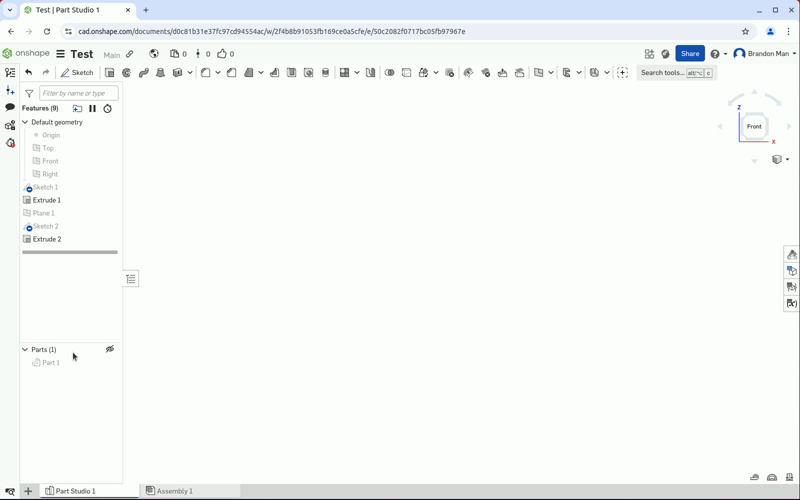
key_down(shift)
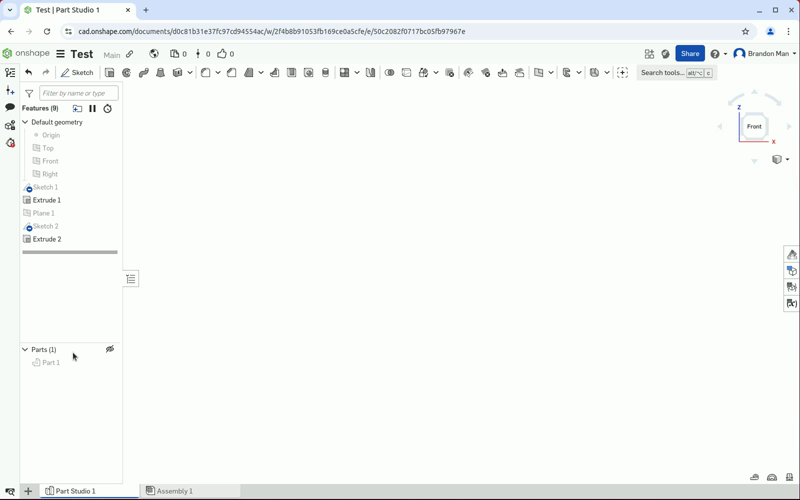
key(left)
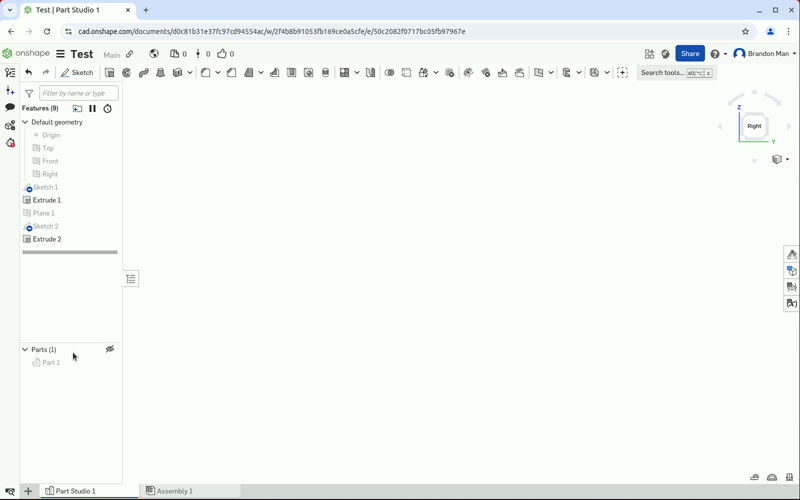
key_up(shift)
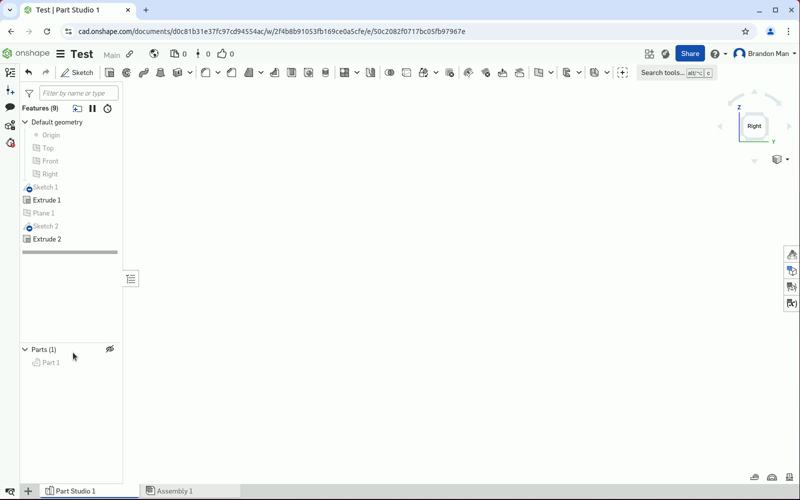
mouse_move(73, 352)
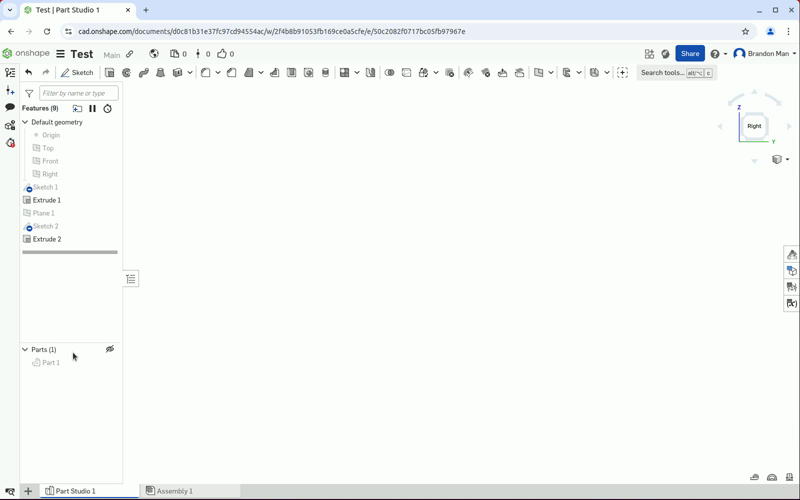
key(shift+y)
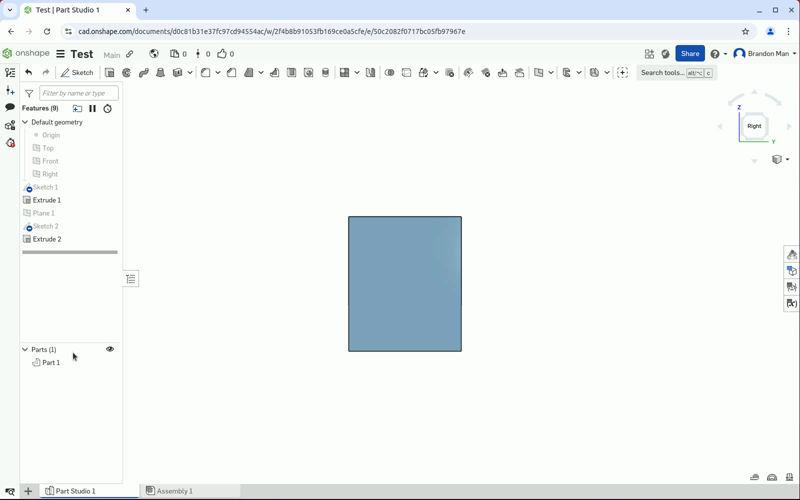
mouse_move(541, 75)
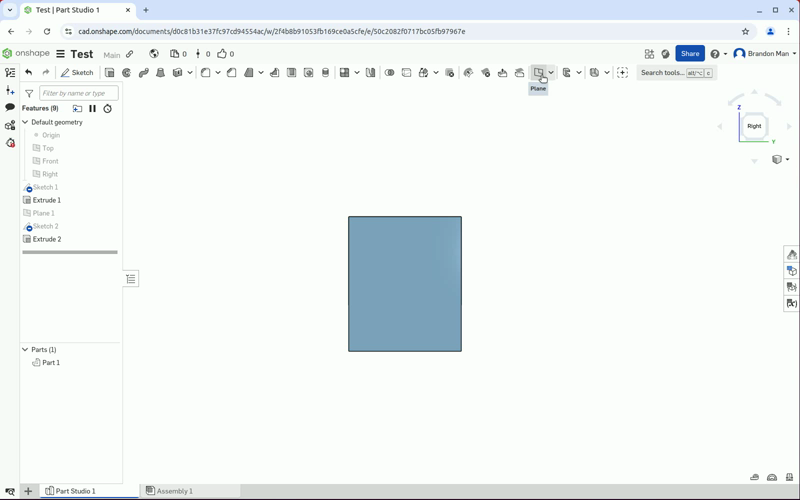
click(541, 75)
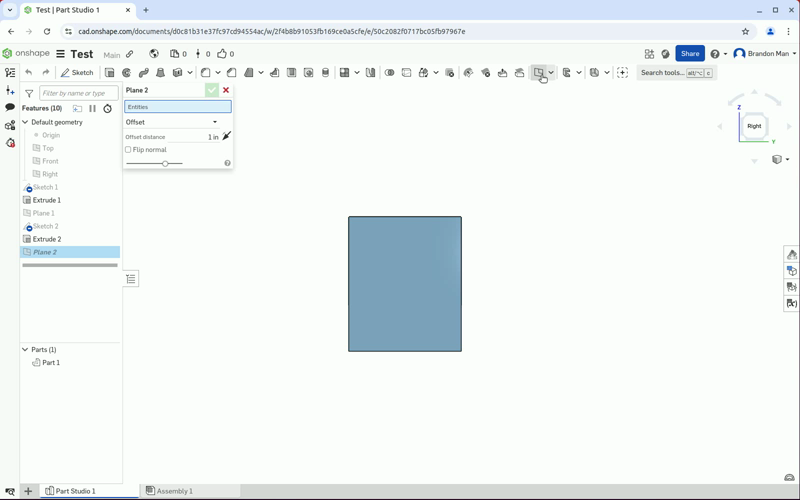
mouse_move(73, 176)
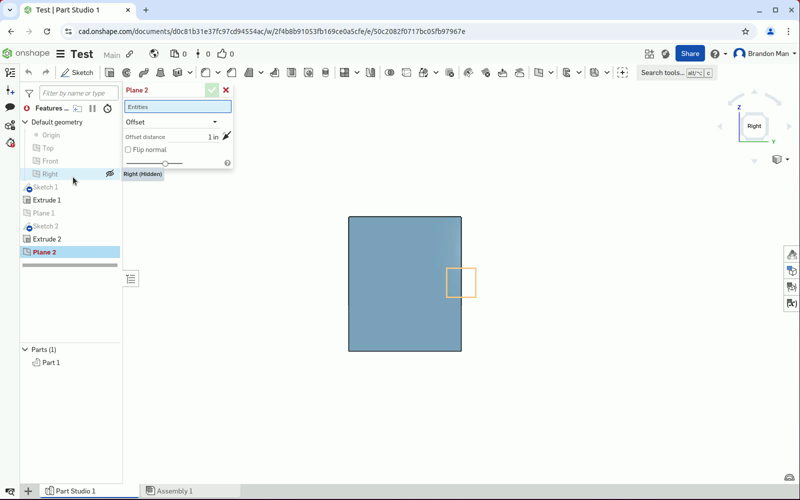
click(73, 176)
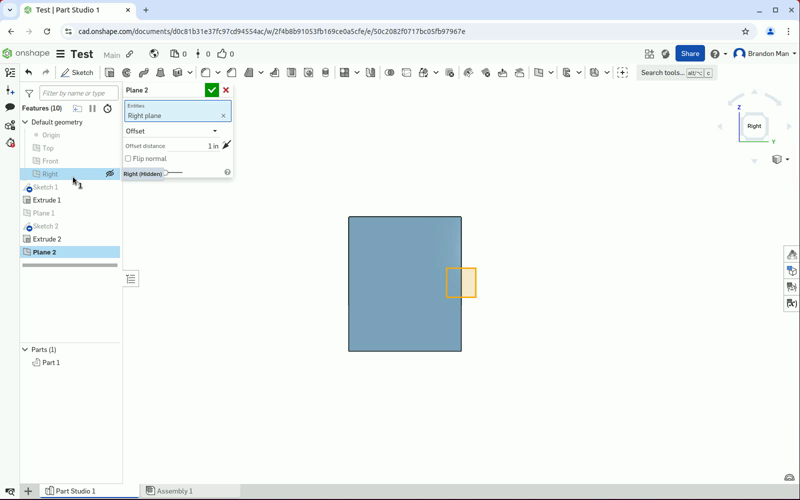
key(tab, 2)
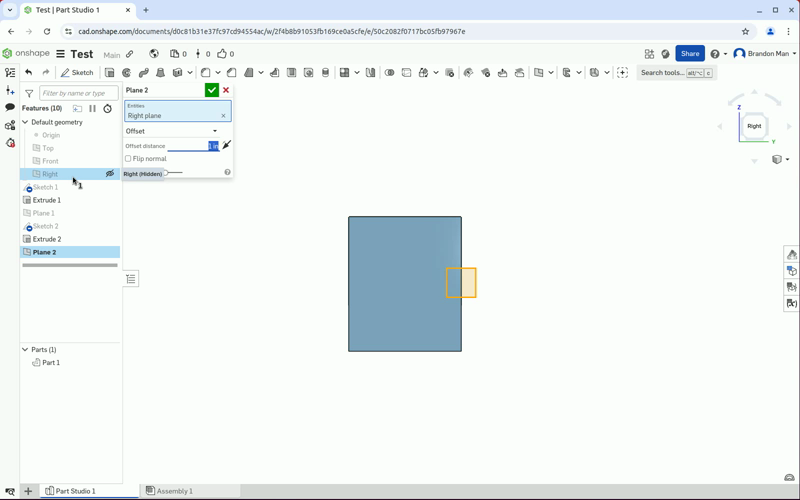
text(23.108)
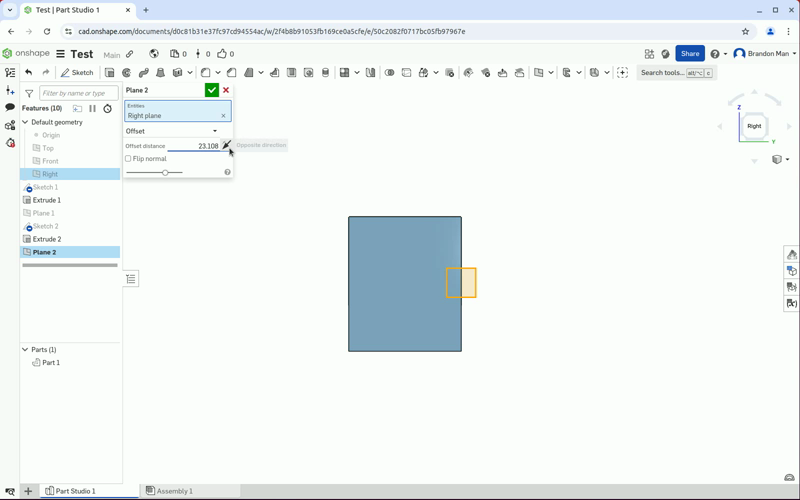
mouse_move(229, 147)
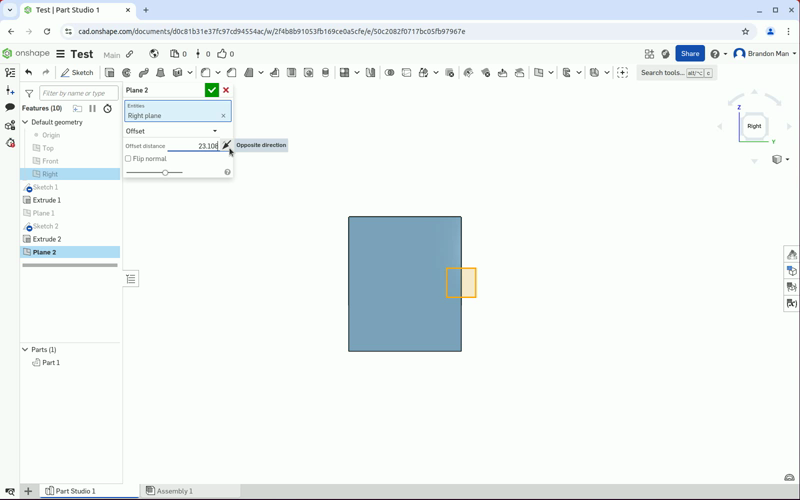
click(229, 147)
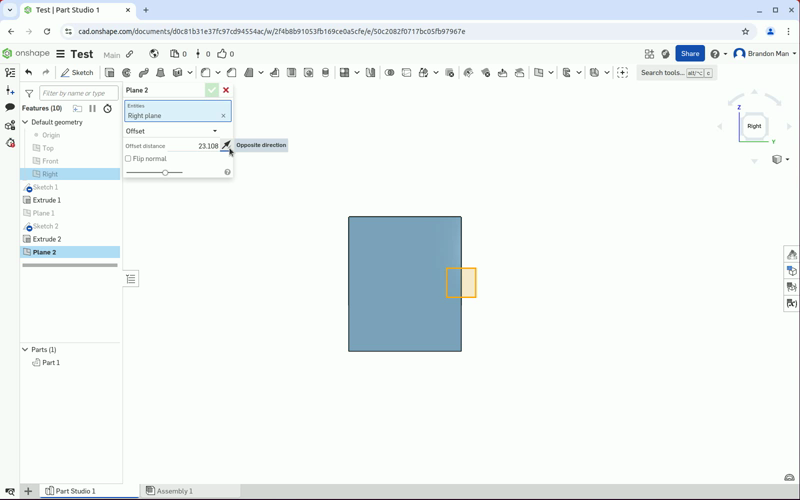
key(enter, 2)
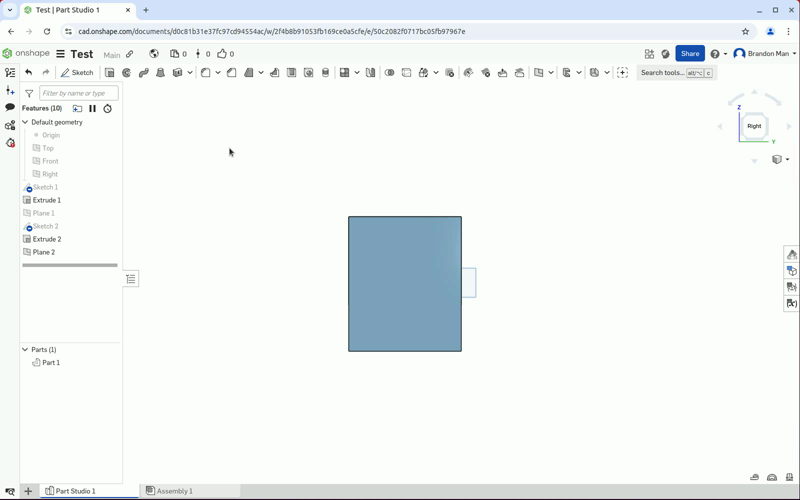
key(shift+s)
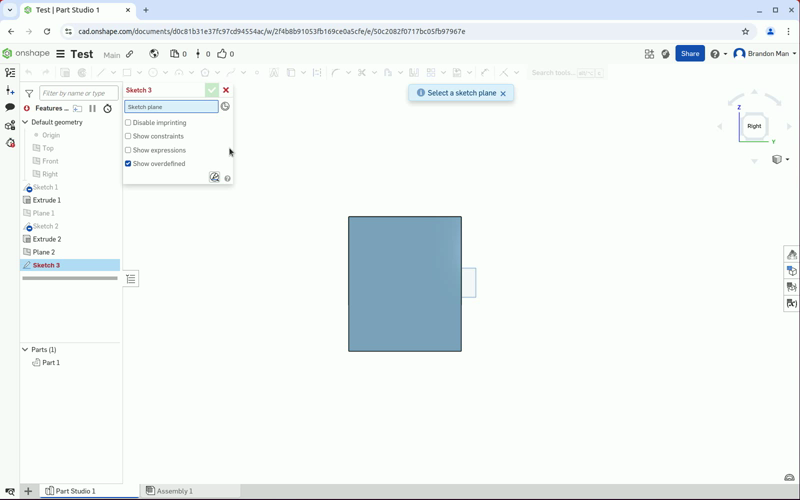
mouse_move(73, 254)
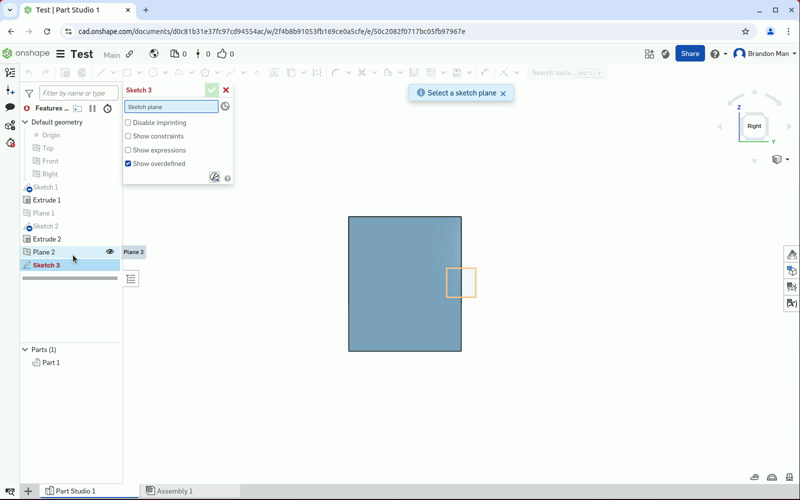
click(73, 254)
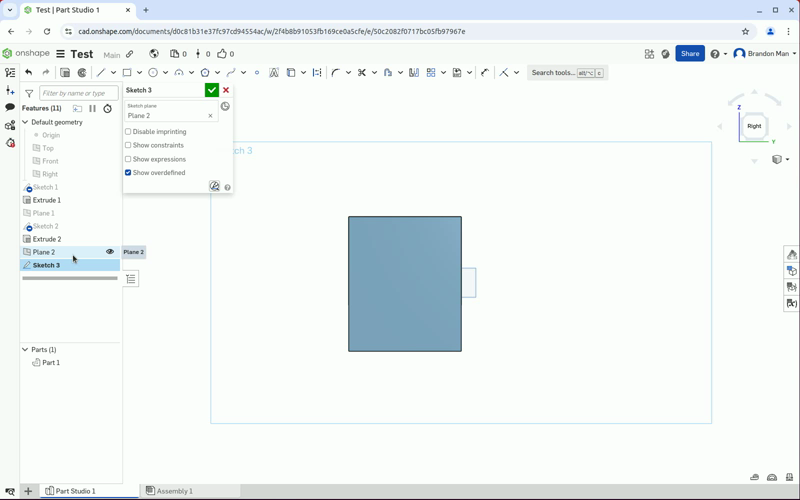
mouse_move(73, 352)
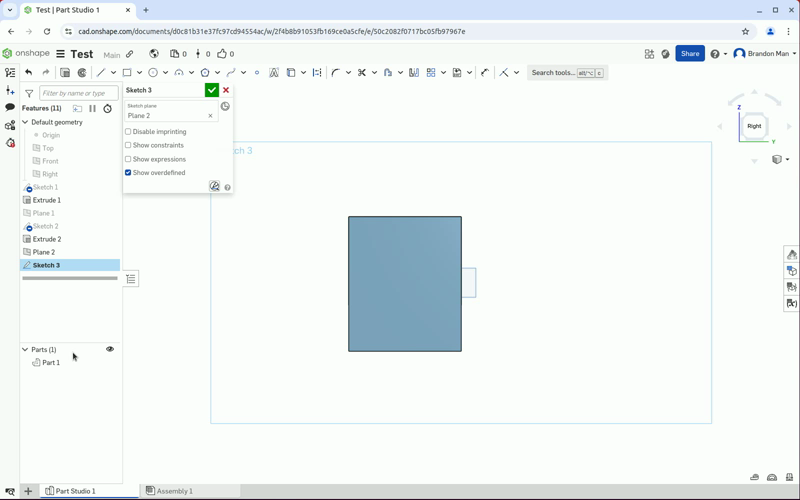
key(y)
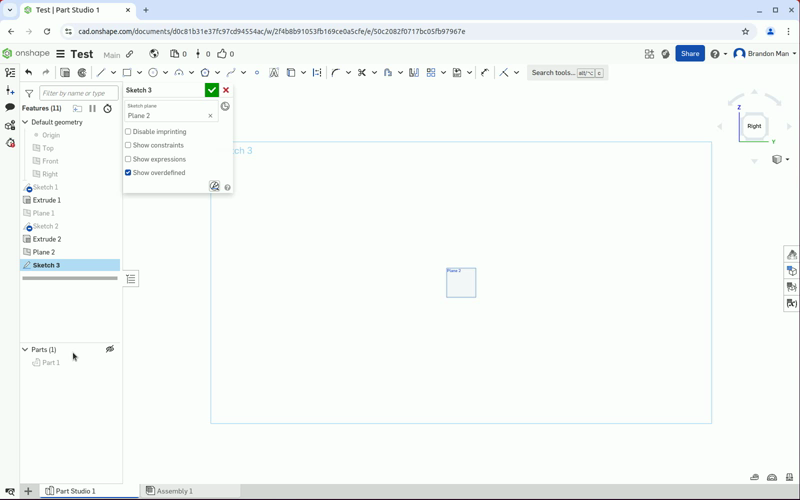
key(l)
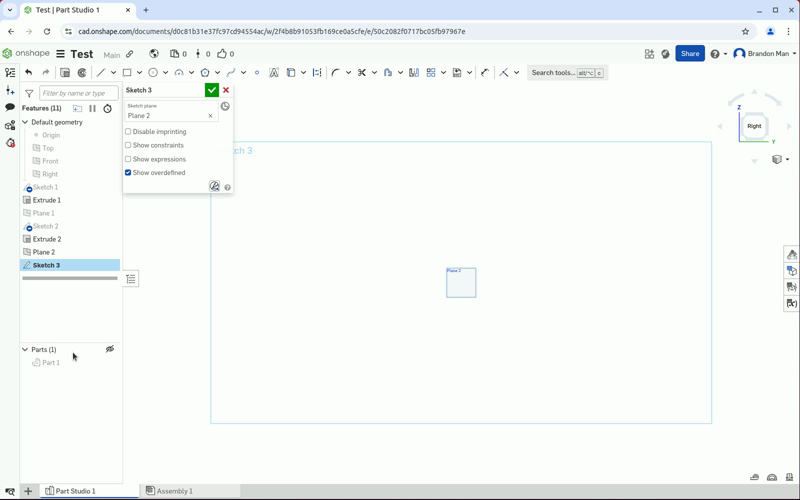
key_down(shift)
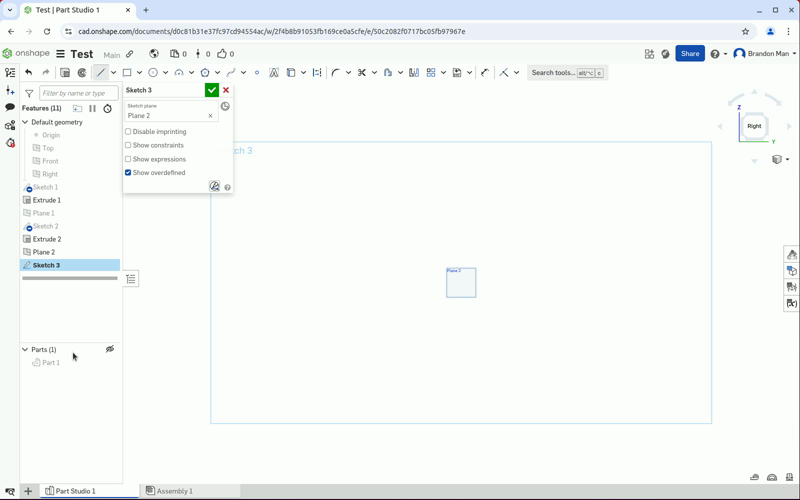
mouse_move(370, 215)
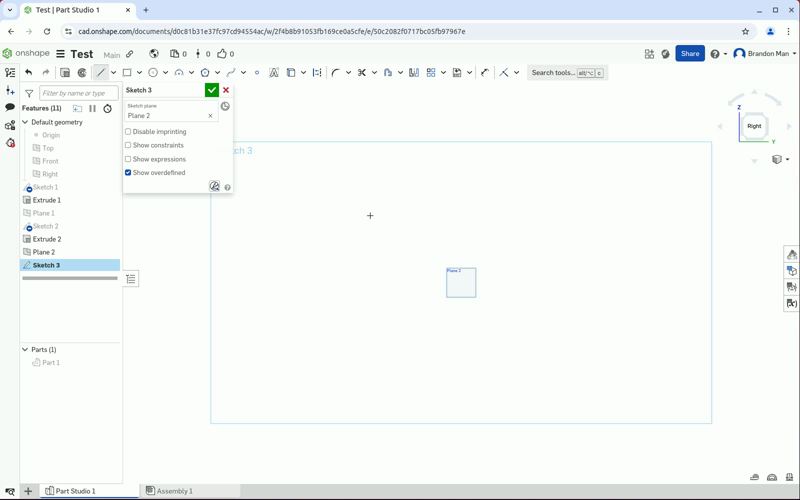
click(370, 215)
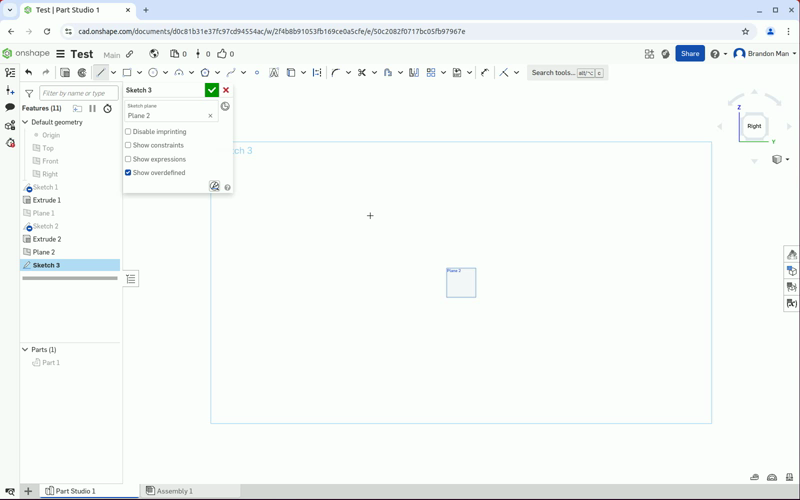
key_up(shift)
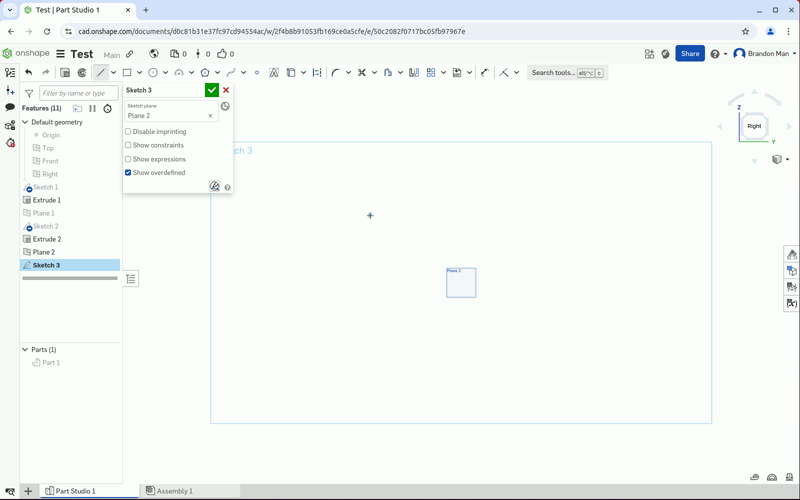
key_down(shift)
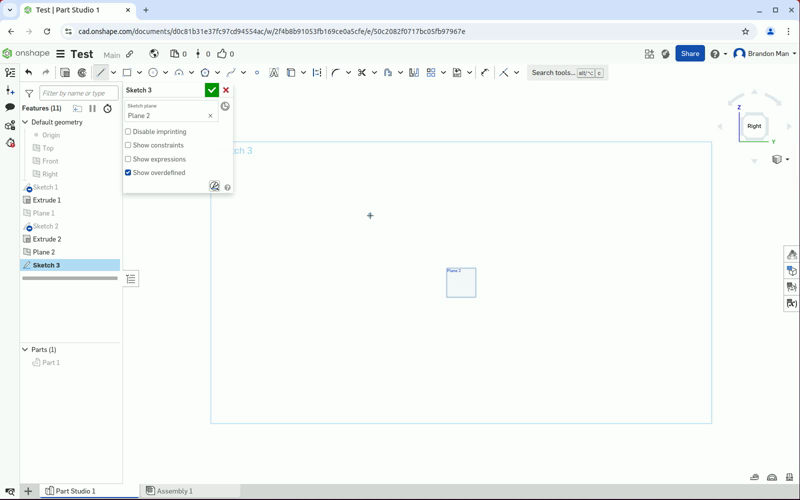
mouse_move(461, 215)
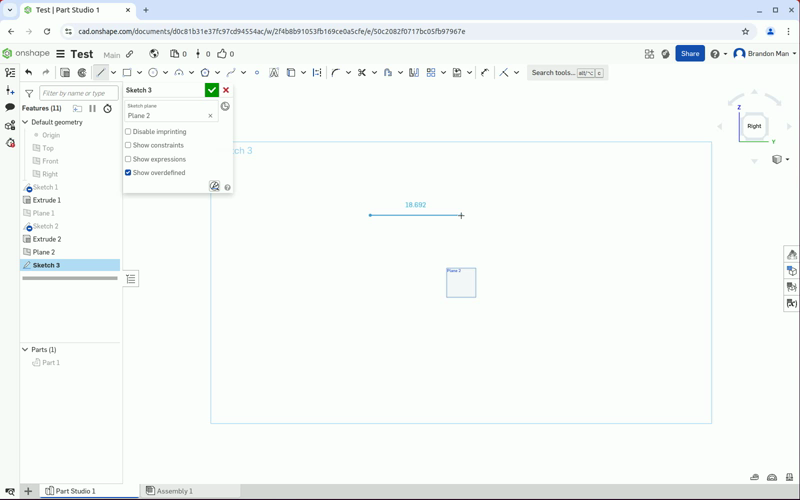
click(461, 215)
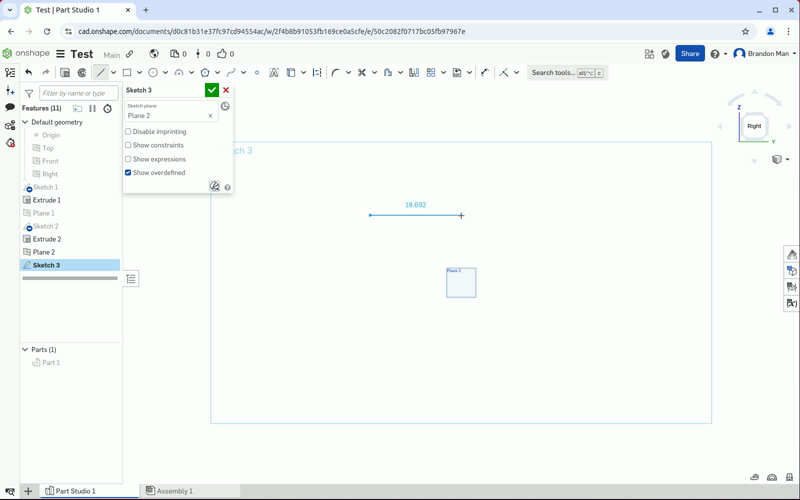
key_up(shift)
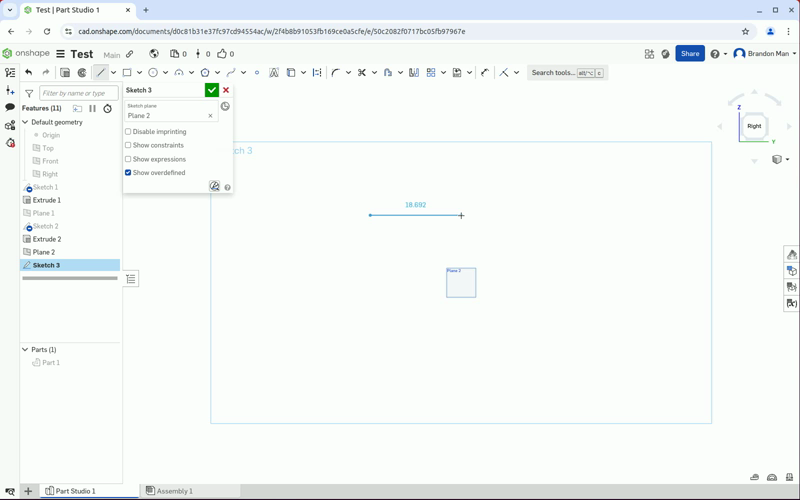
key_down(shift)
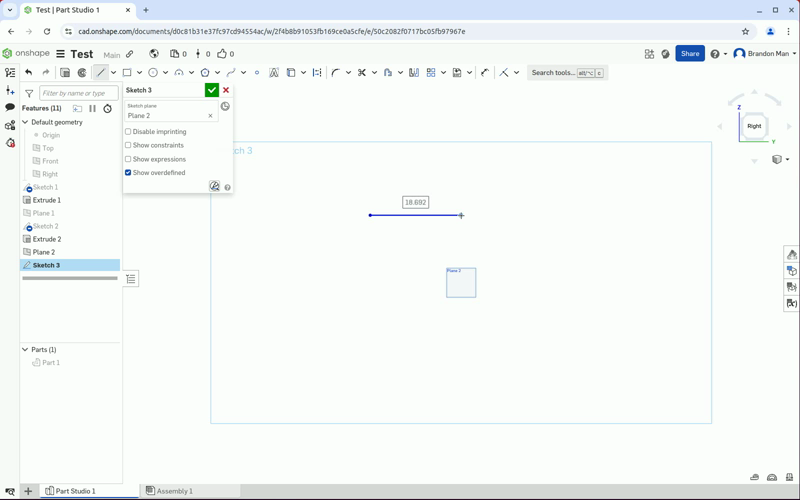
mouse_move(461, 305)
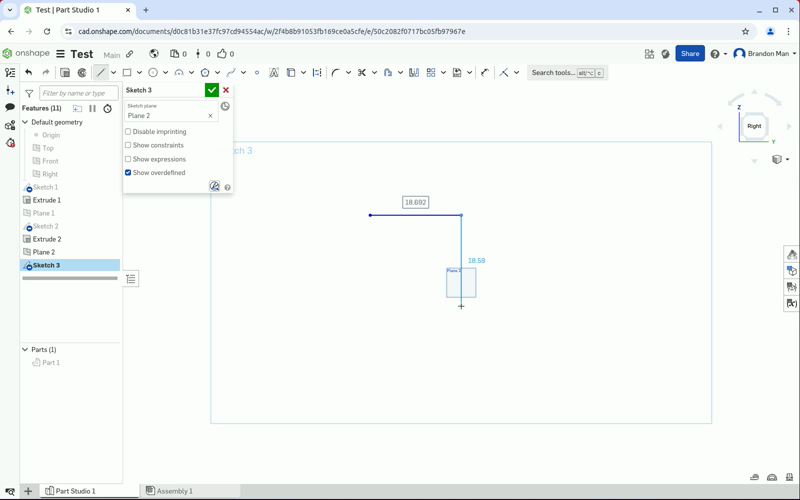
click(461, 305)
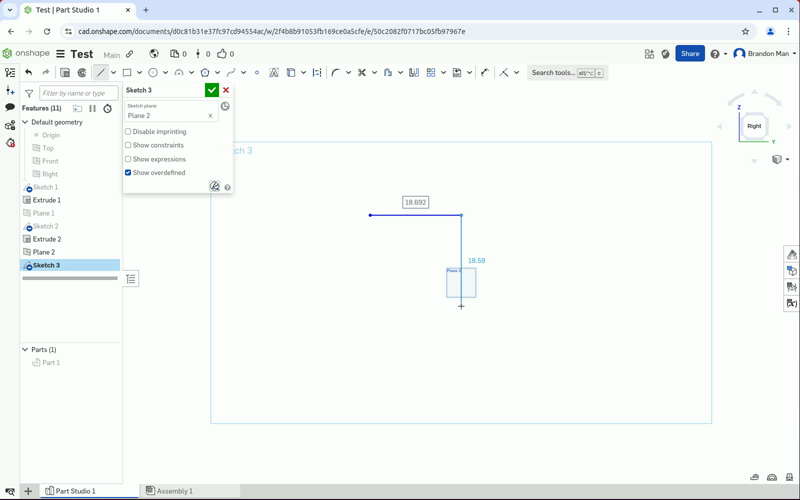
key_up(shift)
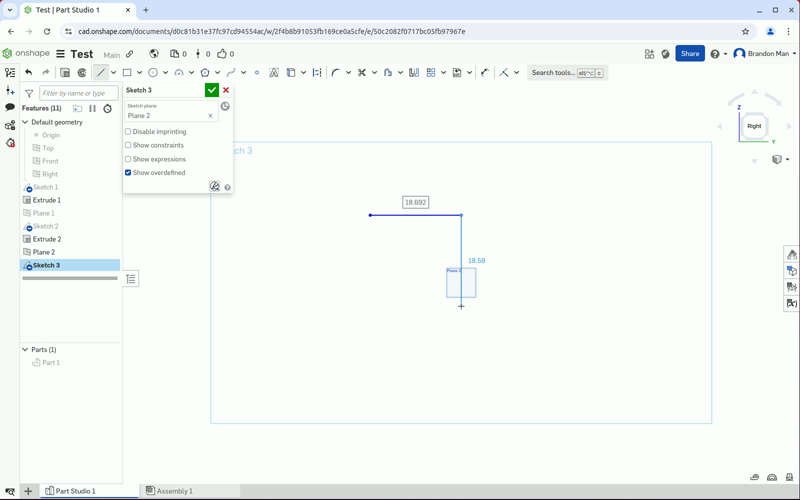
key(esc)
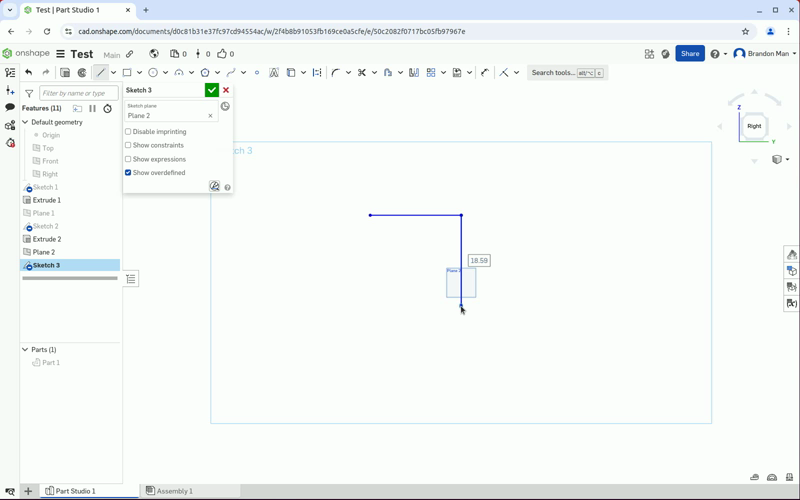
key(a)
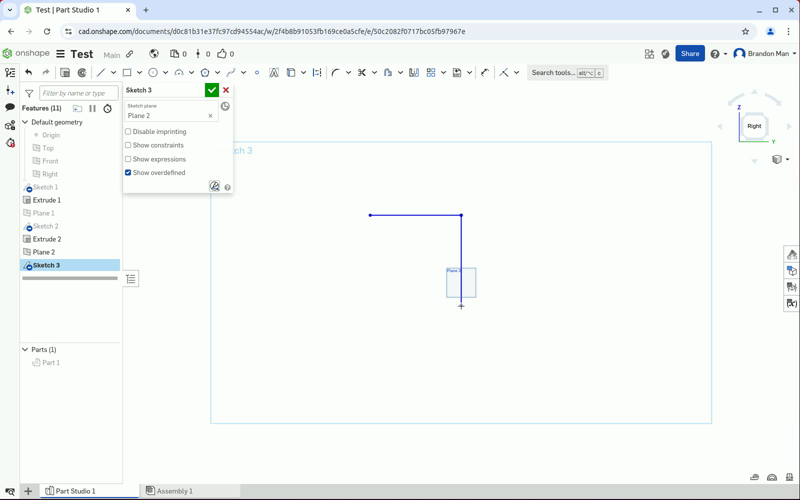
mouse_move(461, 305)
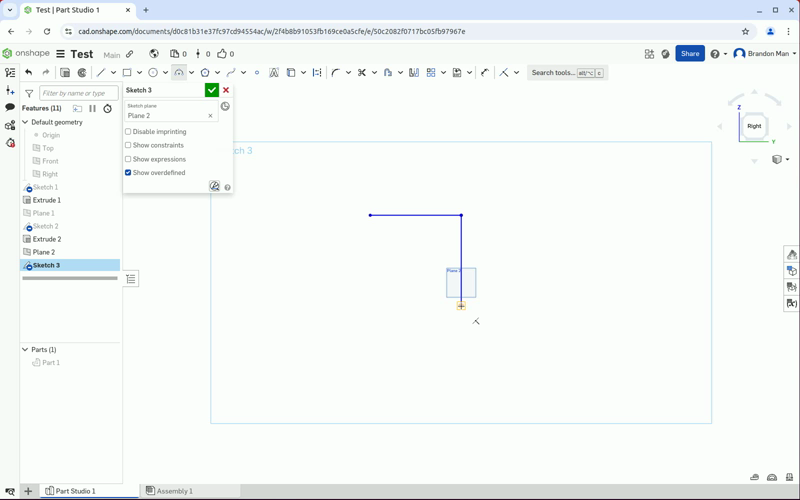
click(461, 305)
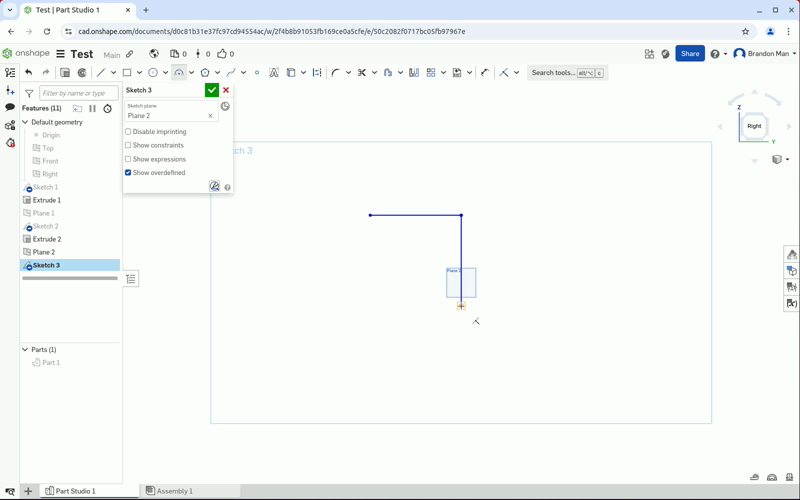
mouse_move(370, 215)
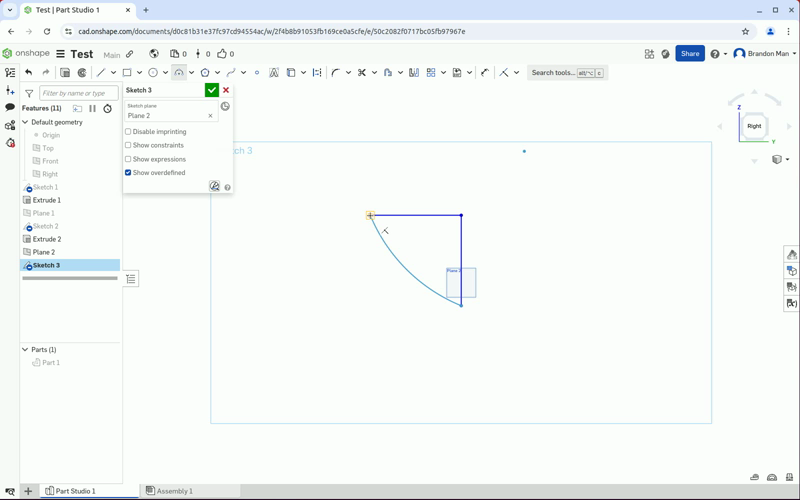
click(370, 215)
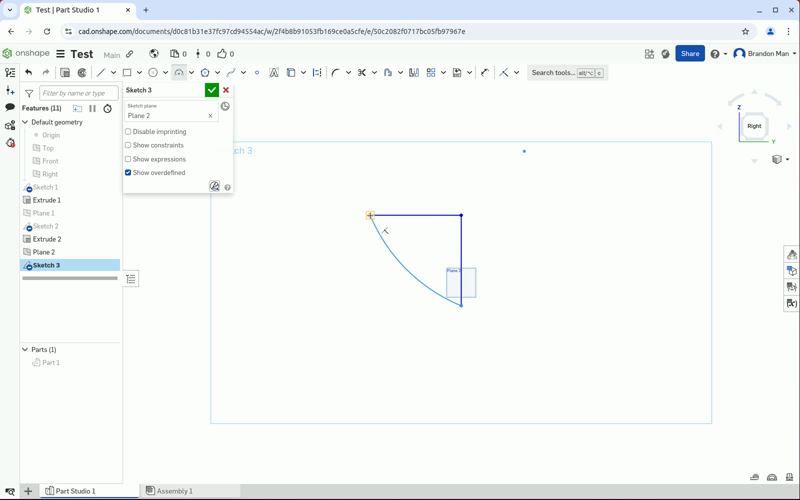
key_down(shift)
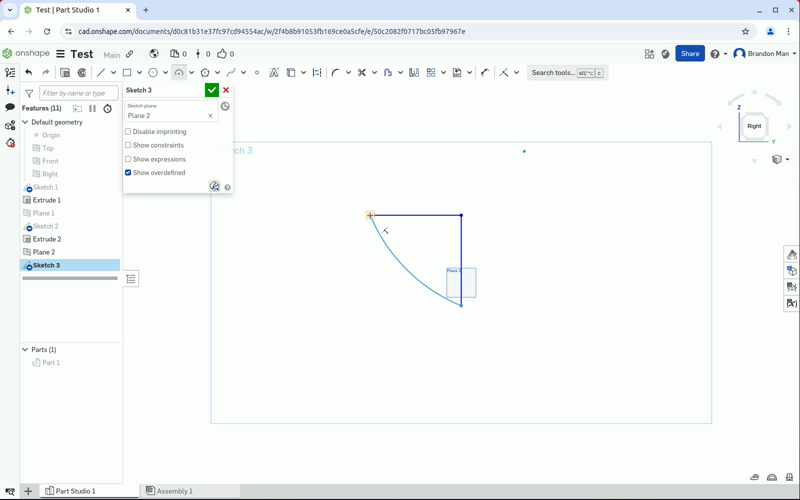
mouse_move(525, 150)
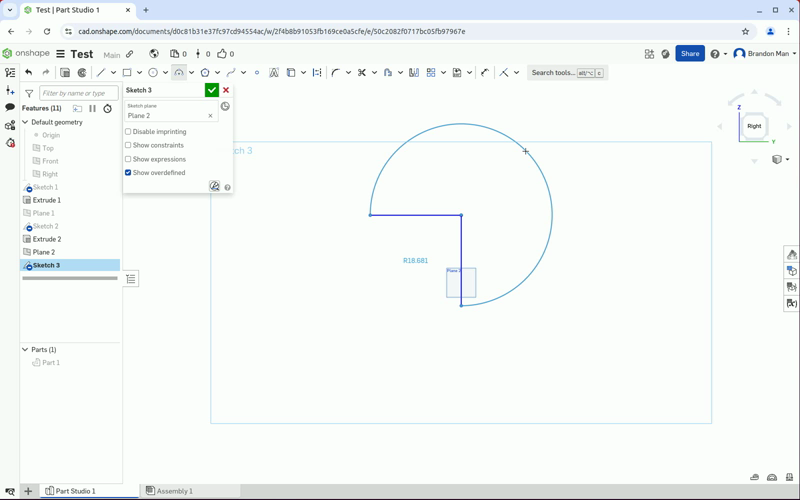
click(525, 150)
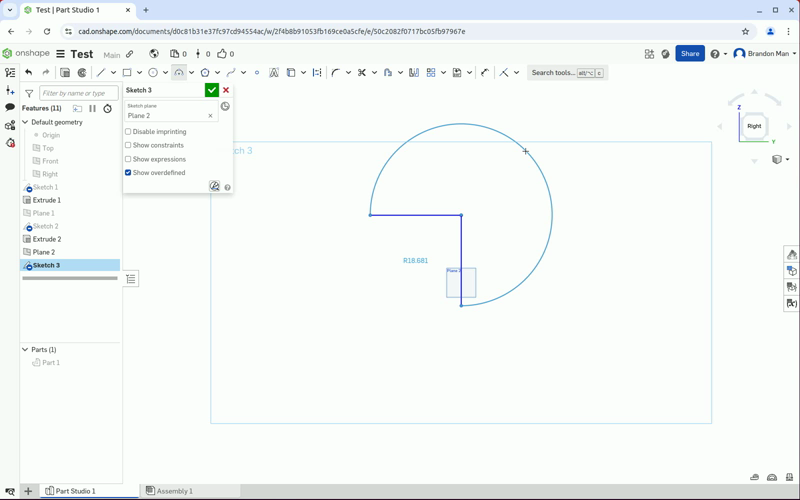
key_up(shift)
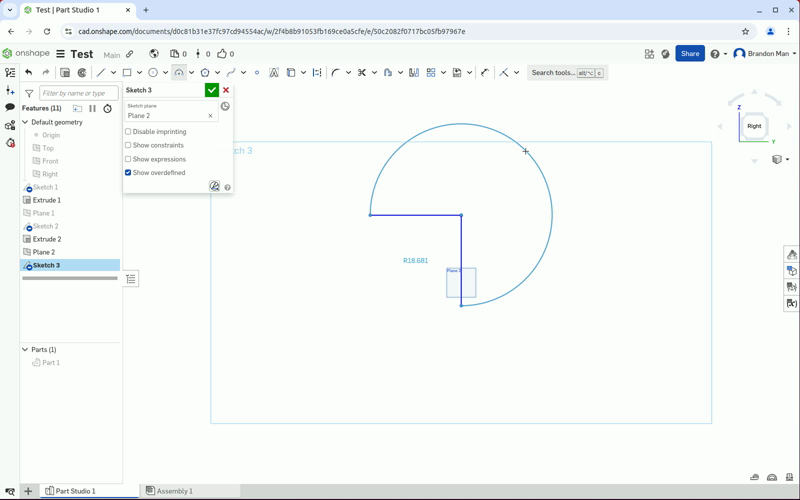
key(esc)
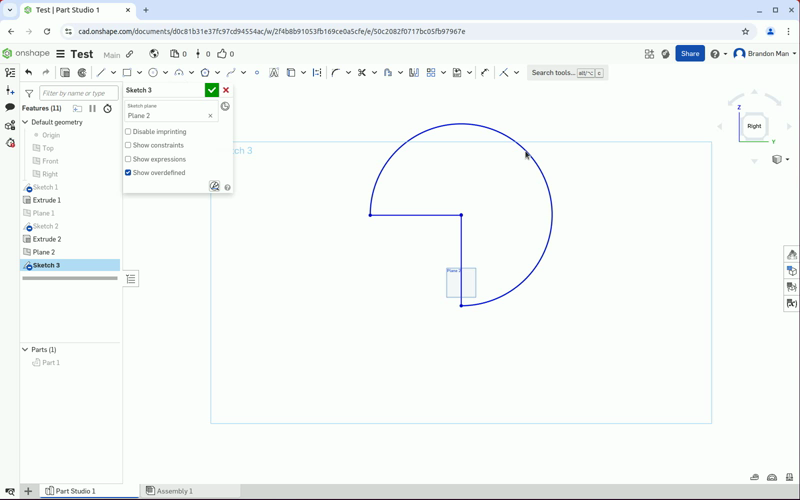
mouse_move(517, 249)
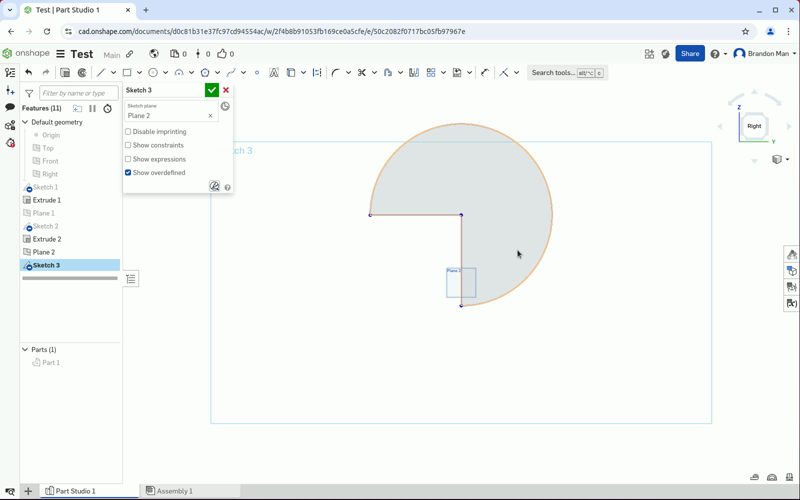
scroll(6)
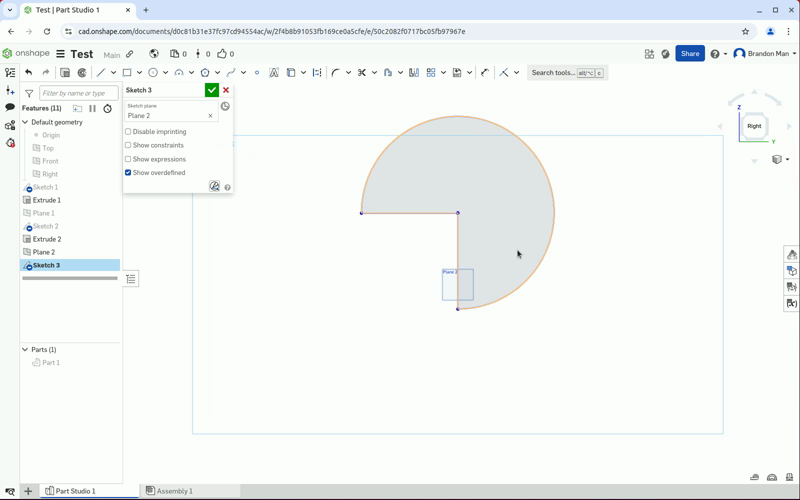
scroll(6)
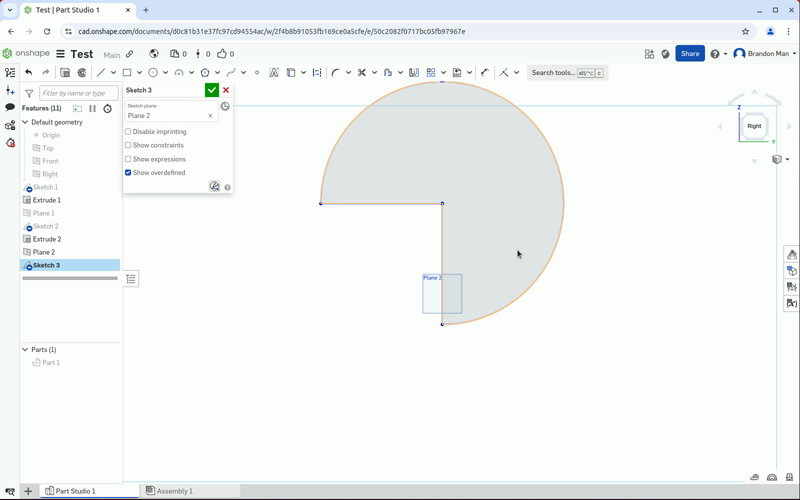
scroll(6)
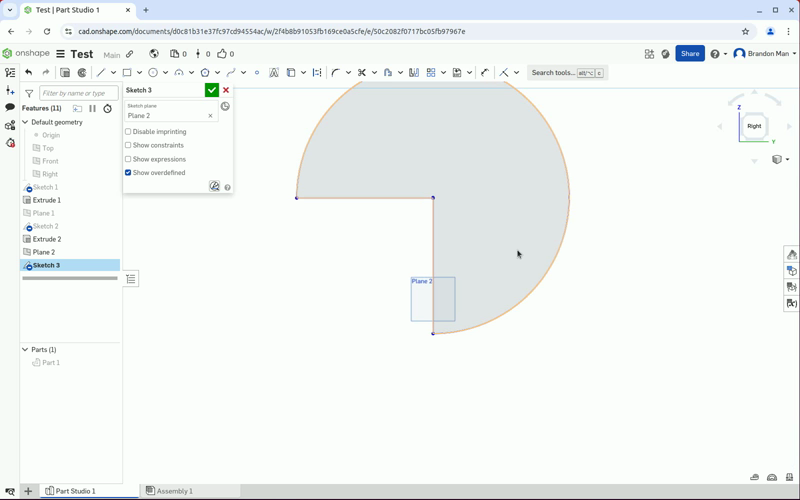
scroll(6)
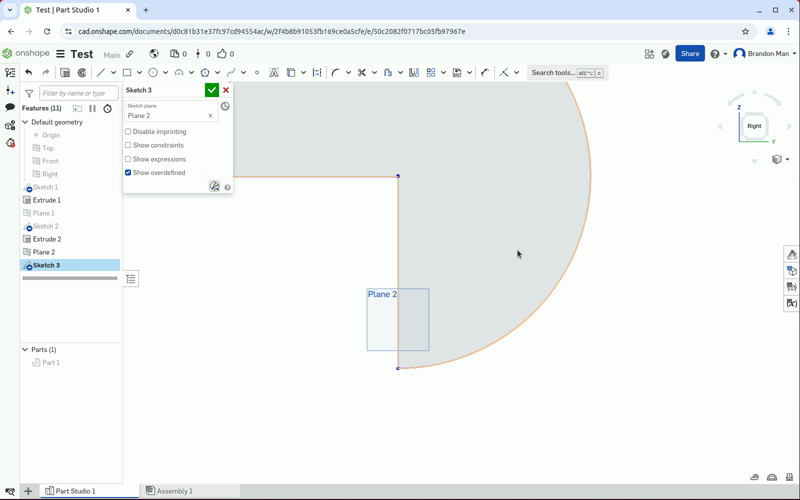
scroll(6)
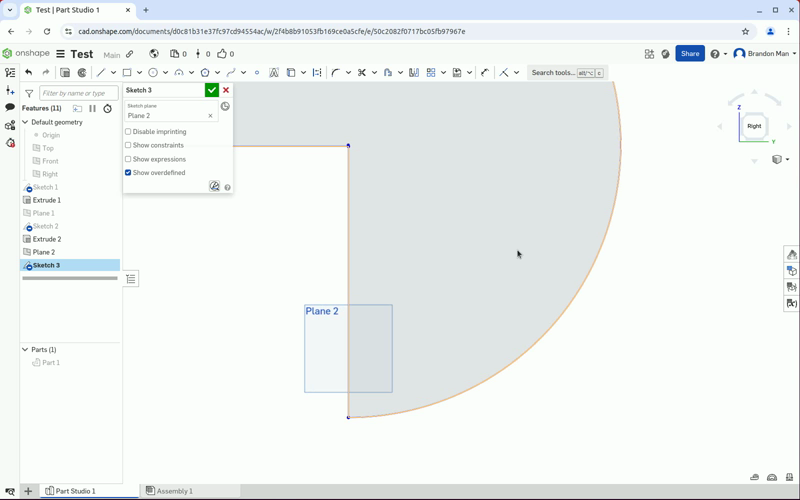
scroll(6)
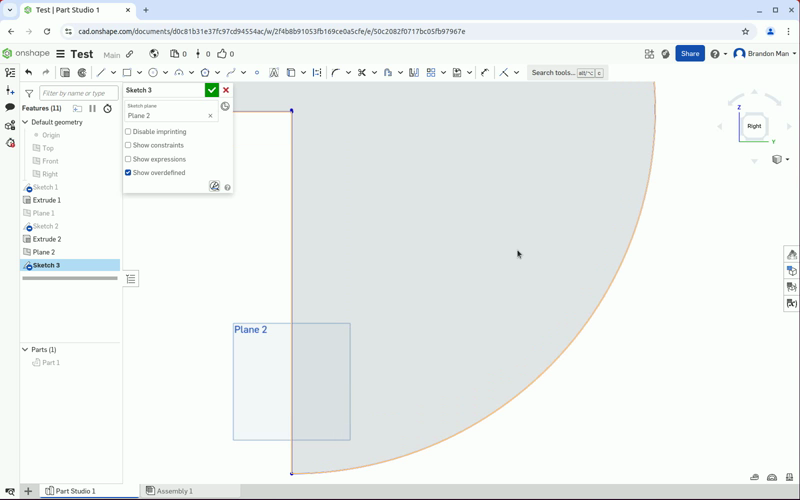
scroll(6)
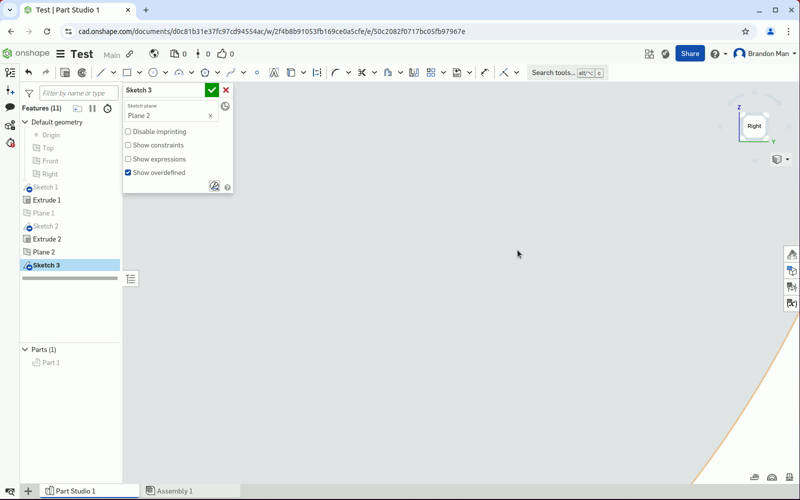
click(517, 249)
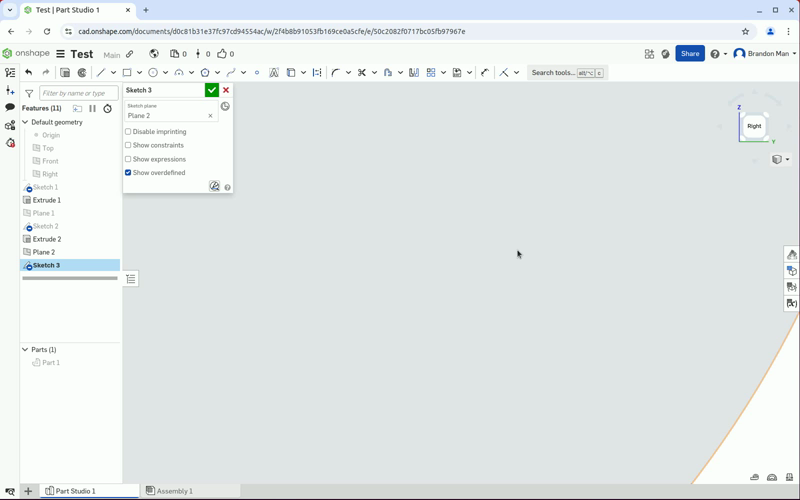
scroll(-6)
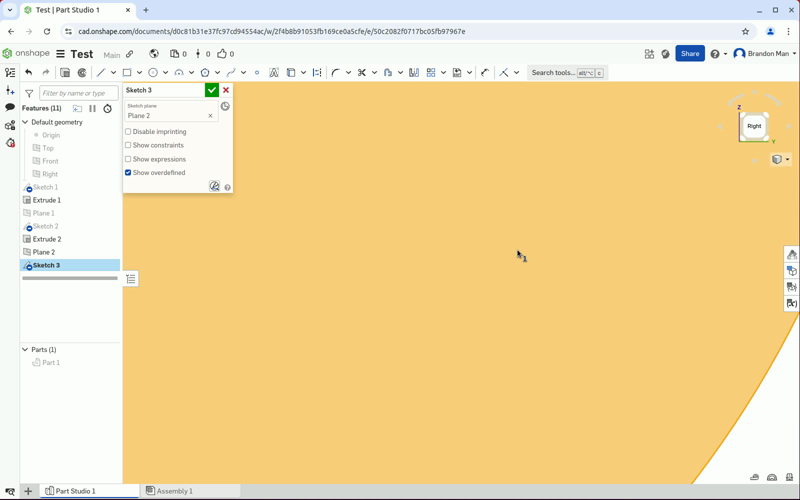
scroll(-6)
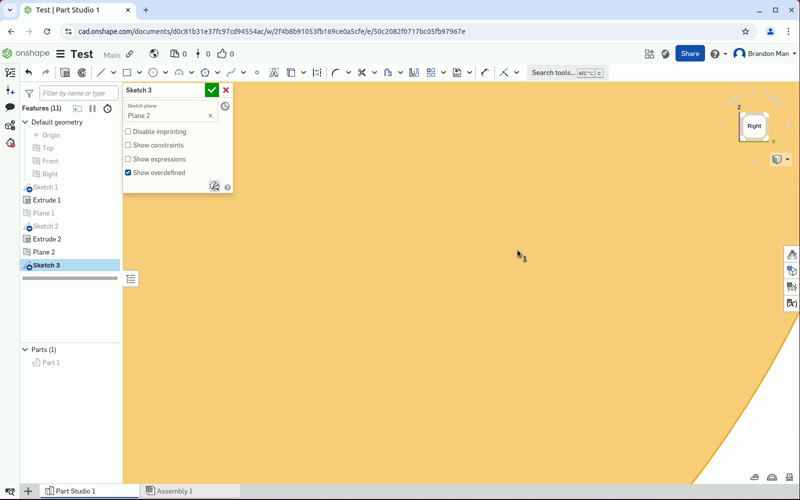
scroll(-6)
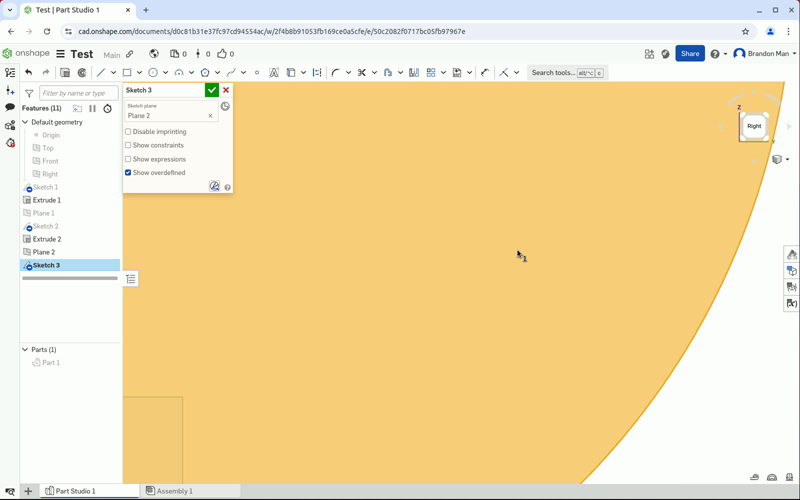
scroll(-6)
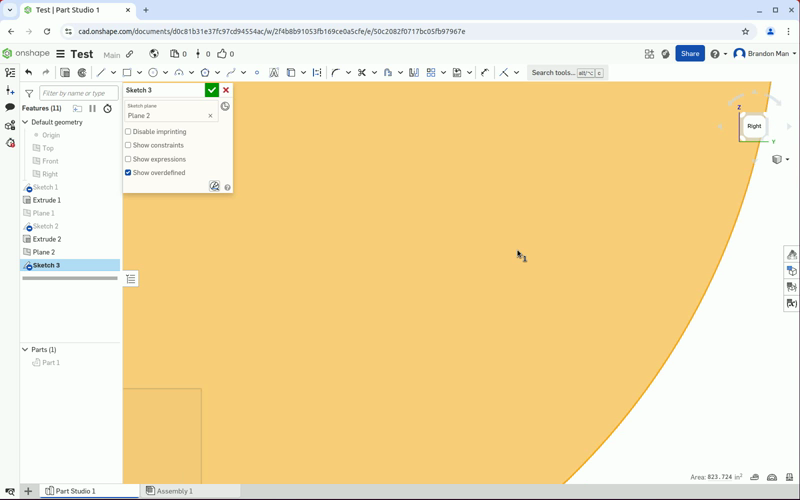
scroll(-6)
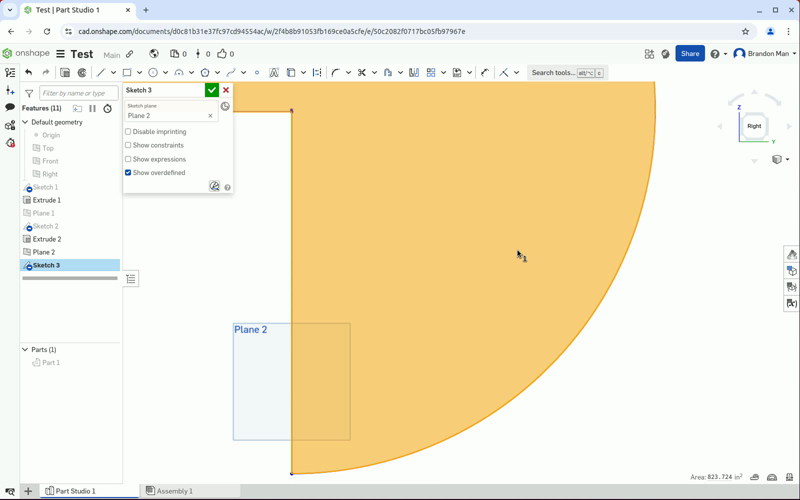
scroll(-6)
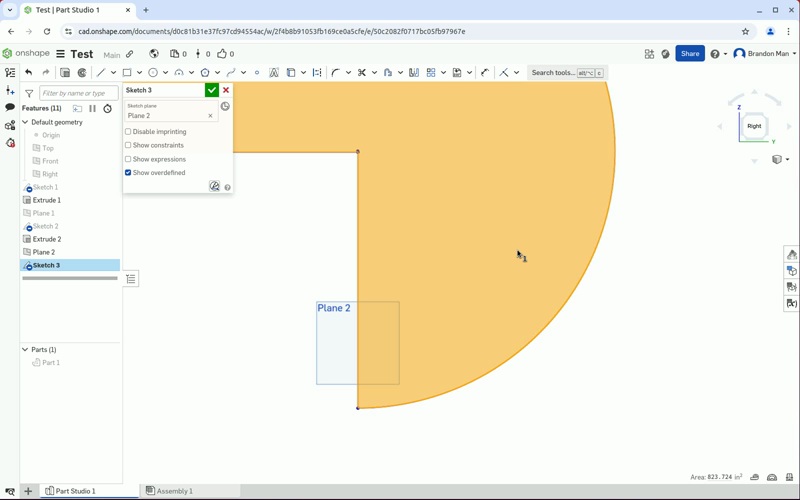
scroll(-6)
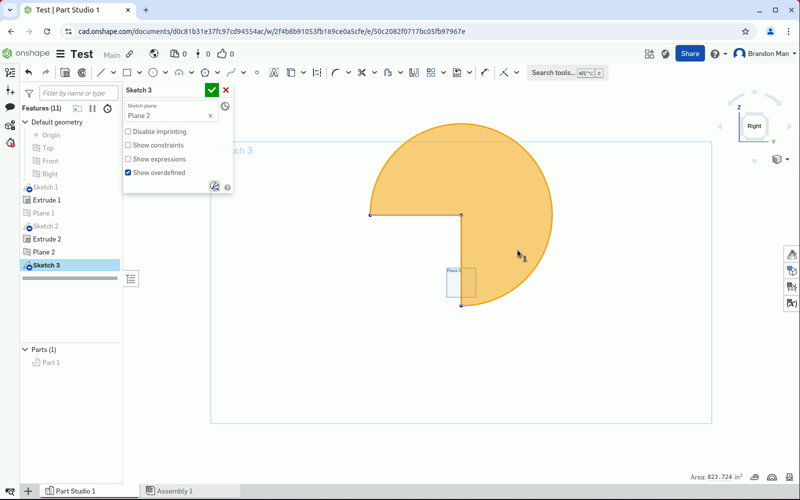
mouse_move(73, 352)
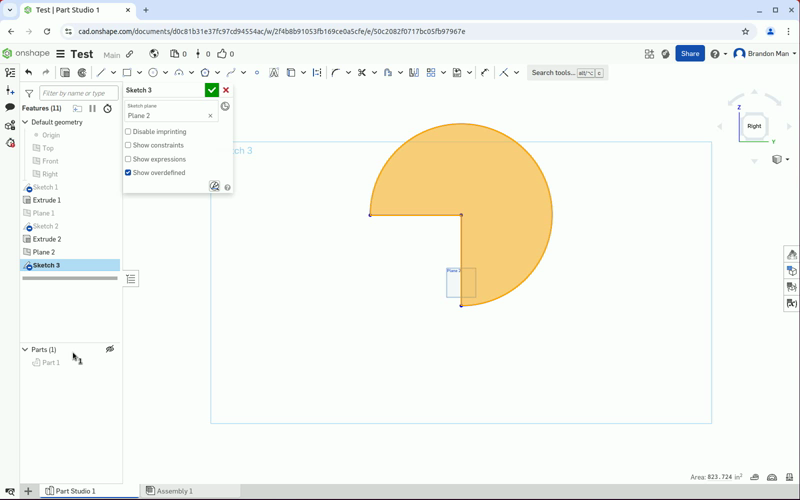
key(shift+y)
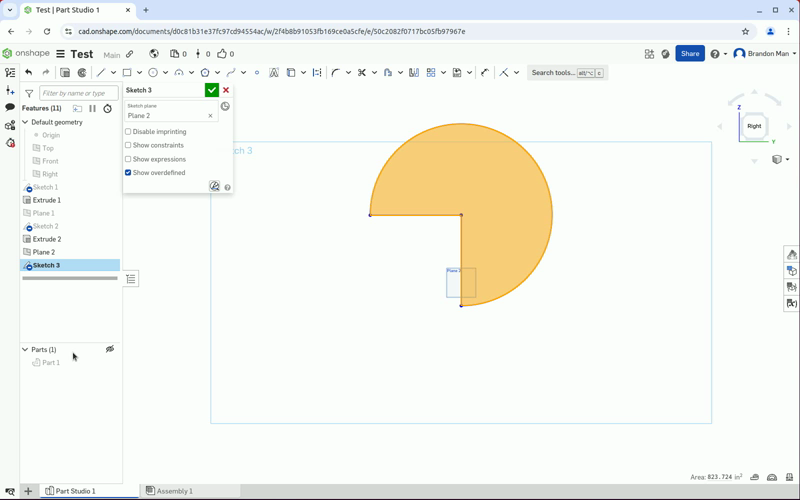
key(shift+e)
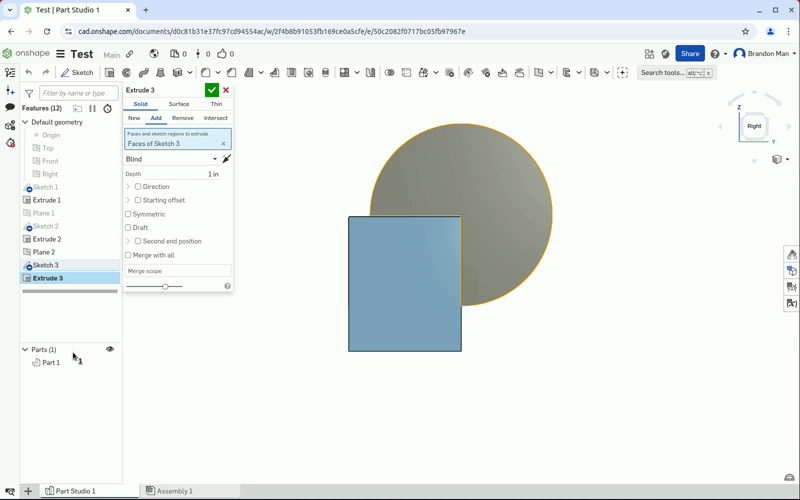
mouse_move(143, 106)
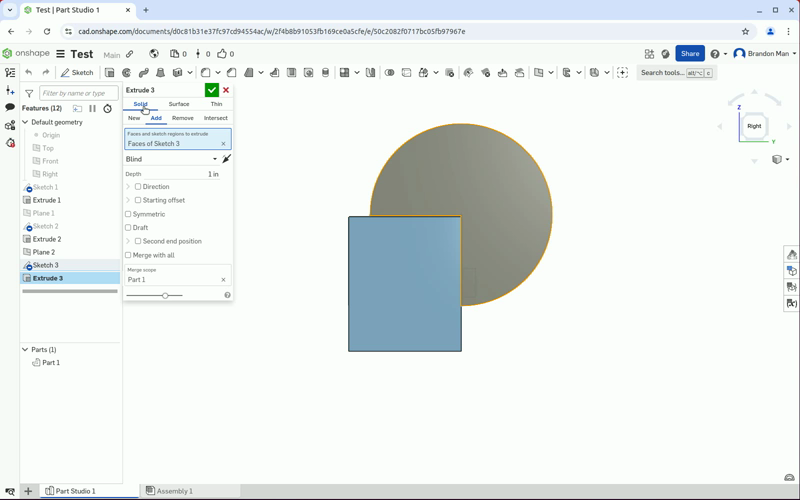
click(143, 106)
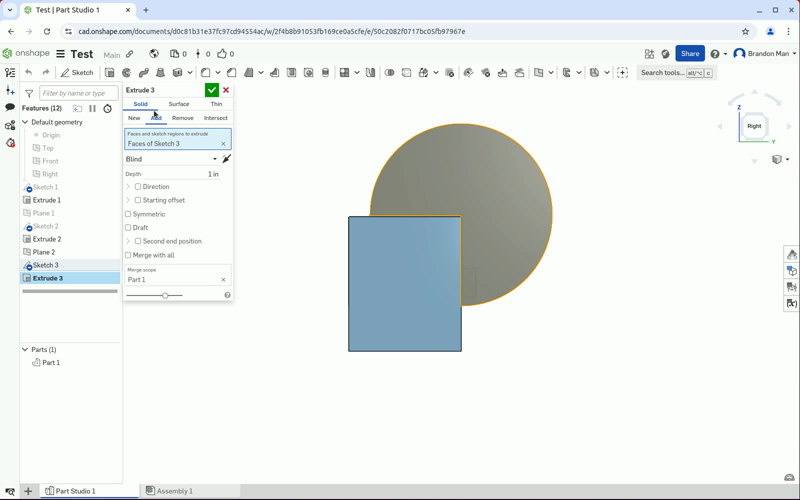
mouse_move(186, 120)
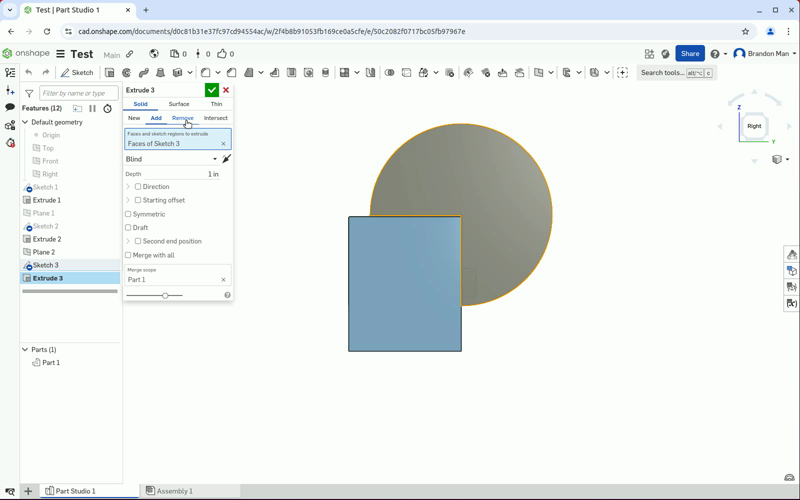
click(186, 120)
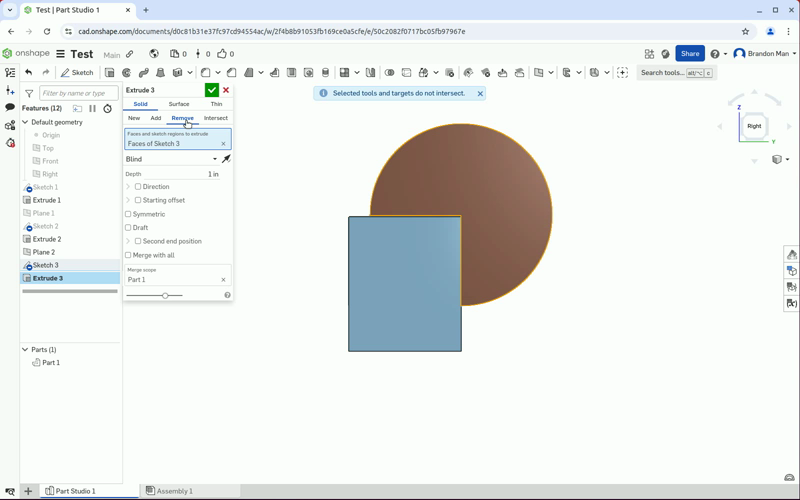
key(tab, 4)
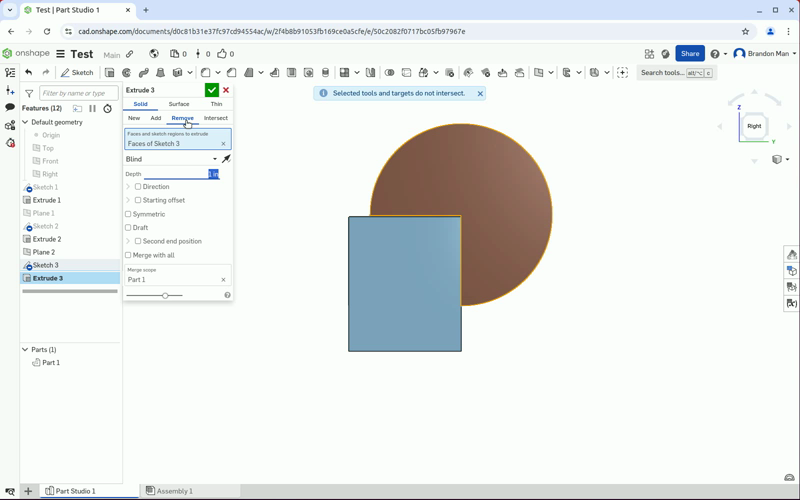
text(30.811)
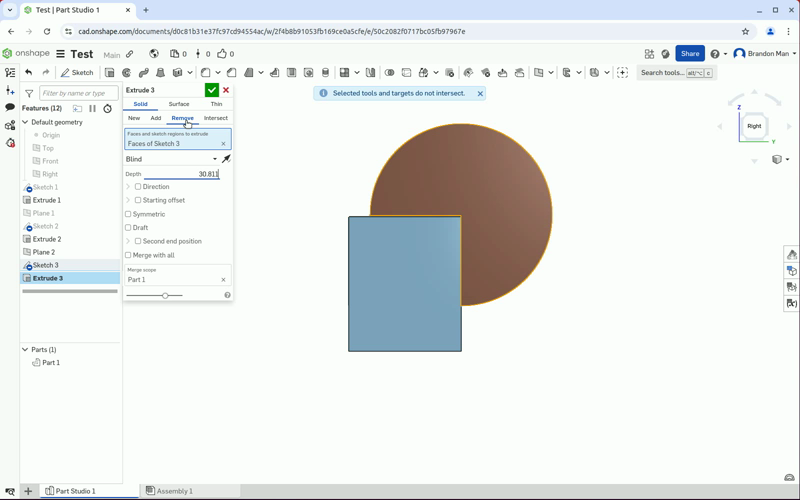
key(tab, 6)
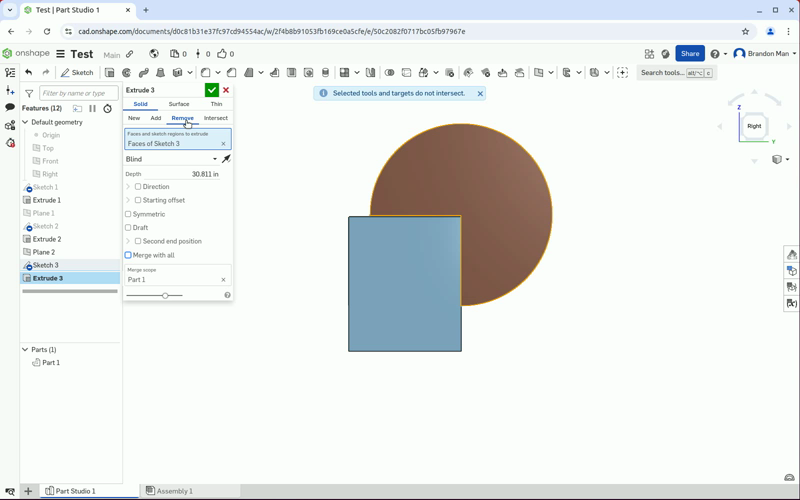
key(space)
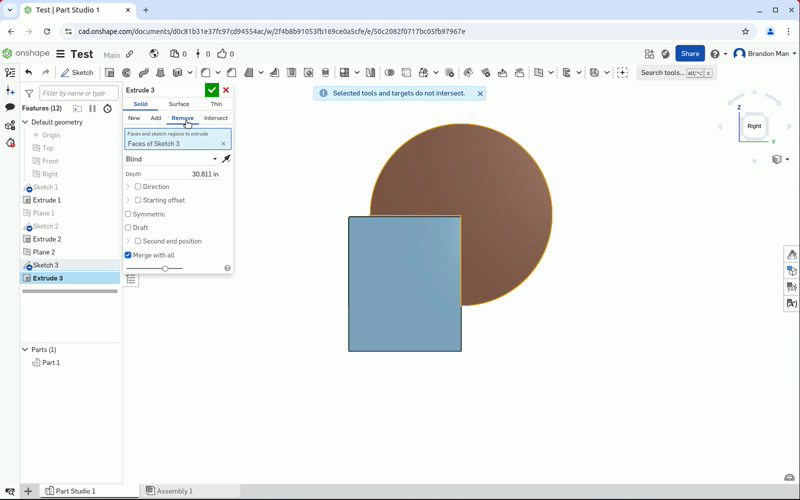
key(enter)
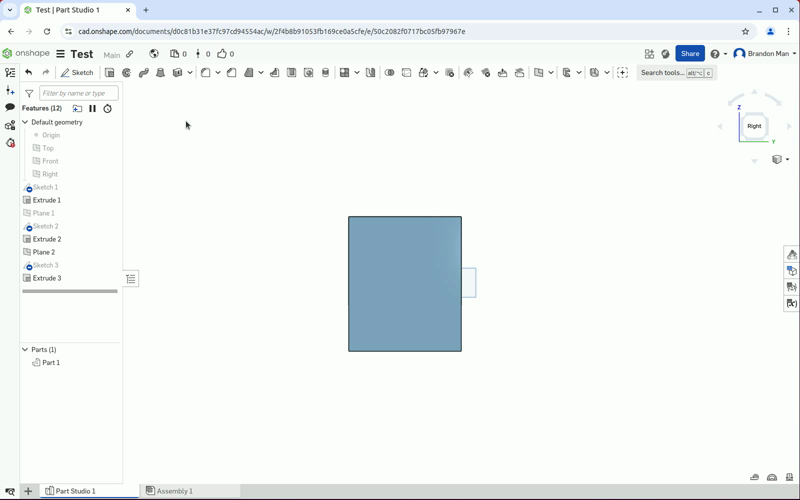
key(shift+h)
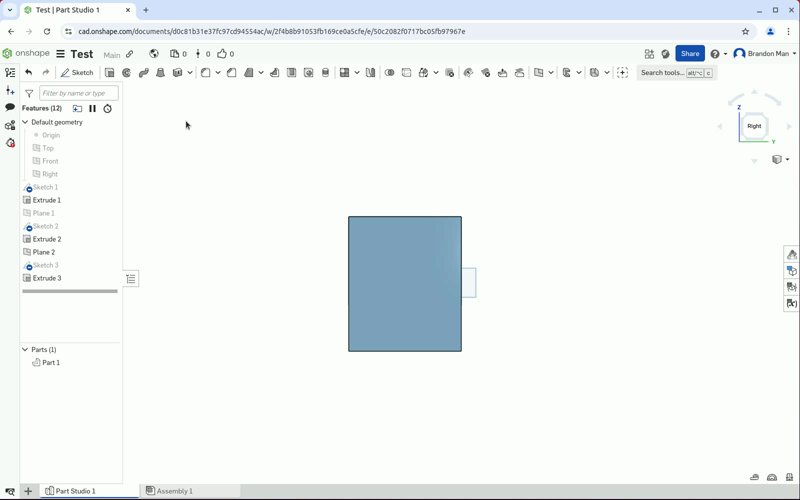
key(shift+h)
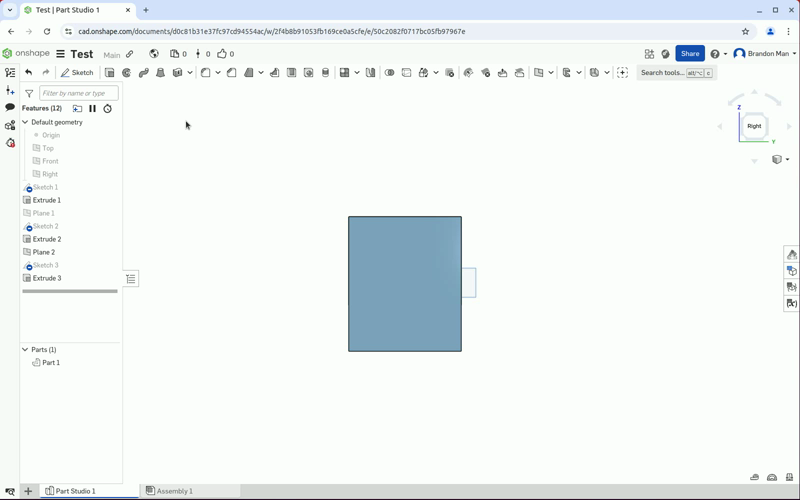
mouse_move(73, 189)
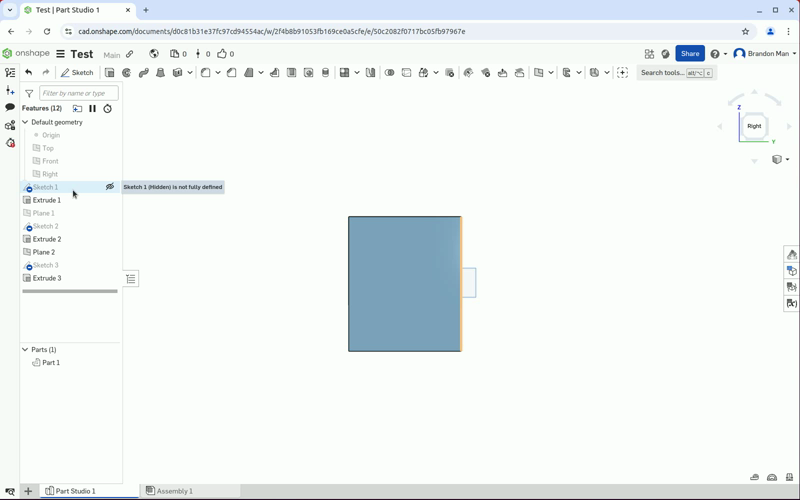
click(73, 189)
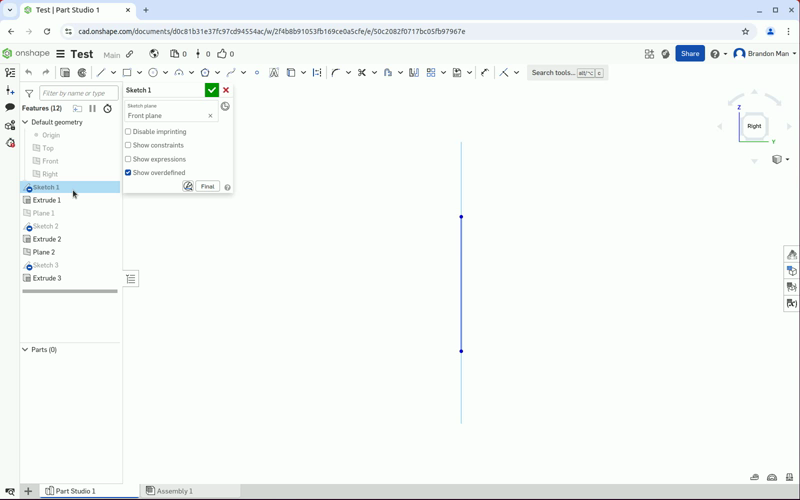
mouse_move(229, 92)
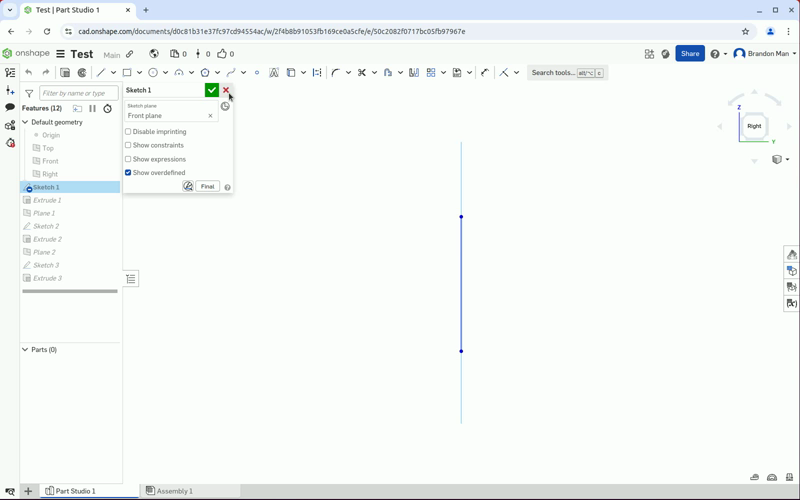
click(229, 92)
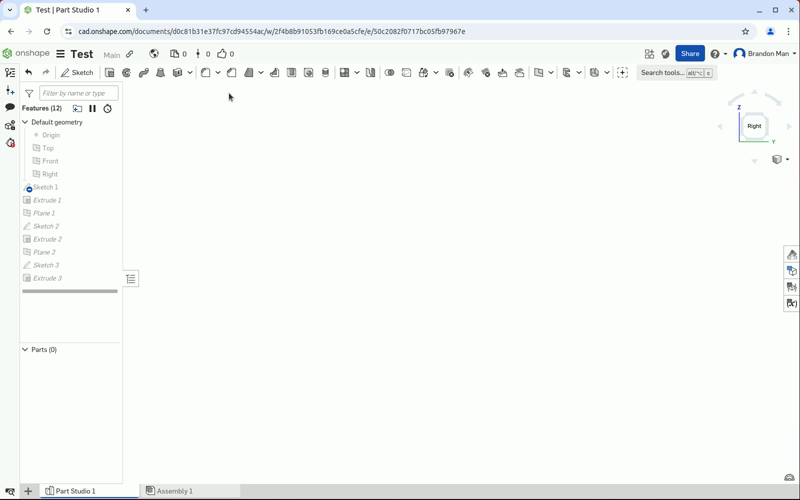
key(shift+s)
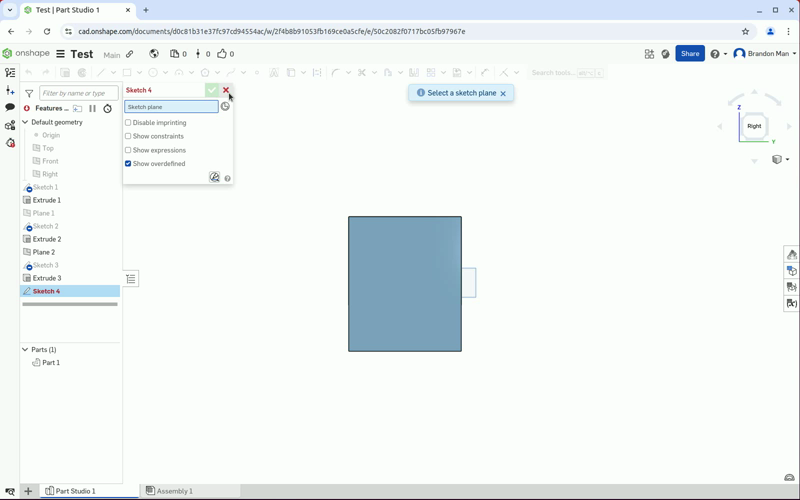
mouse_move(73, 254)
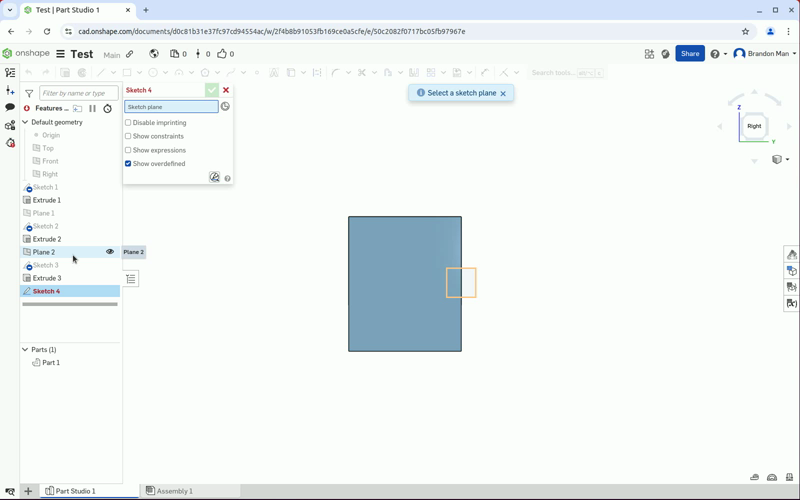
click(73, 254)
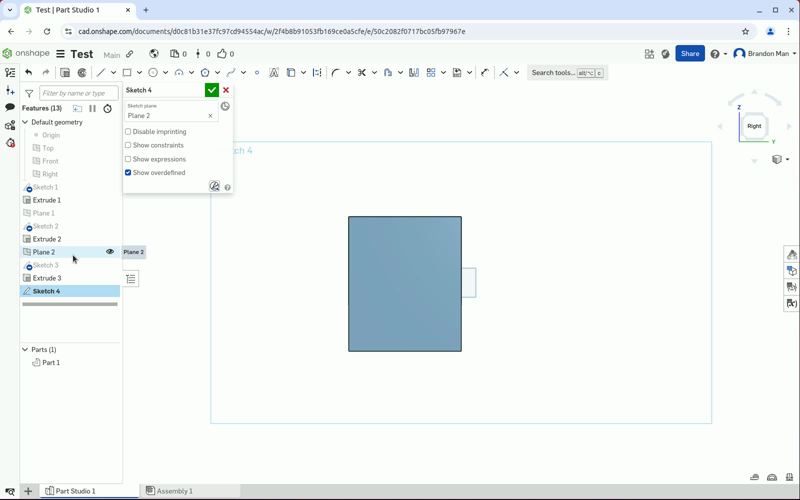
mouse_move(73, 352)
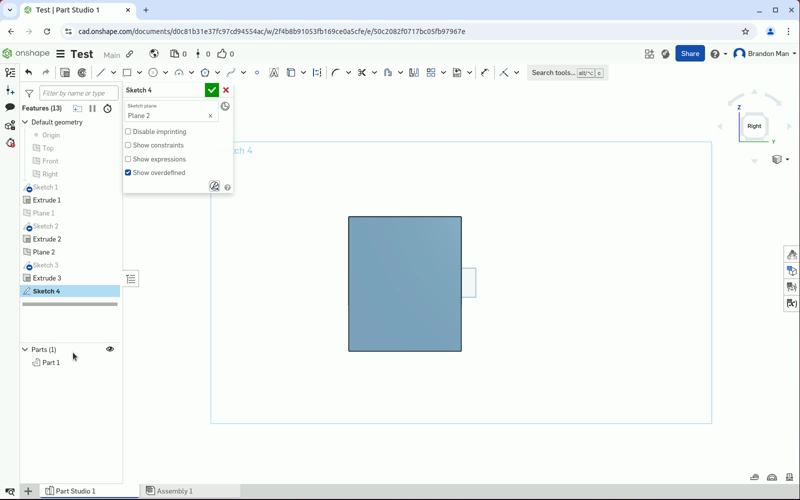
key(y)
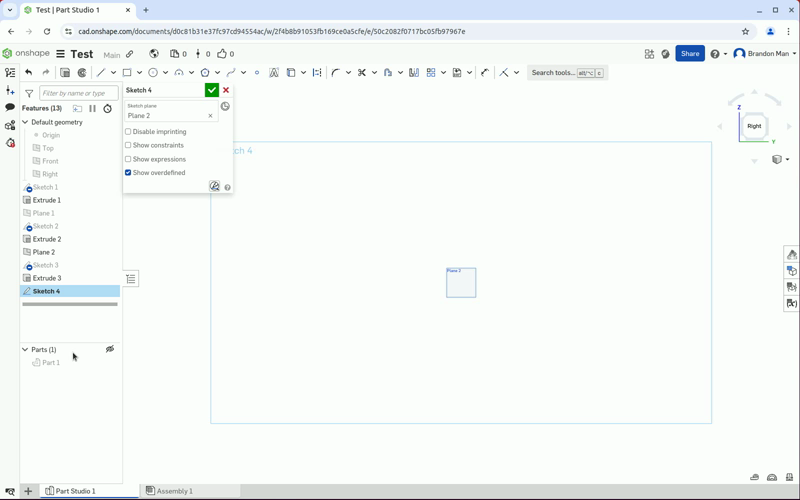
key(a)
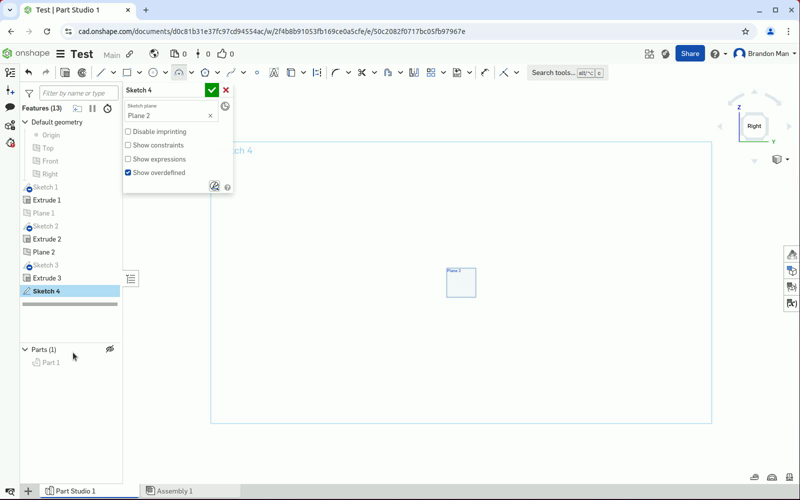
key_down(shift)
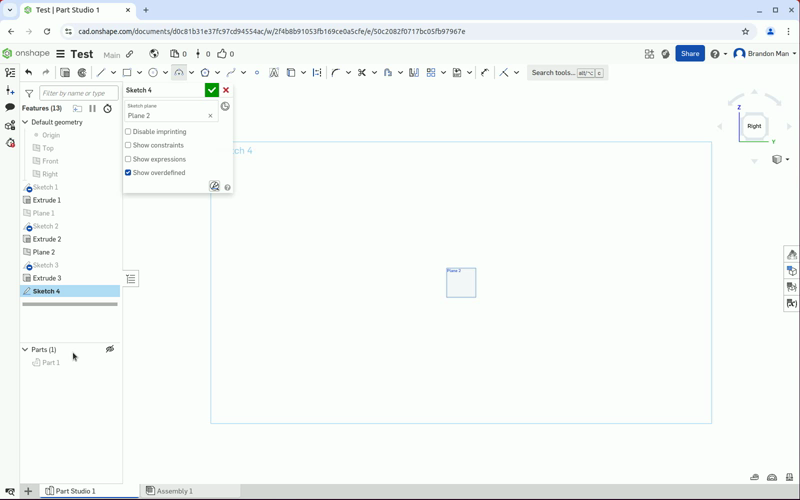
mouse_move(370, 215)
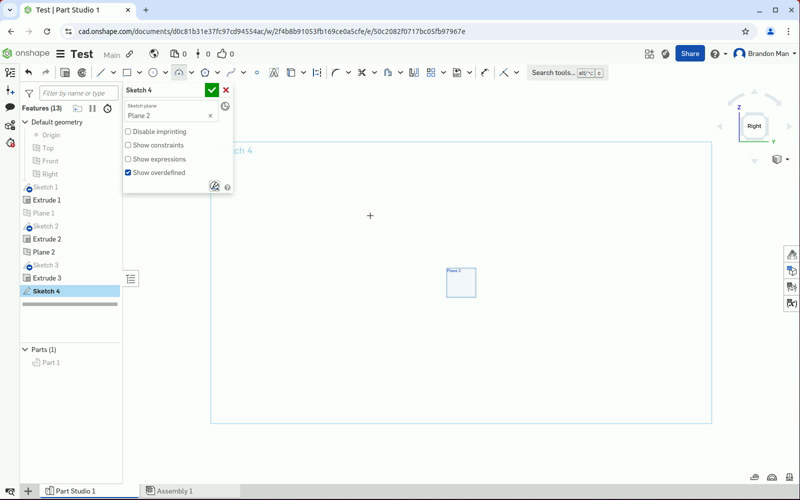
click(370, 215)
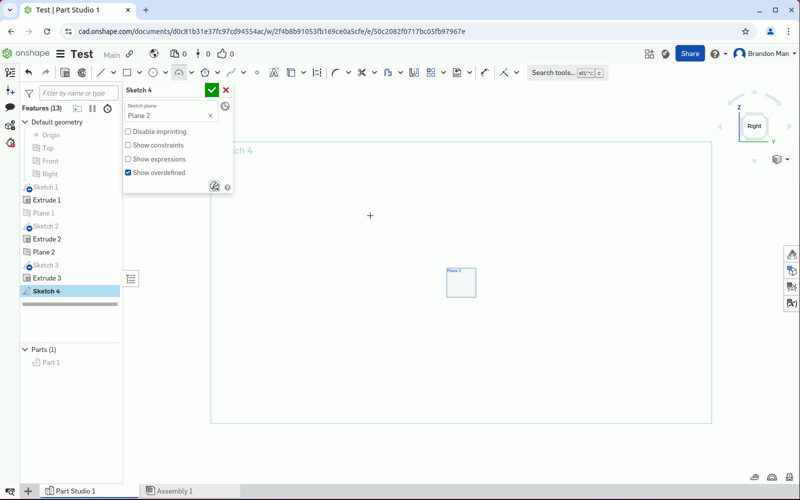
key_up(shift)
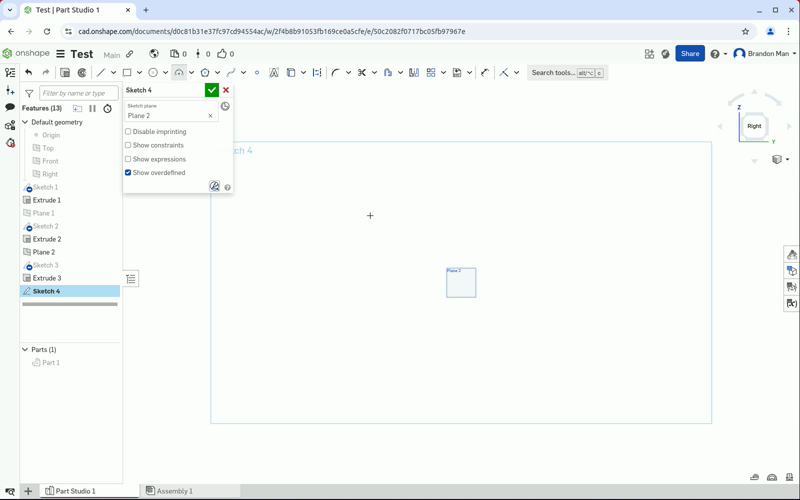
key_down(shift)
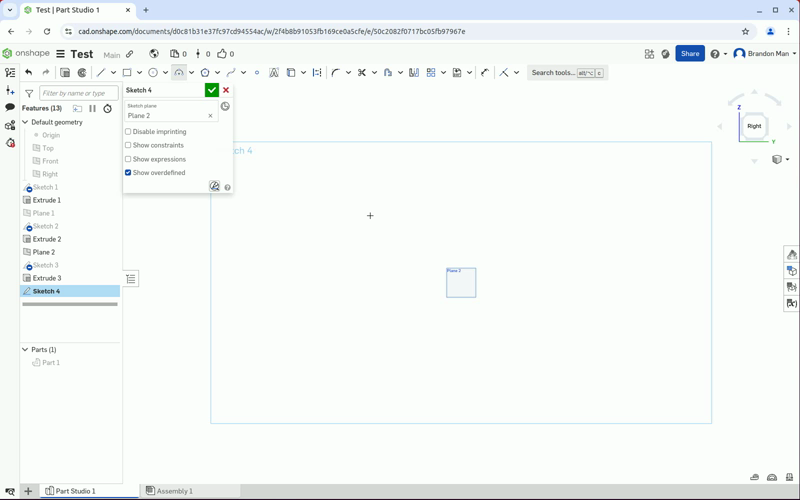
mouse_move(461, 305)
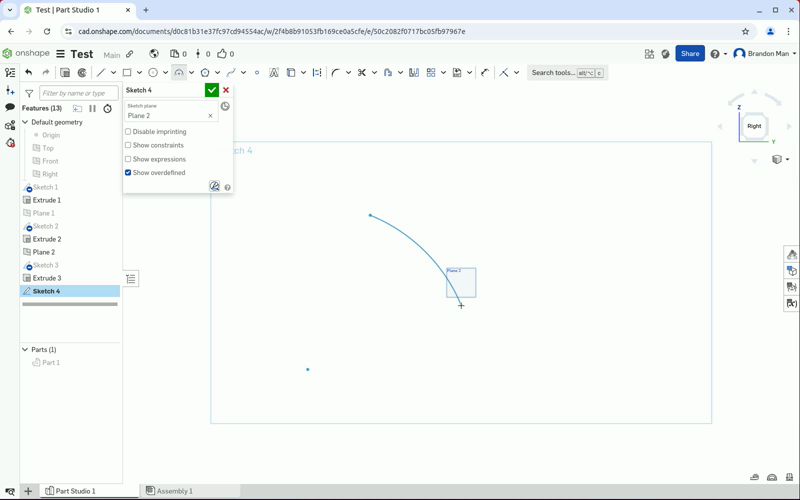
click(461, 305)
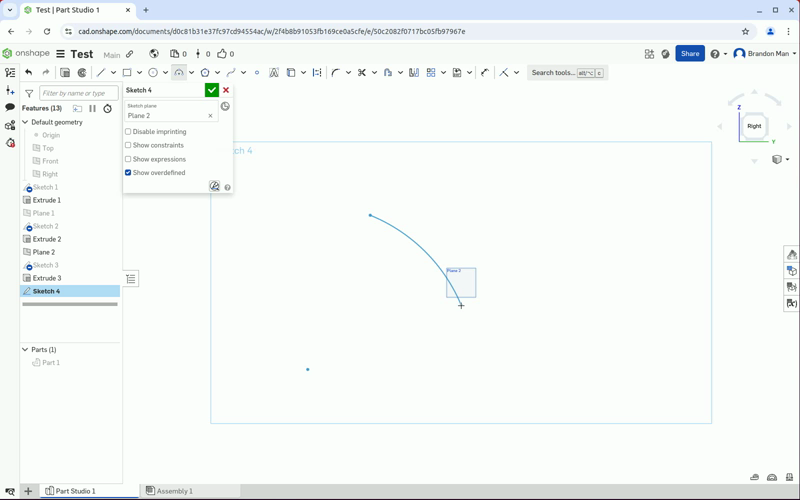
mouse_move(396, 279)
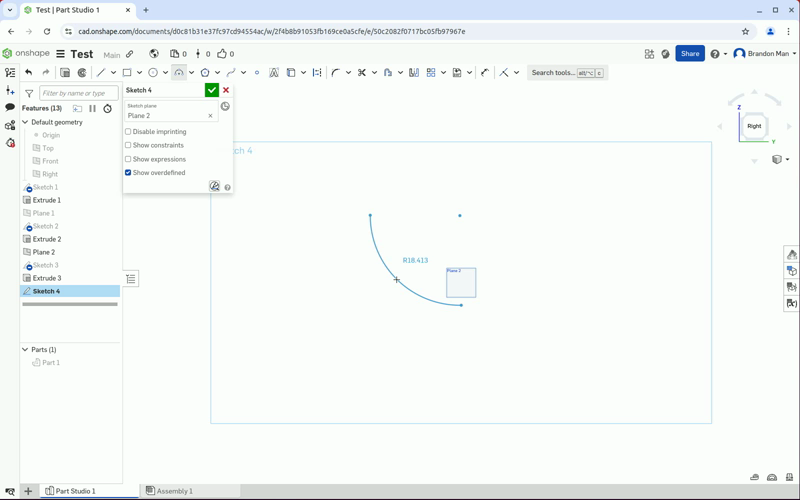
click(396, 279)
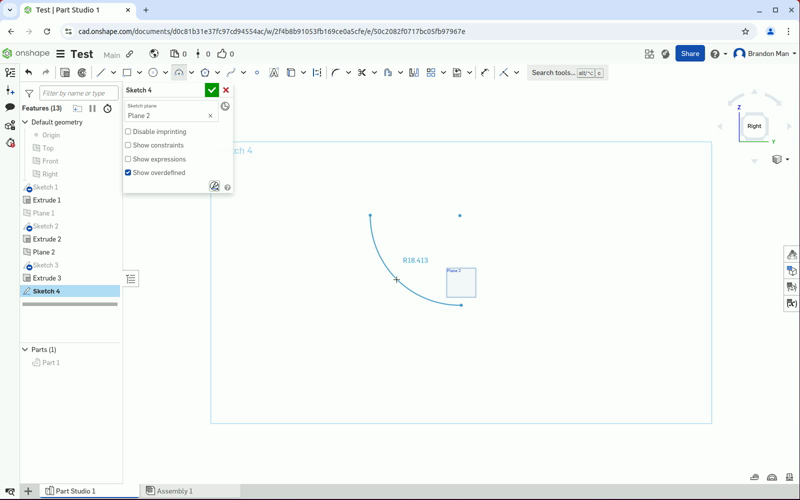
key_up(shift)
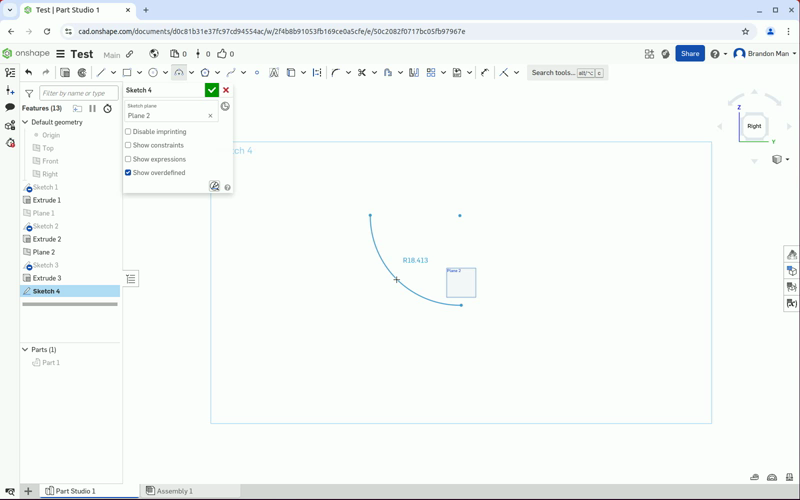
key(esc)
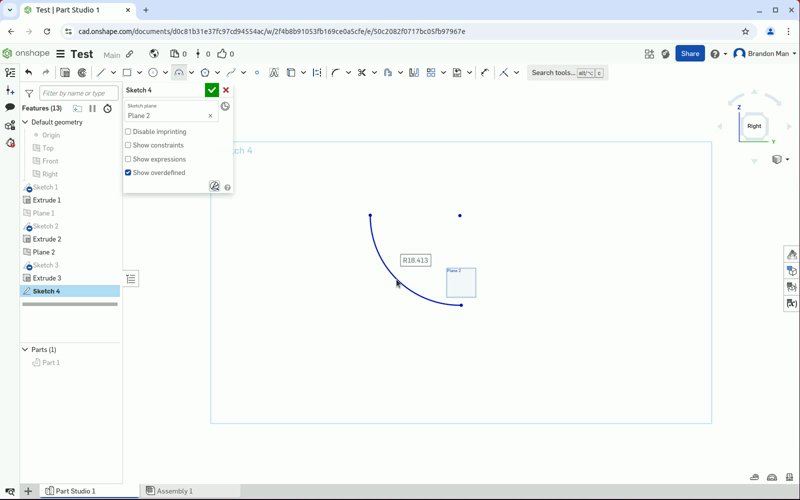
key(l)
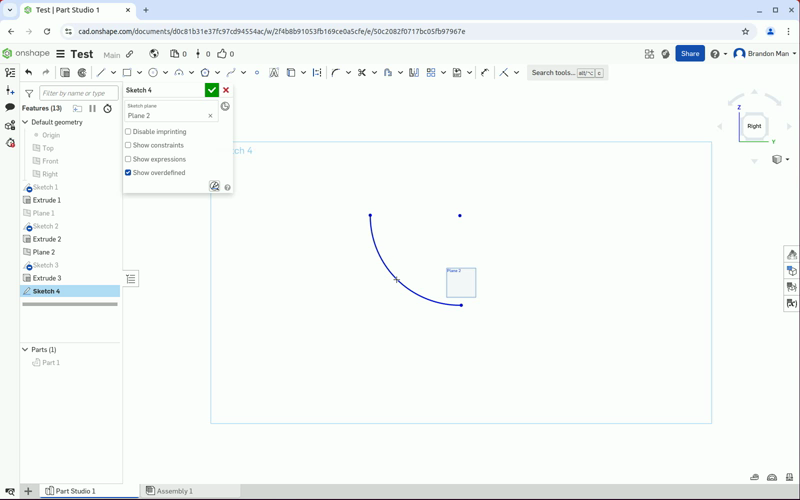
mouse_move(461, 305)
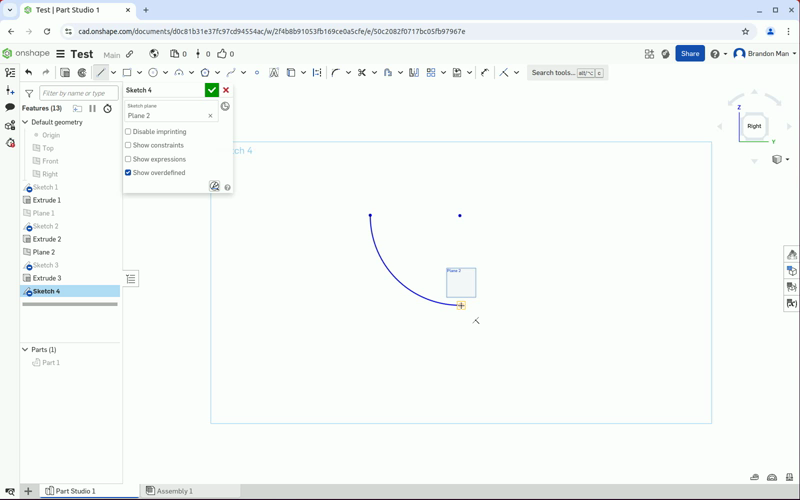
click(461, 305)
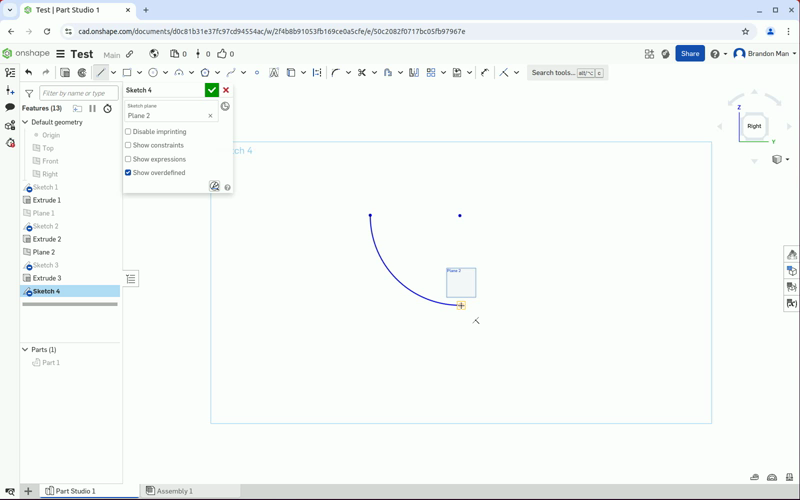
key_down(shift)
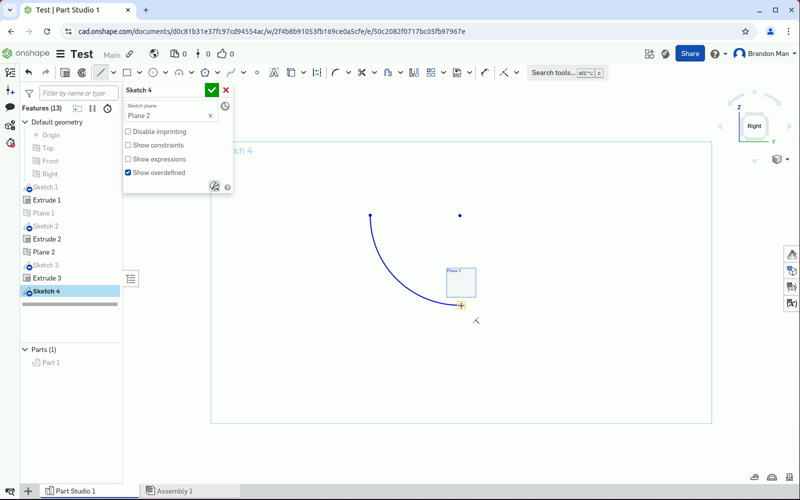
mouse_move(461, 215)
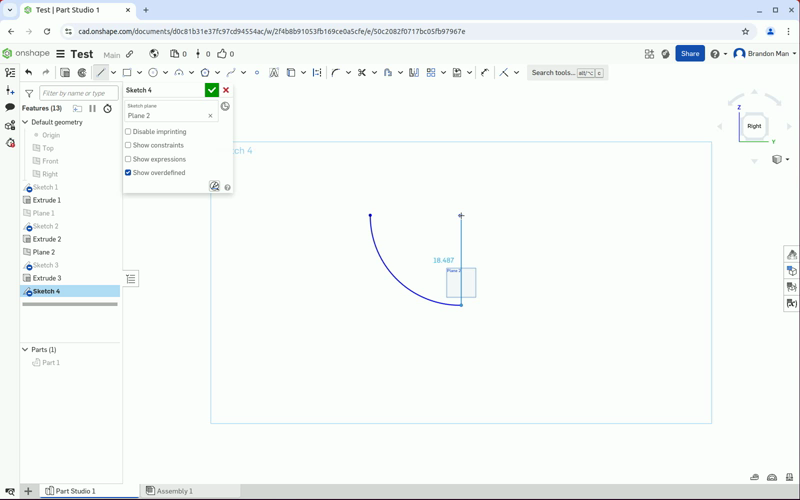
click(461, 215)
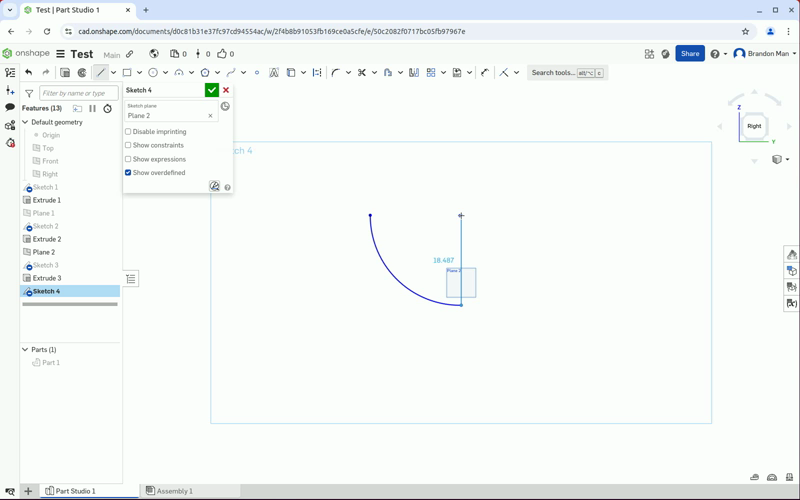
key_up(shift)
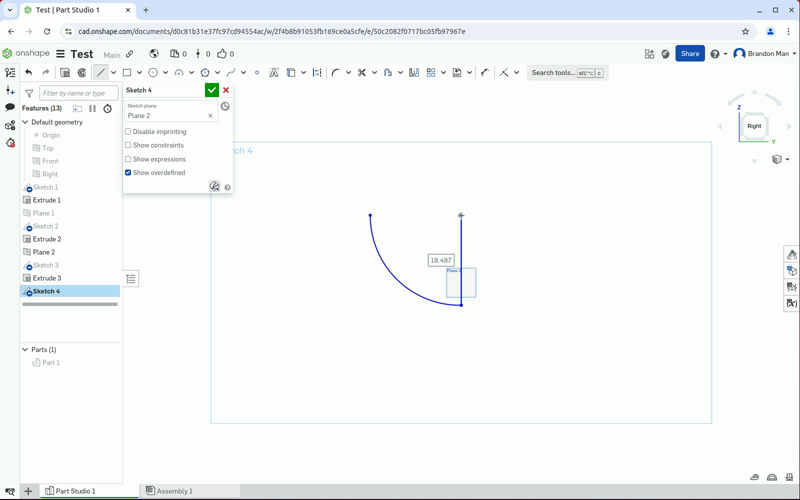
key_down(shift)
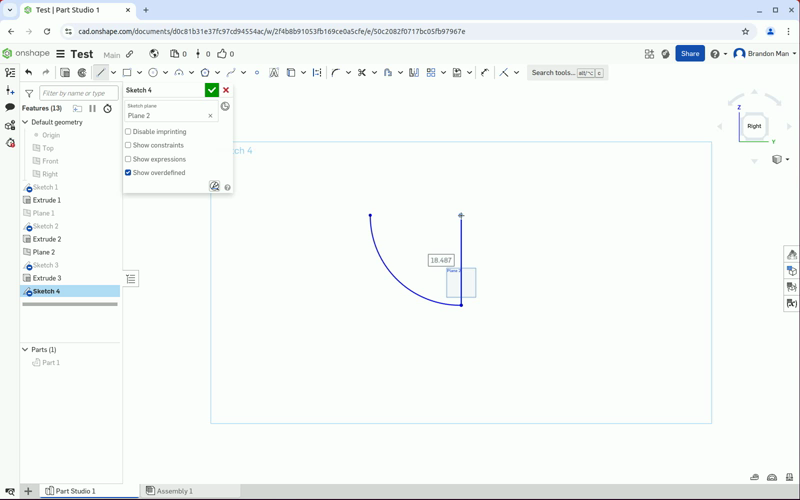
mouse_move(370, 215)
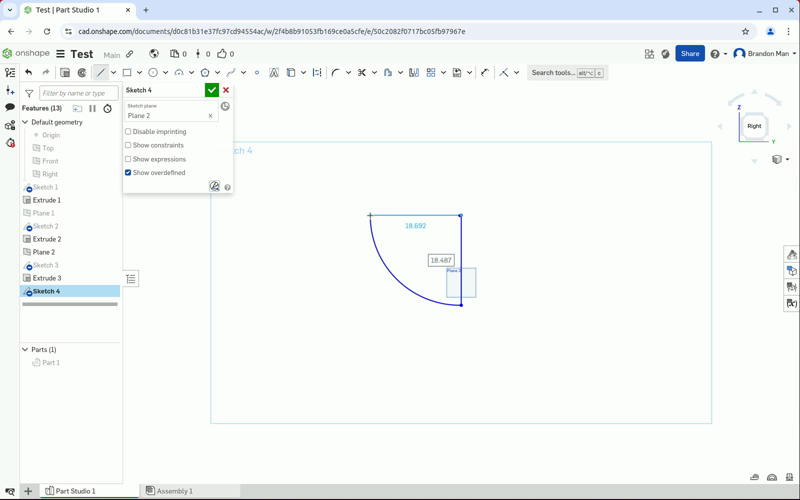
key_up(shift)
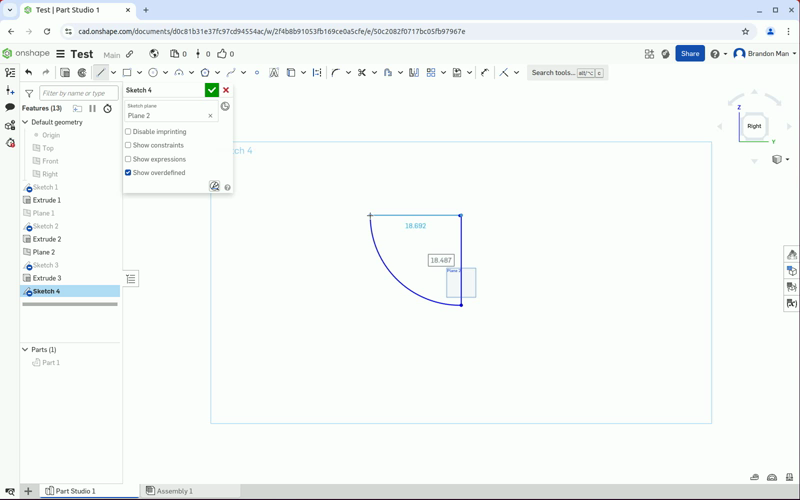
click(370, 215)
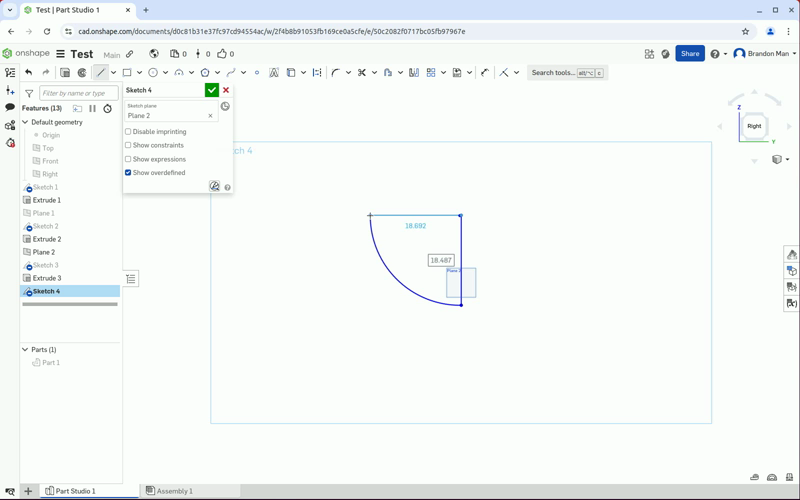
key(esc)
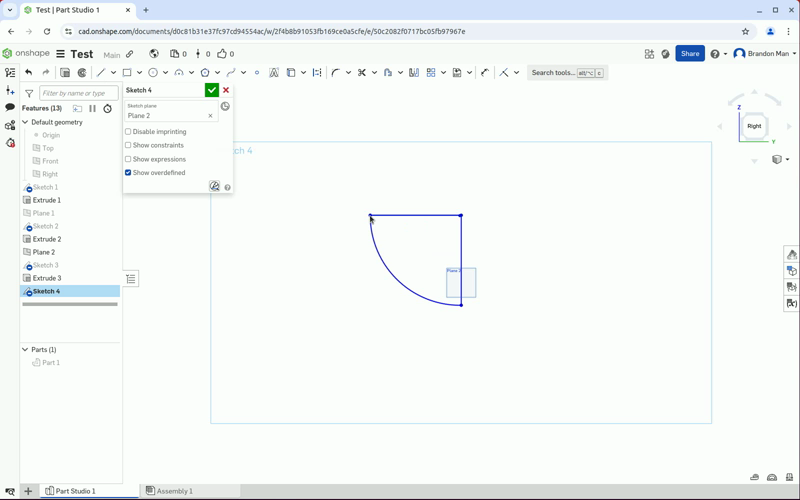
mouse_move(411, 226)
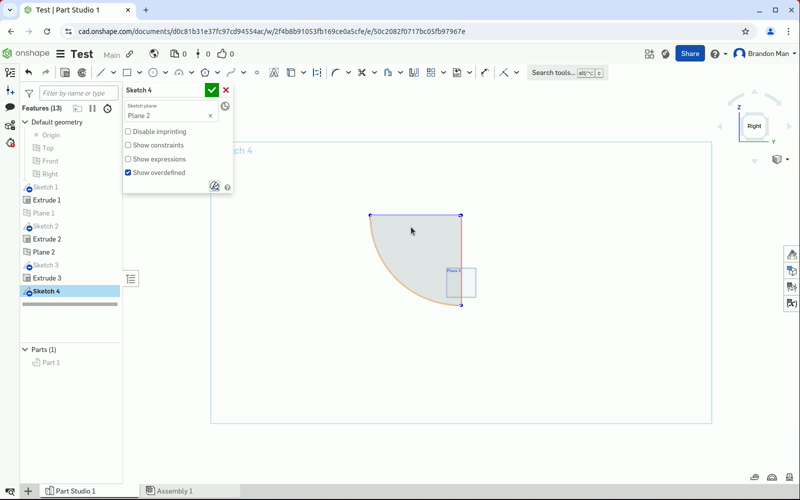
scroll(6)
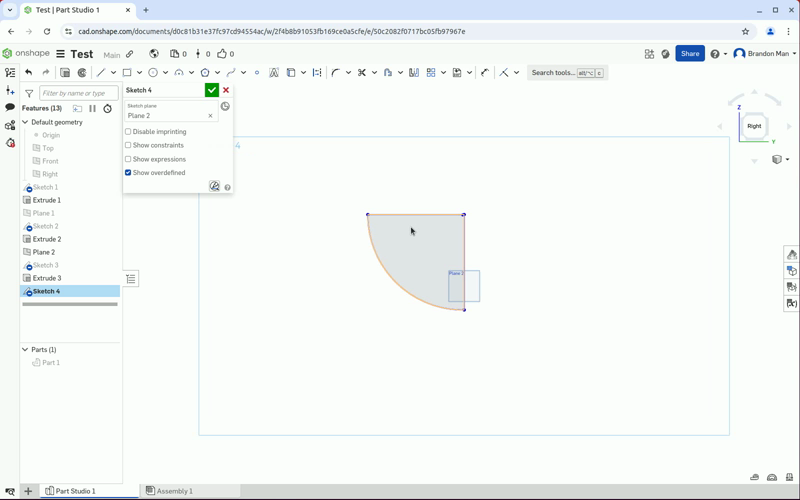
scroll(6)
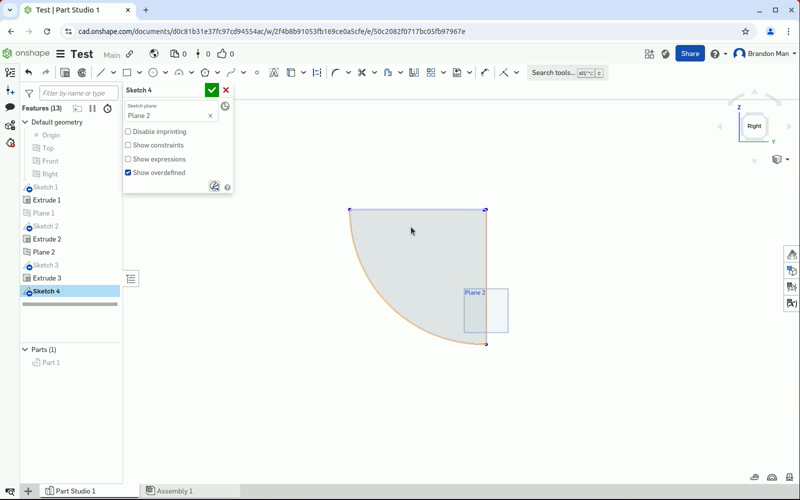
scroll(6)
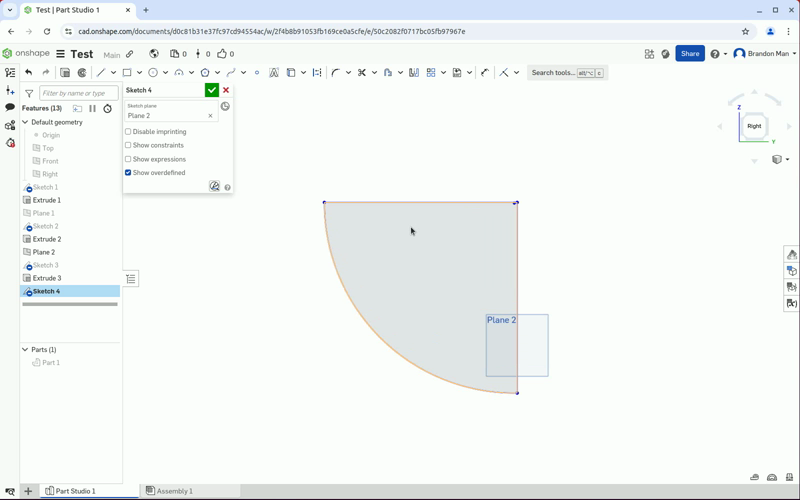
scroll(6)
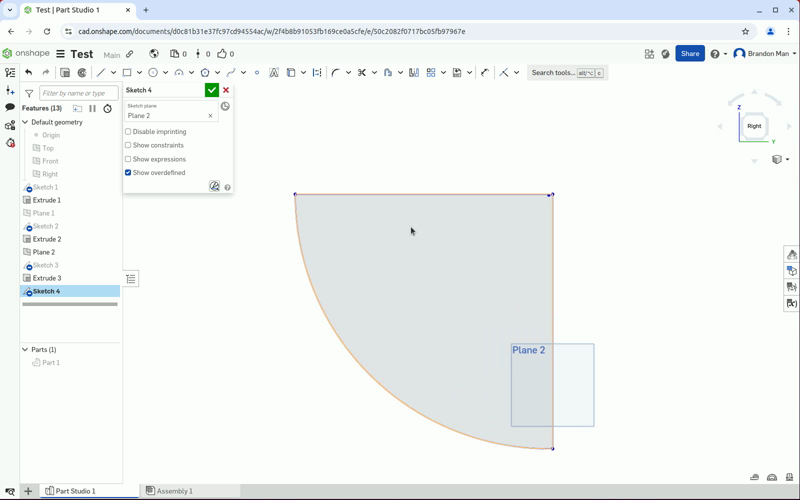
scroll(6)
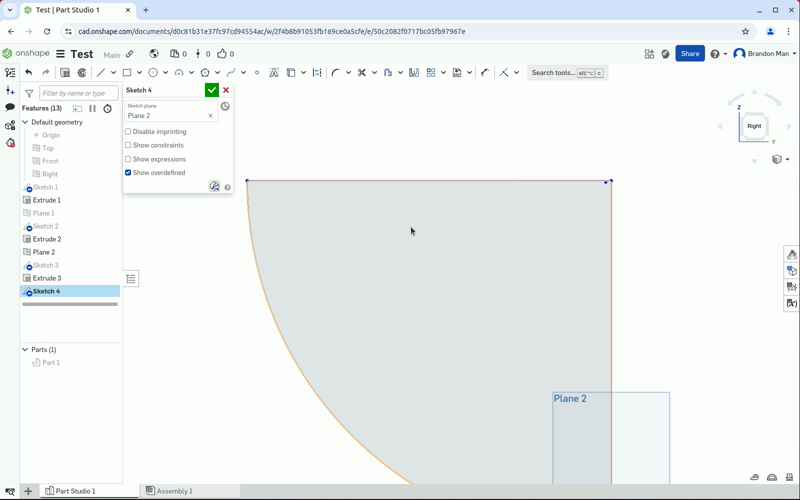
scroll(6)
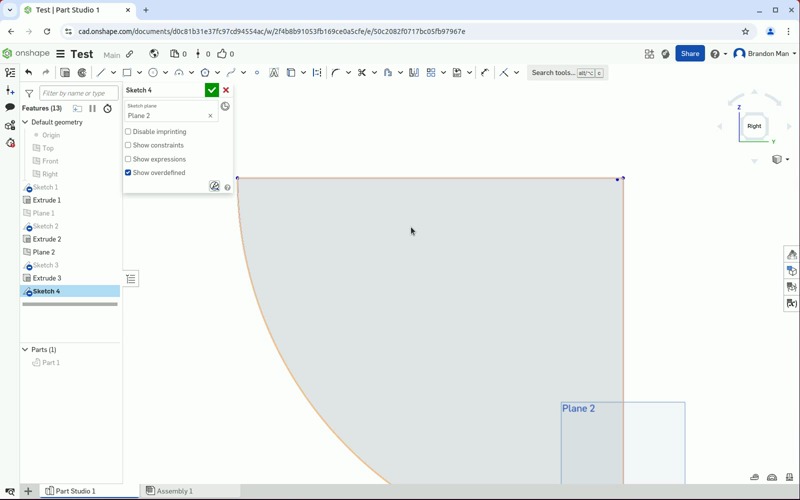
scroll(6)
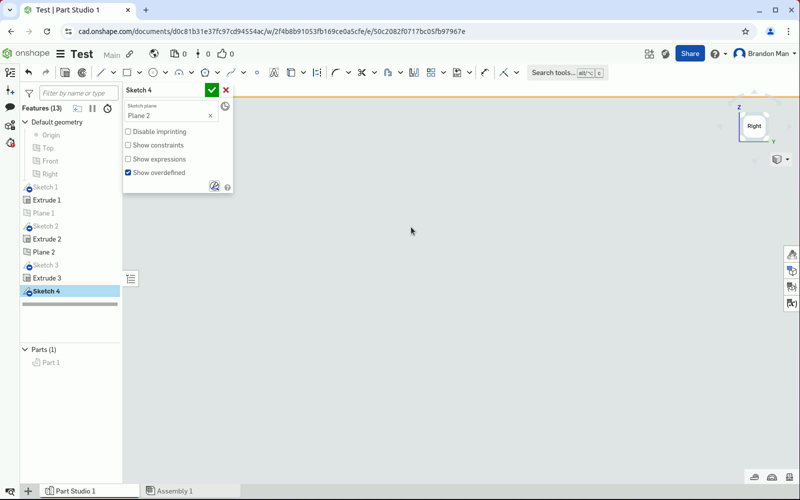
click(411, 226)
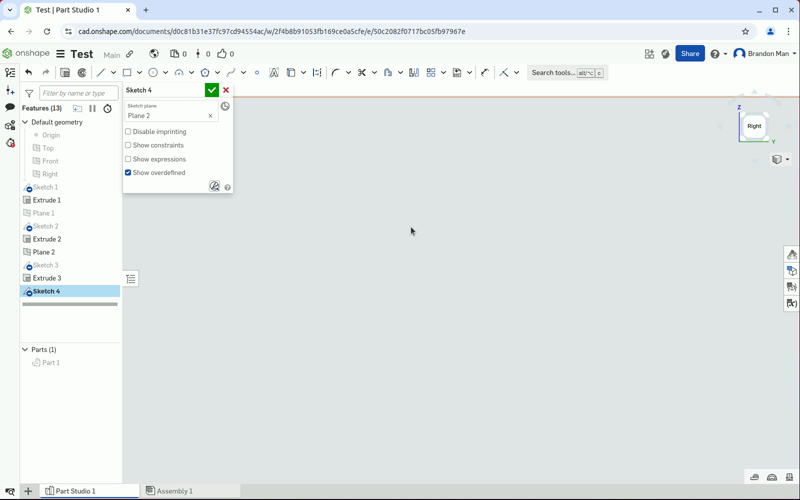
scroll(-6)
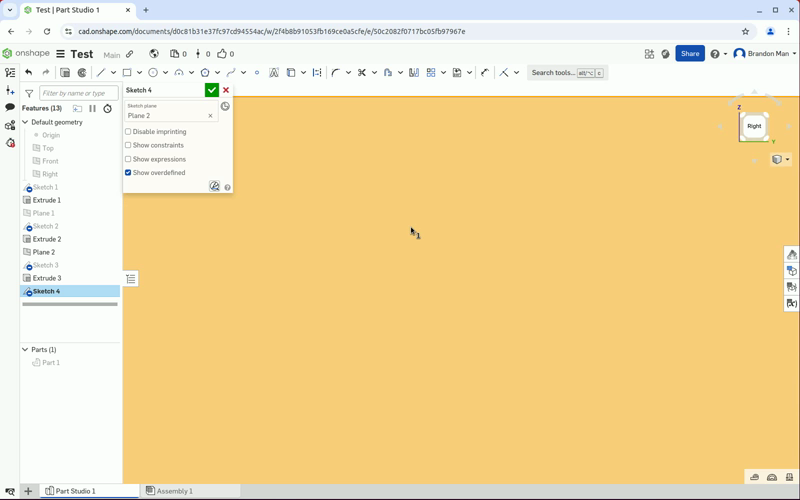
scroll(-6)
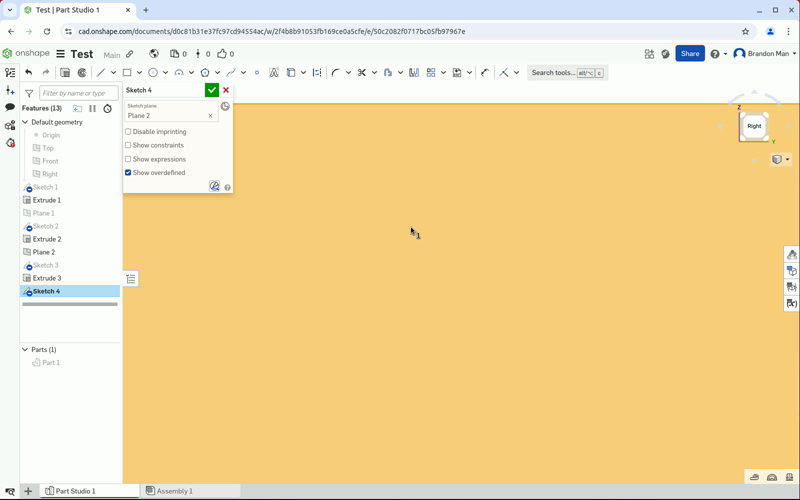
scroll(-6)
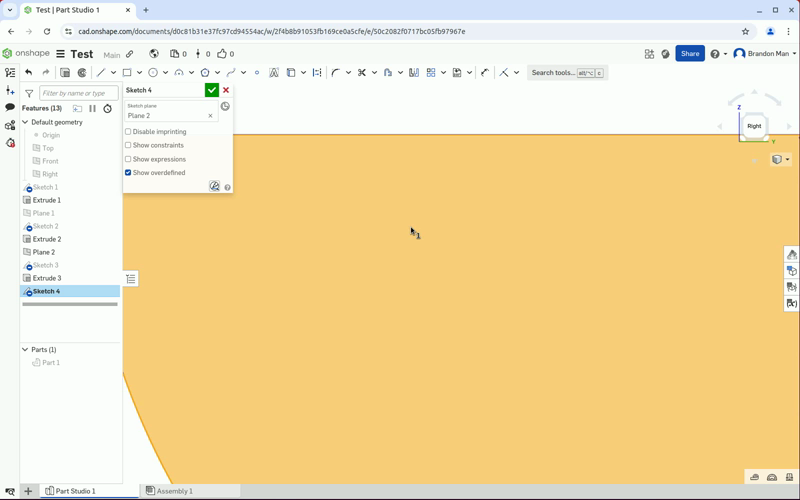
scroll(-6)
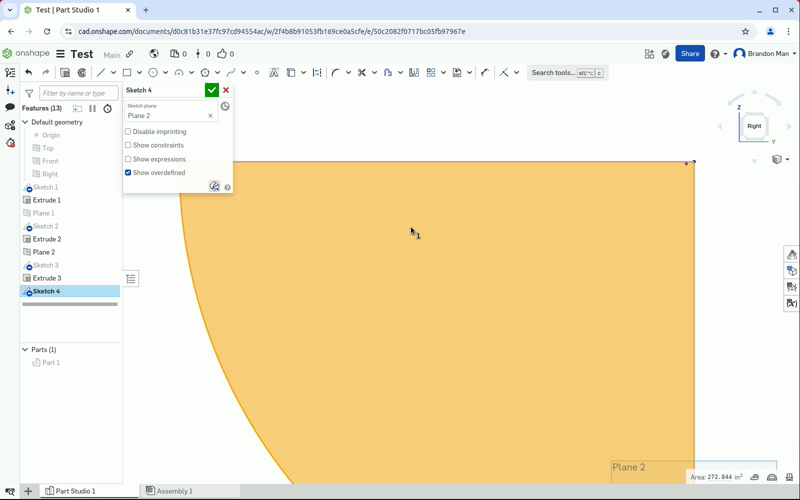
scroll(-6)
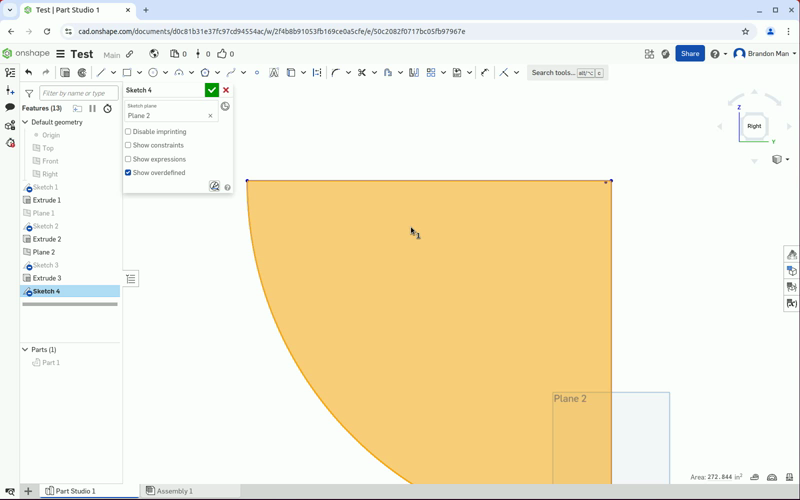
scroll(-6)
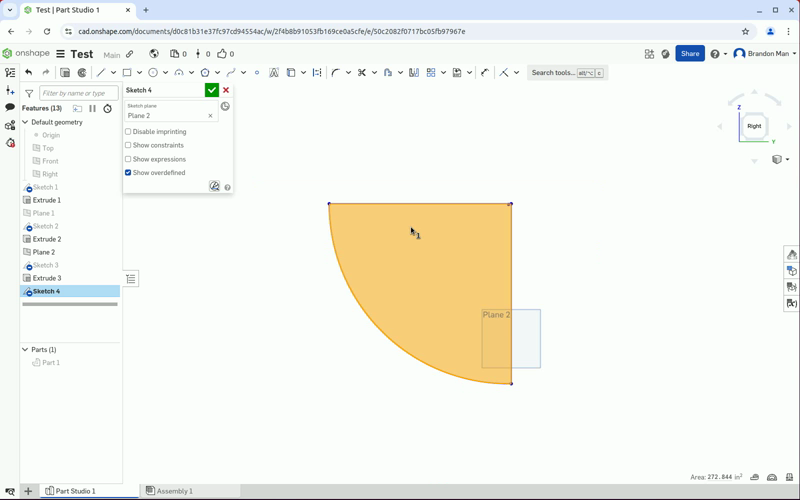
scroll(-6)
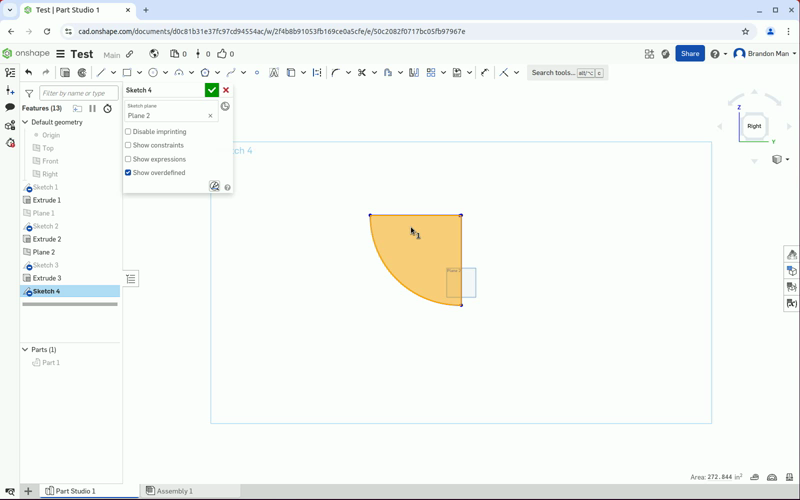
mouse_move(73, 352)
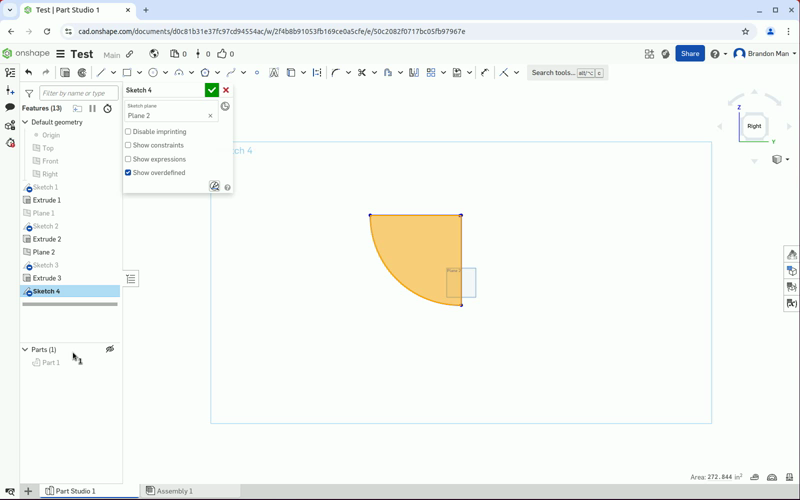
key(shift+y)
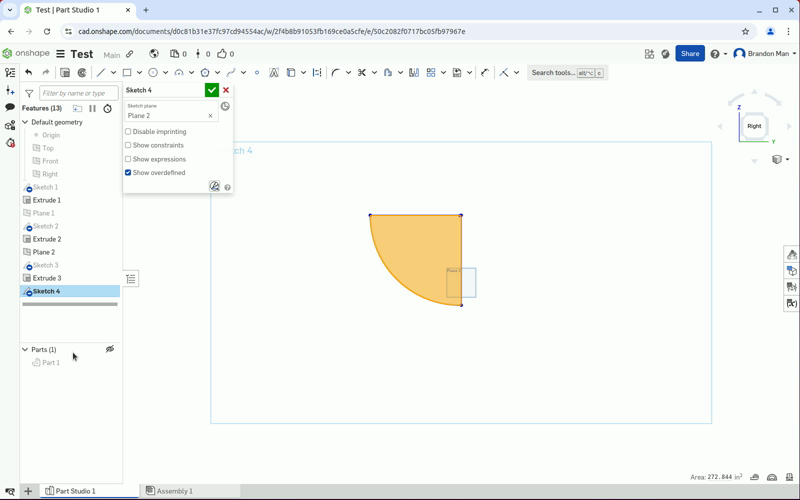
key(shift+e)
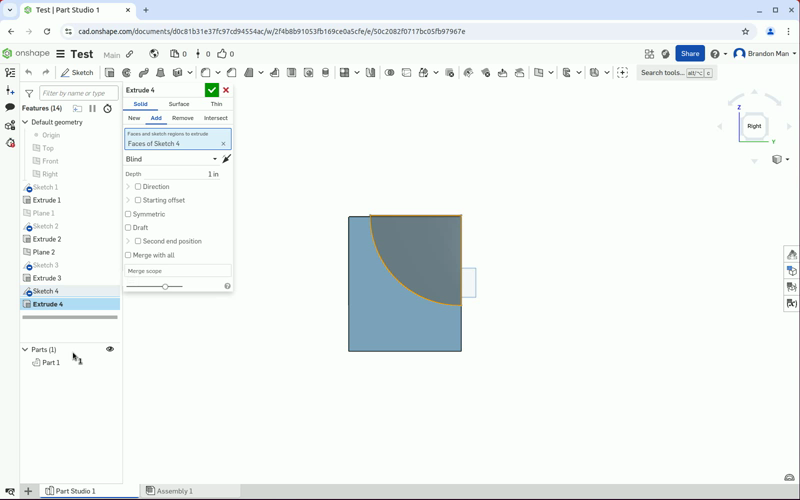
mouse_move(143, 106)
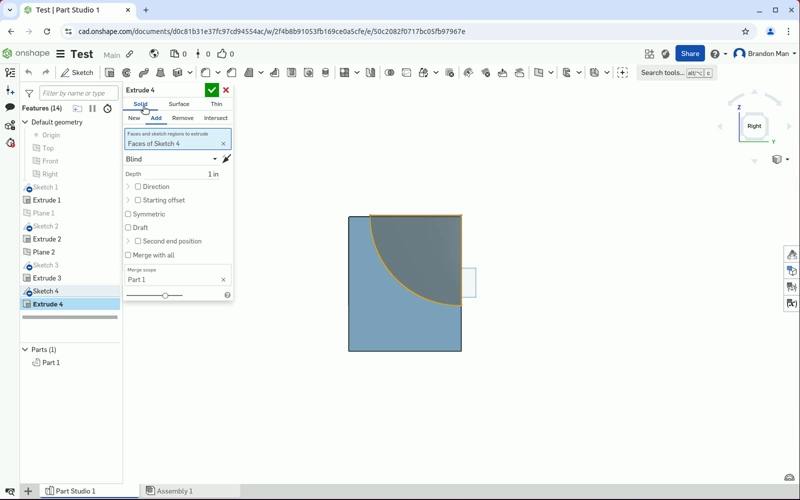
click(143, 106)
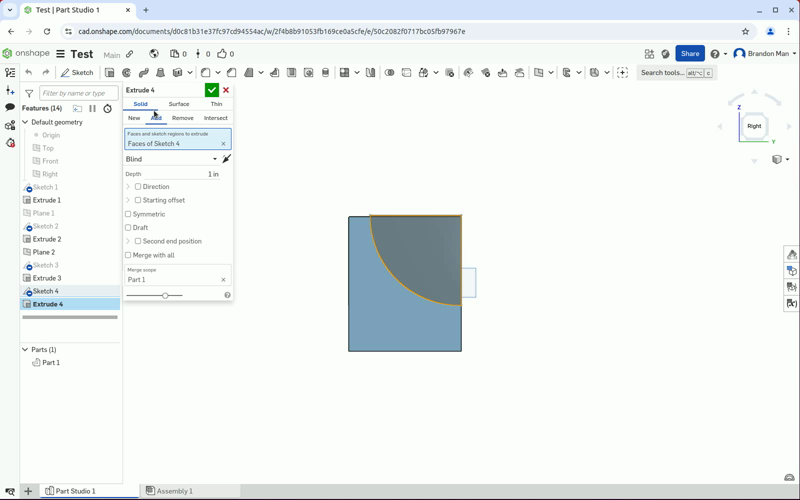
mouse_move(186, 120)
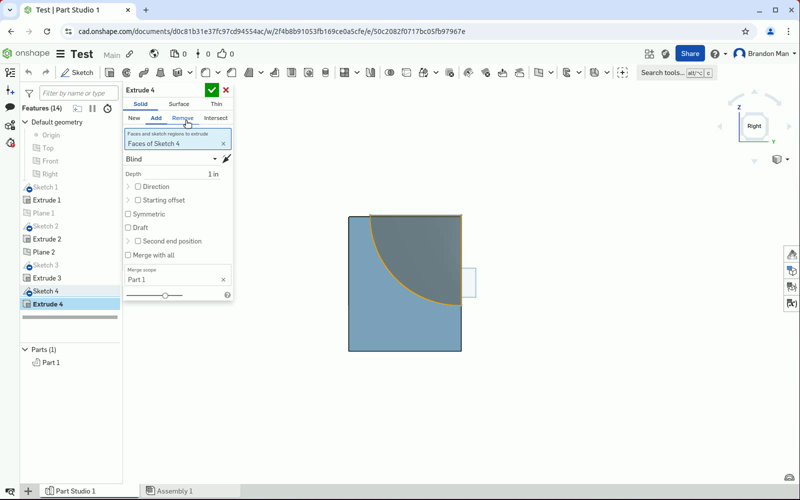
click(186, 120)
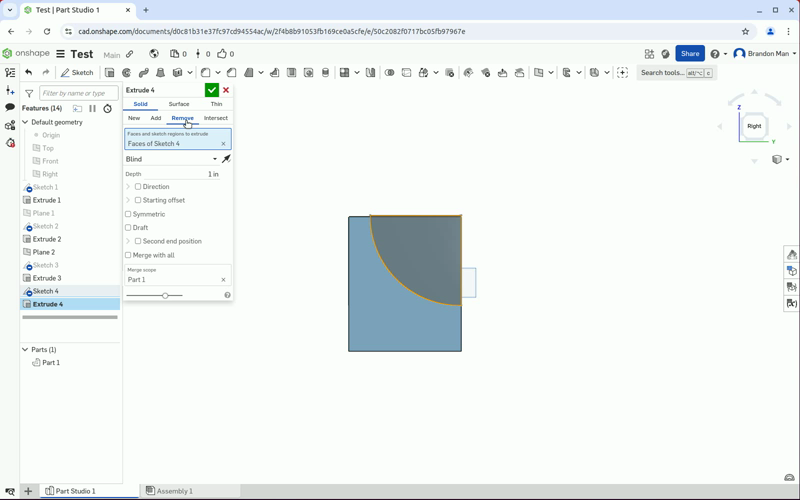
key(tab, 4)
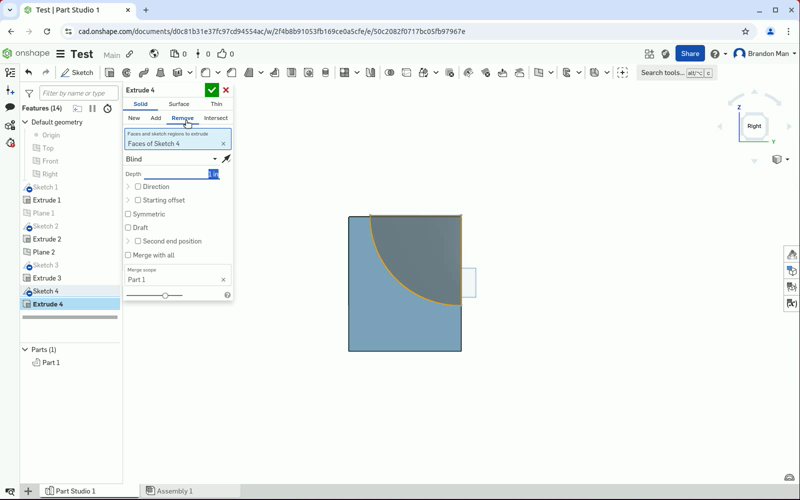
text(30.811)
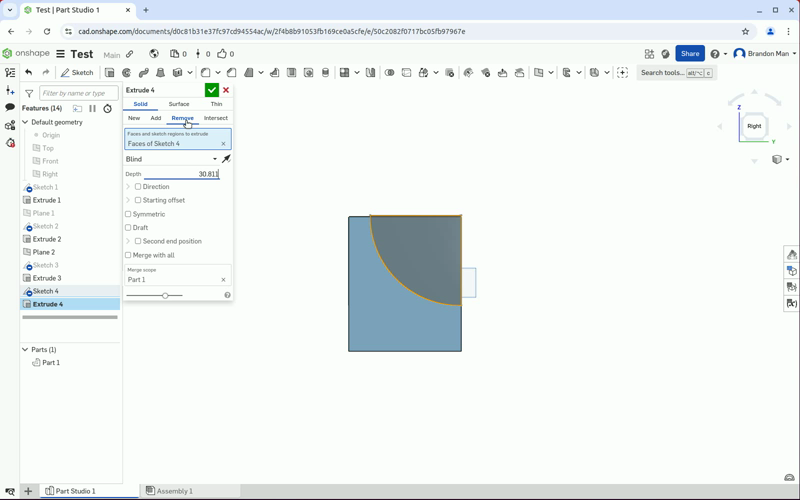
key(tab, 6)
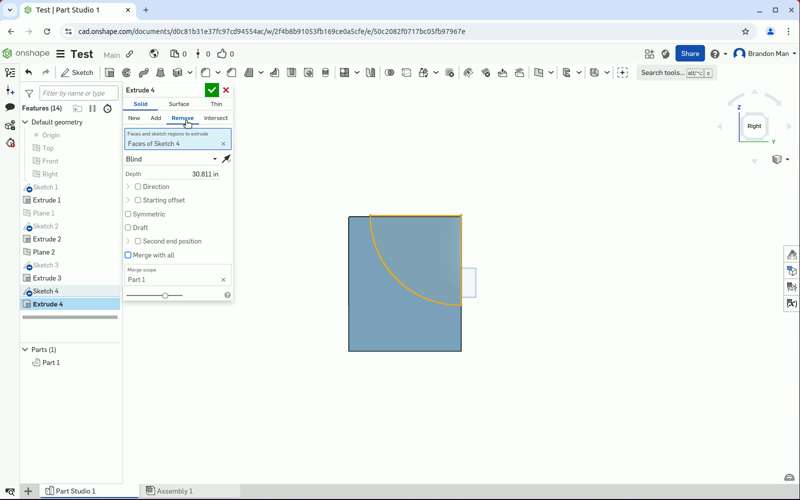
key(space)
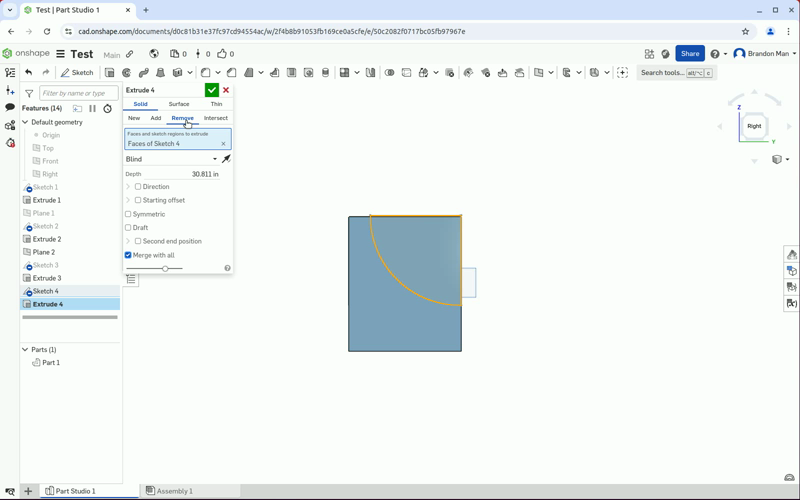
key(enter)
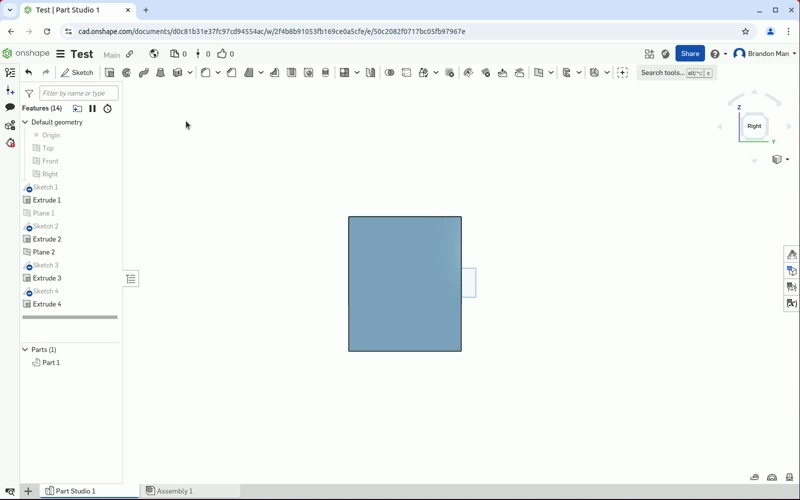
key(shift+h)
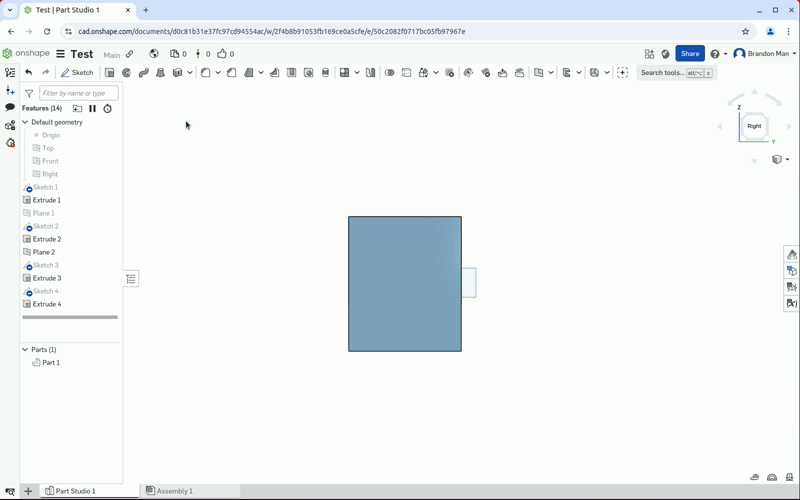
key(shift+h)
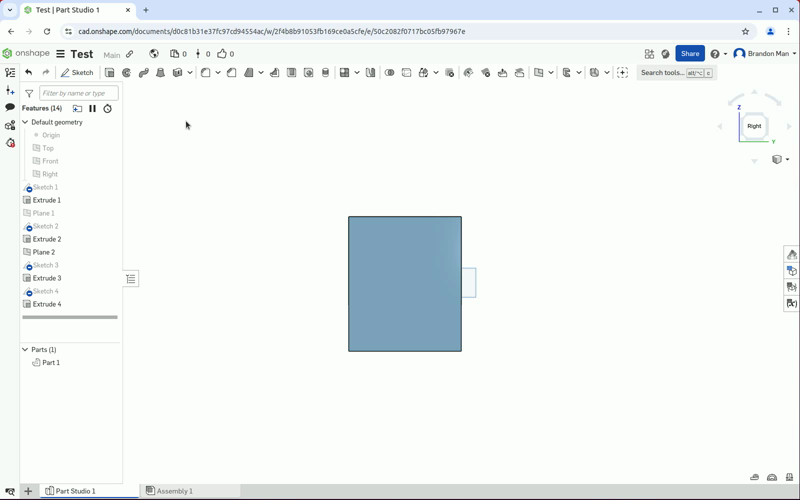
mouse_move(73, 189)
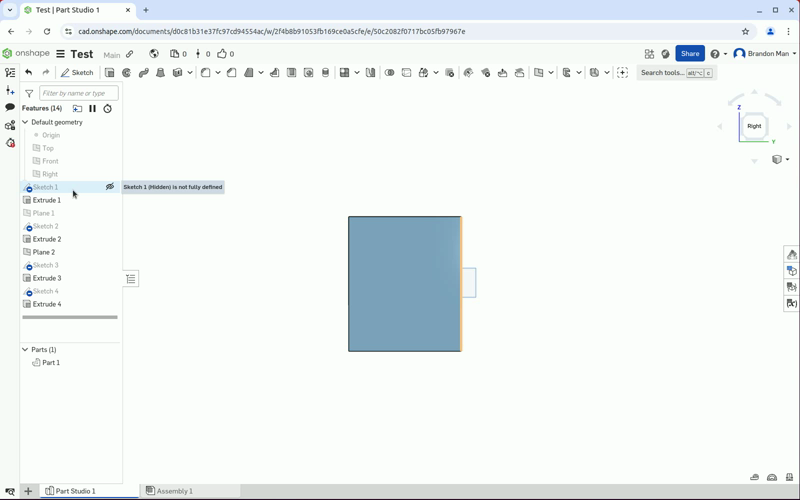
click(73, 189)
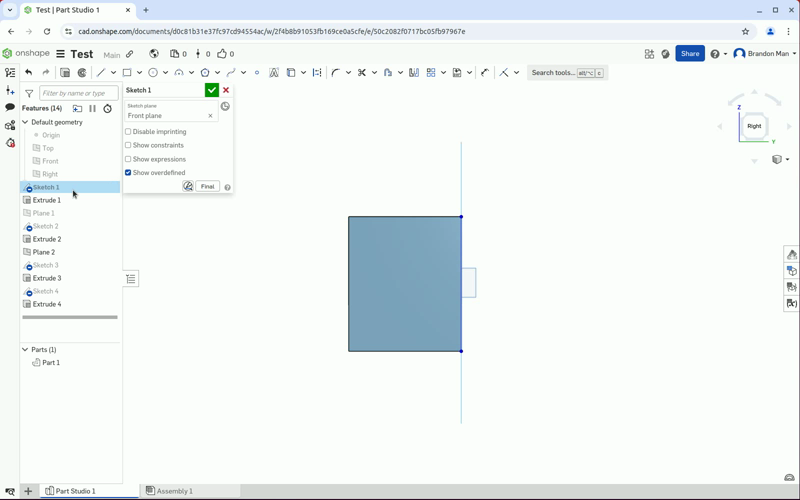
mouse_move(229, 92)
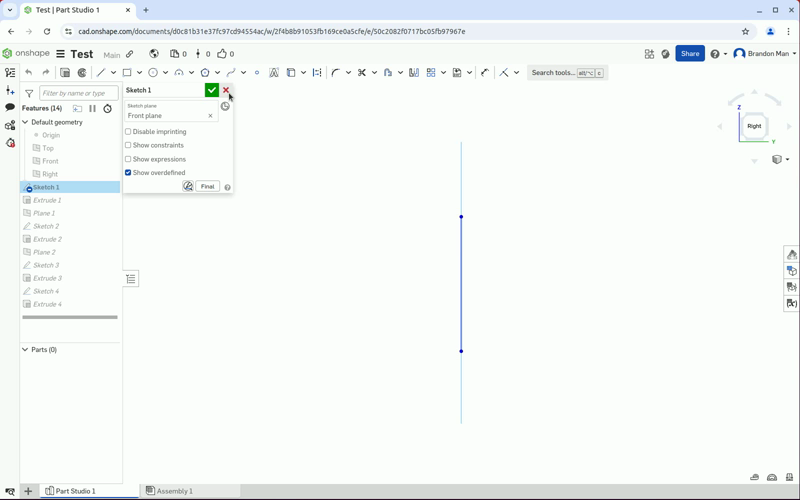
click(229, 92)
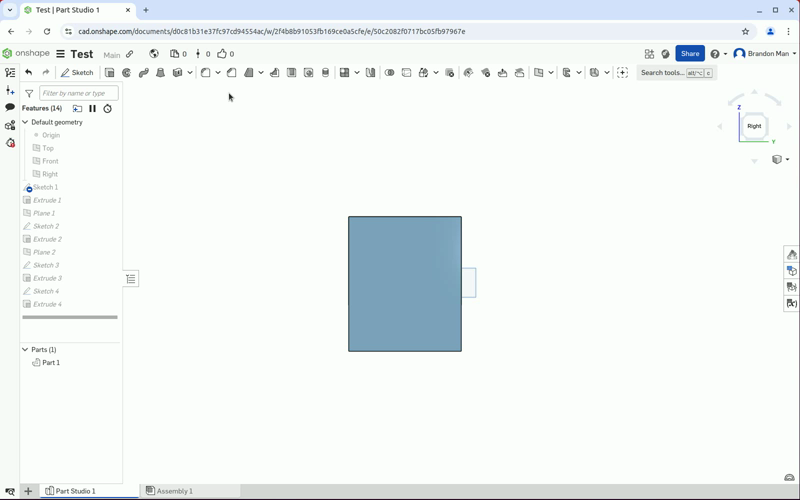
mouse_move(73, 352)
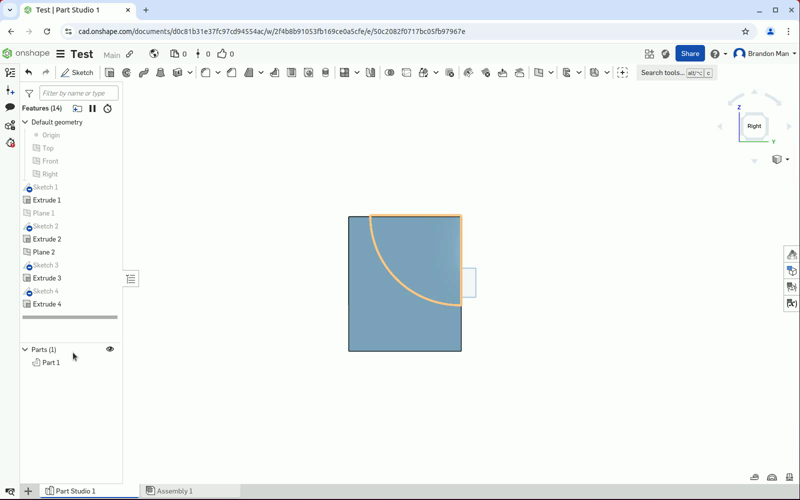
key(y)
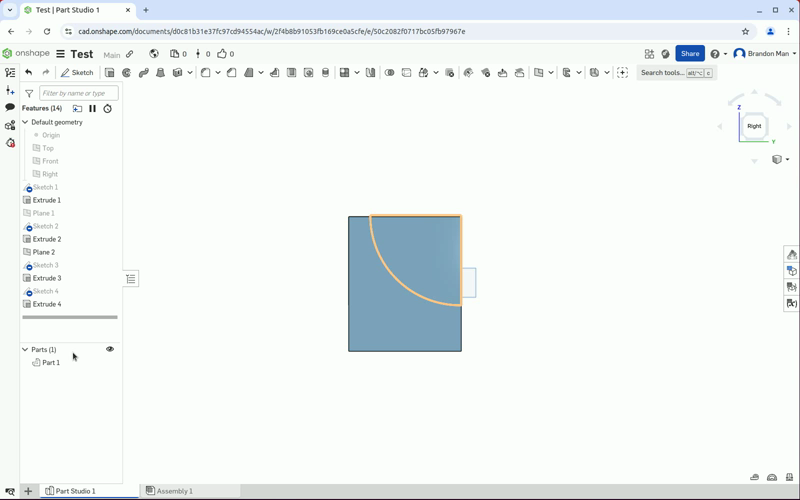
key(shift+p)
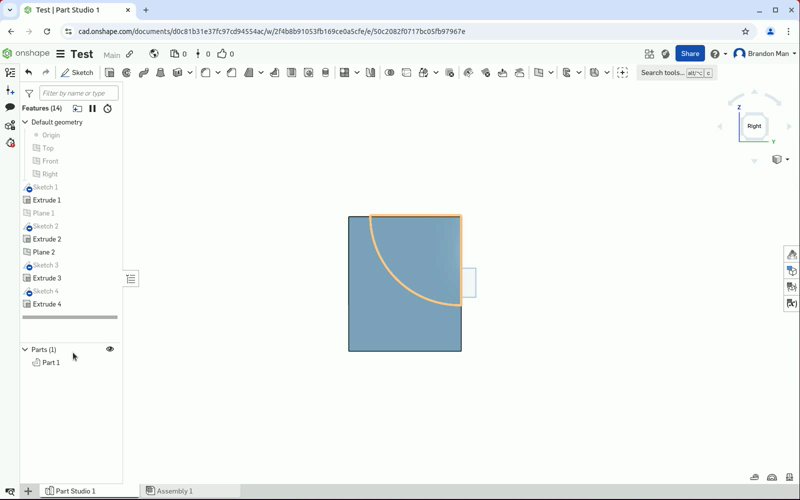
key(space)
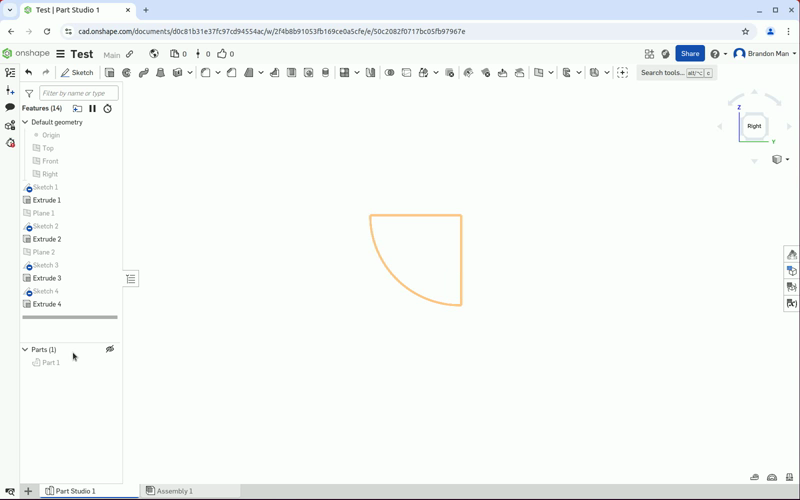
key_down(shift)
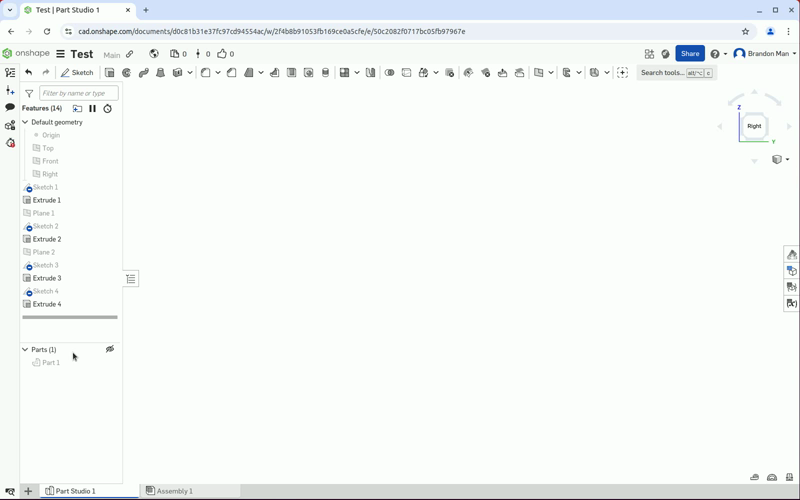
key(right)
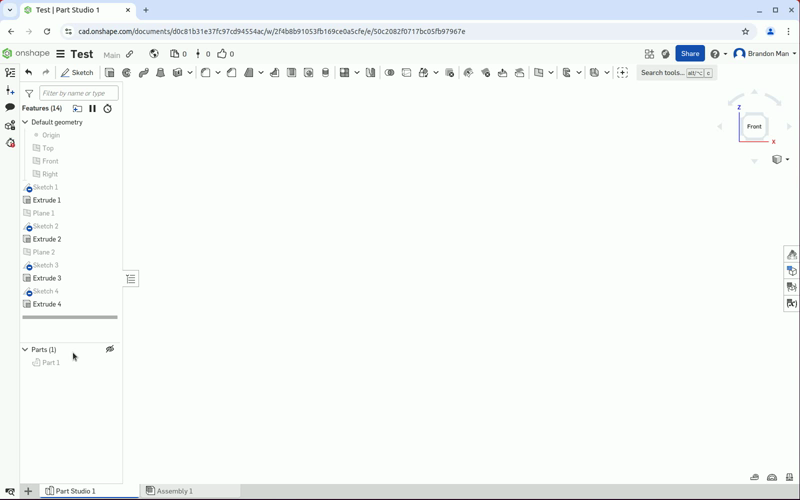
key_up(shift)
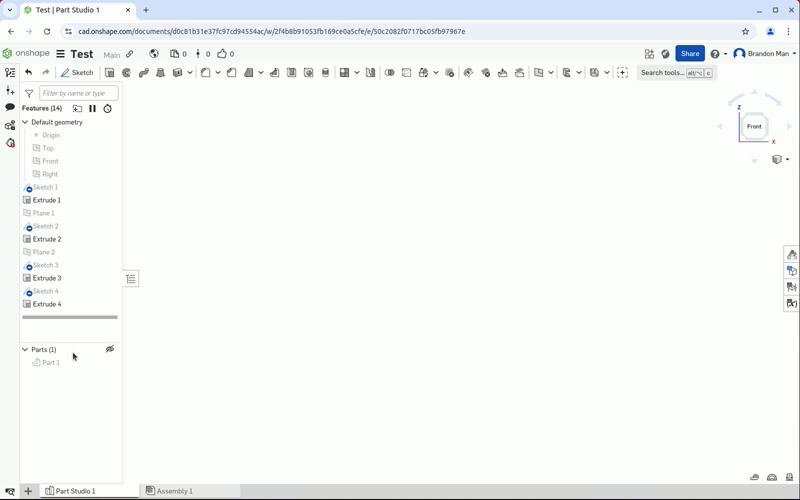
key(space)
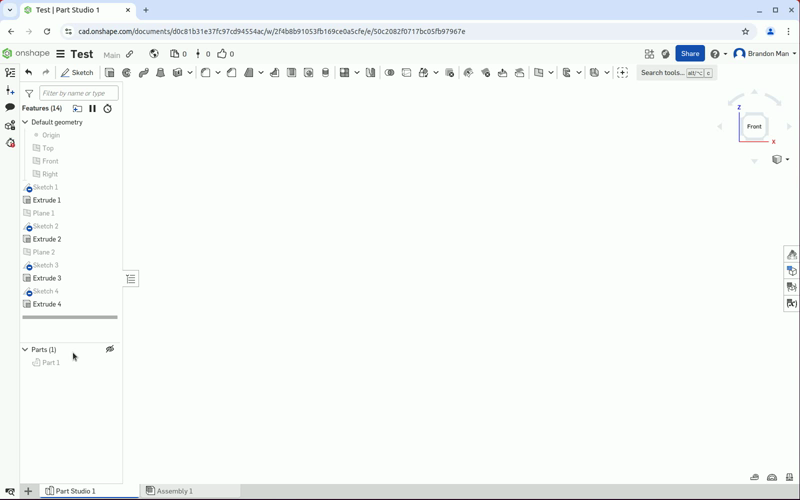
key_down(shift)
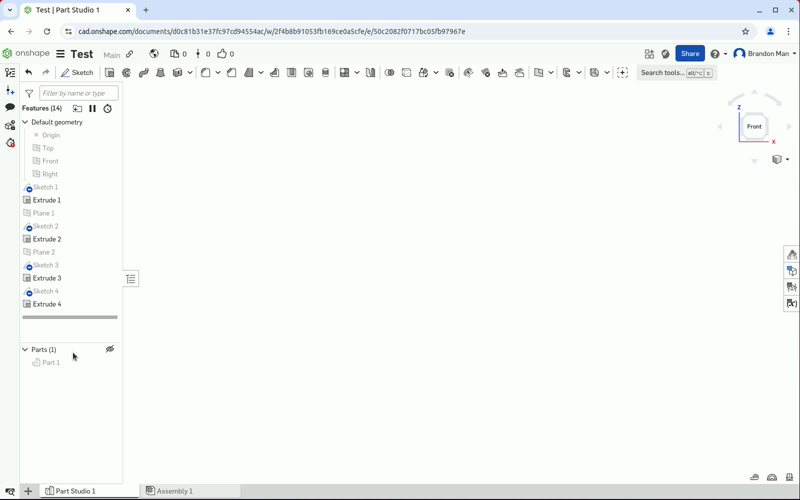
key(down)
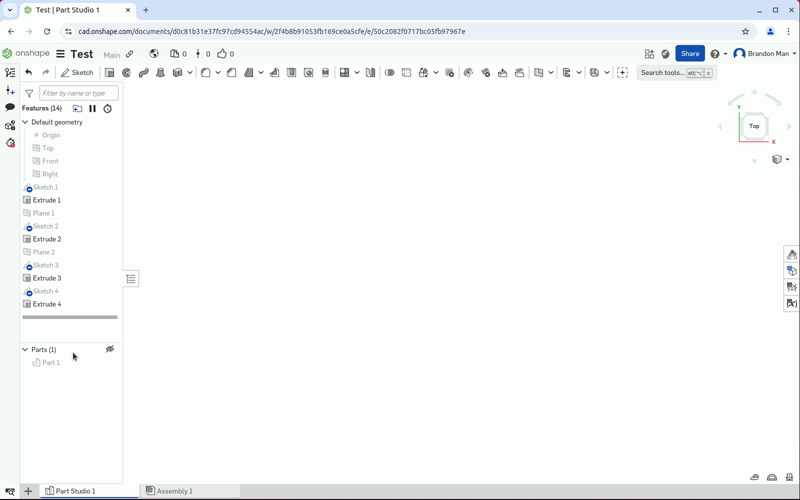
key_up(shift)
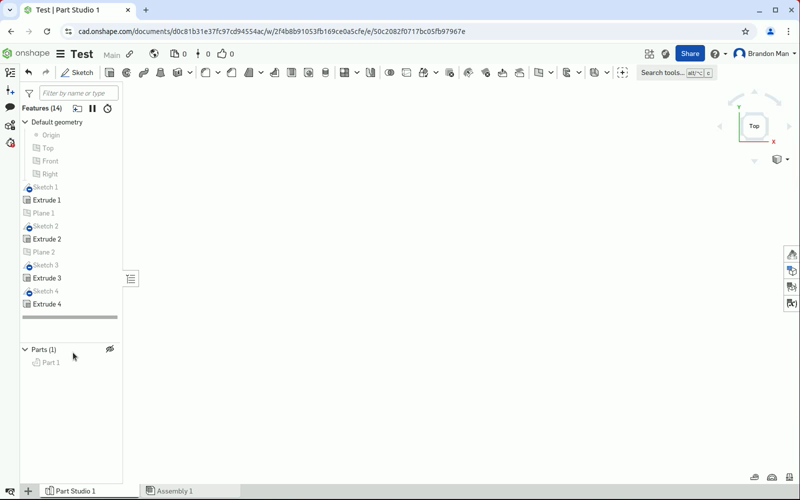
mouse_move(73, 352)
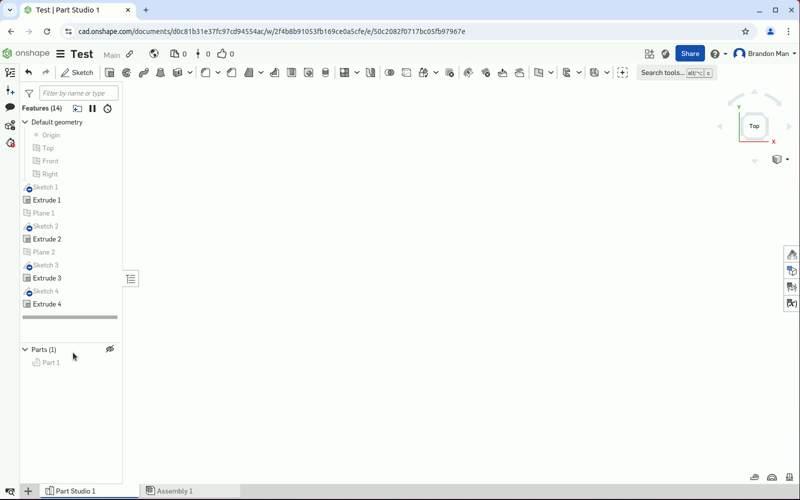
key(shift+y)
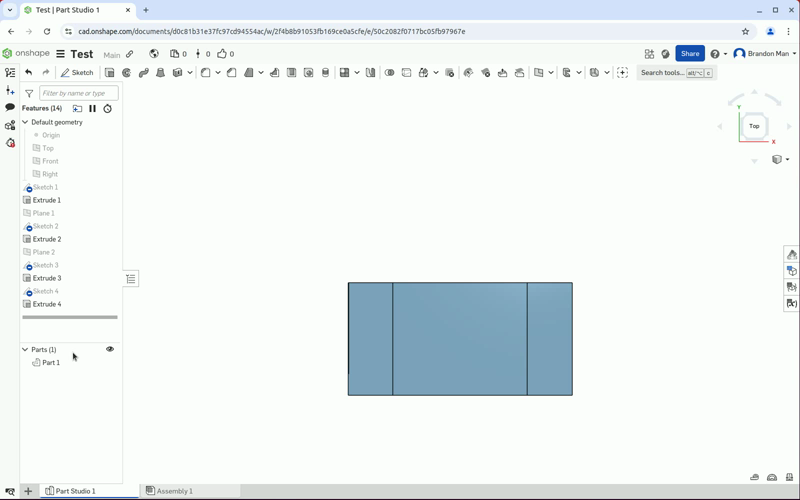
mouse_move(541, 75)
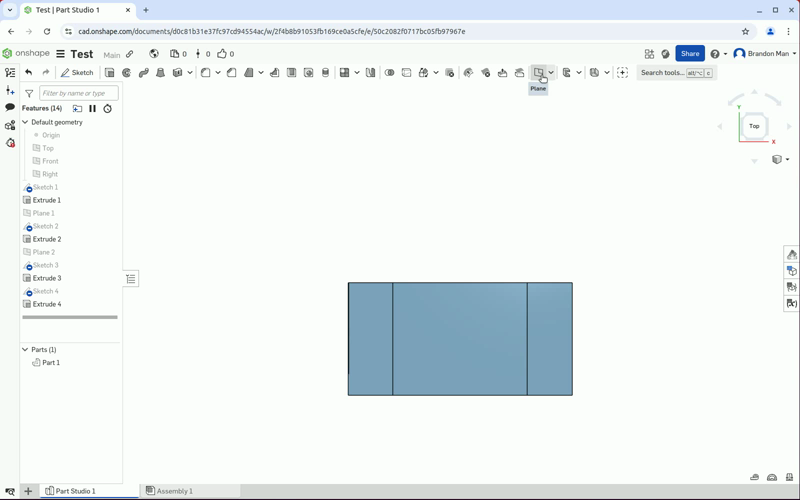
click(541, 75)
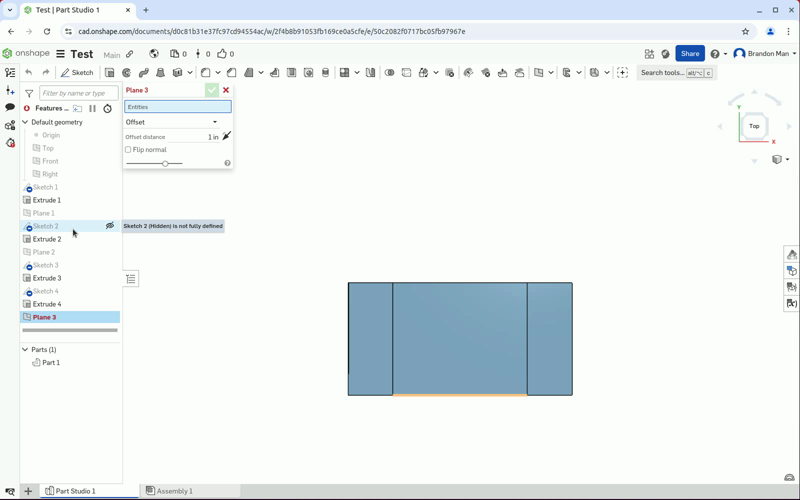
scroll(3)
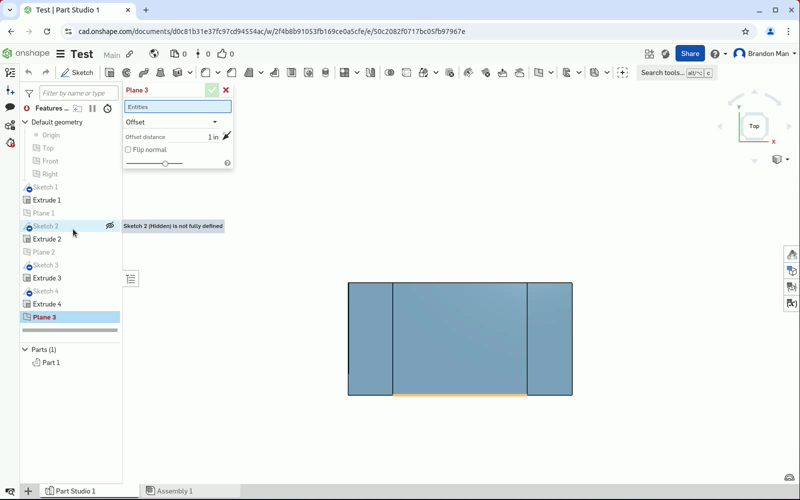
mouse_move(73, 150)
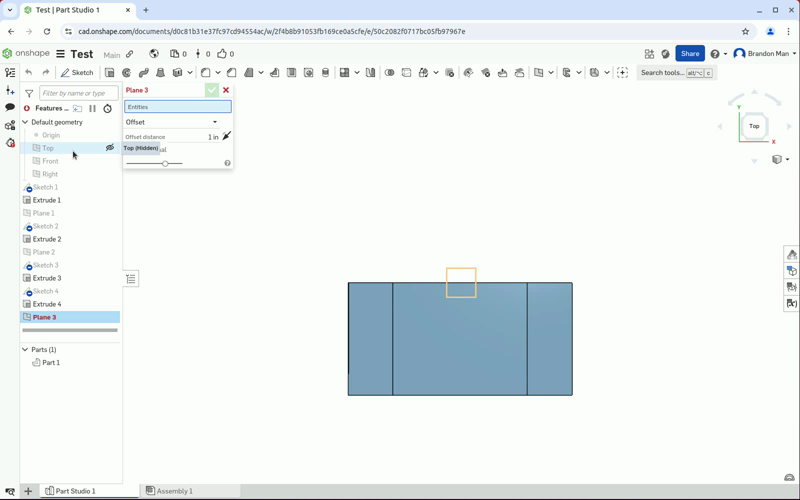
click(73, 150)
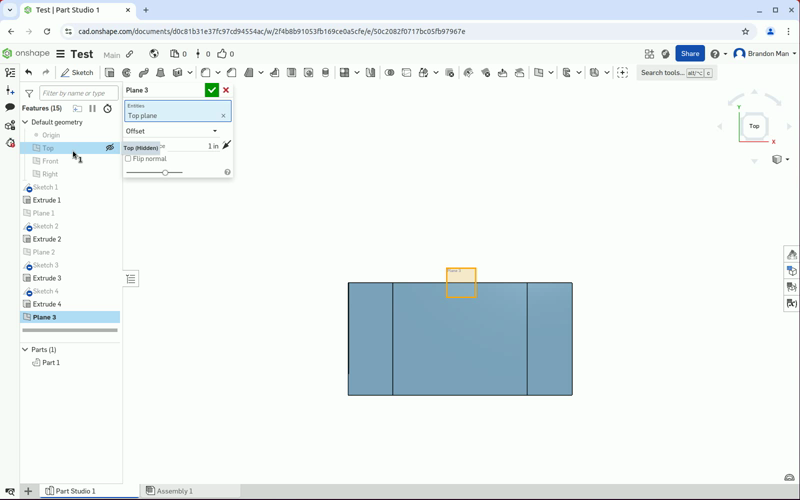
key(tab, 2)
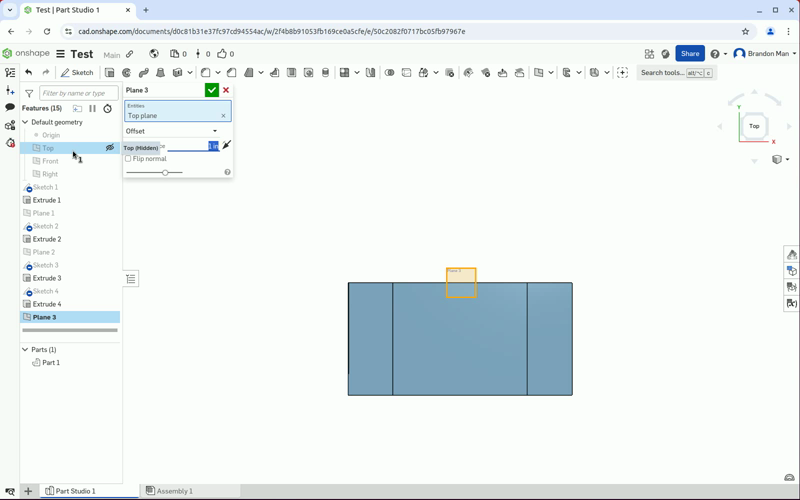
text(4.56)
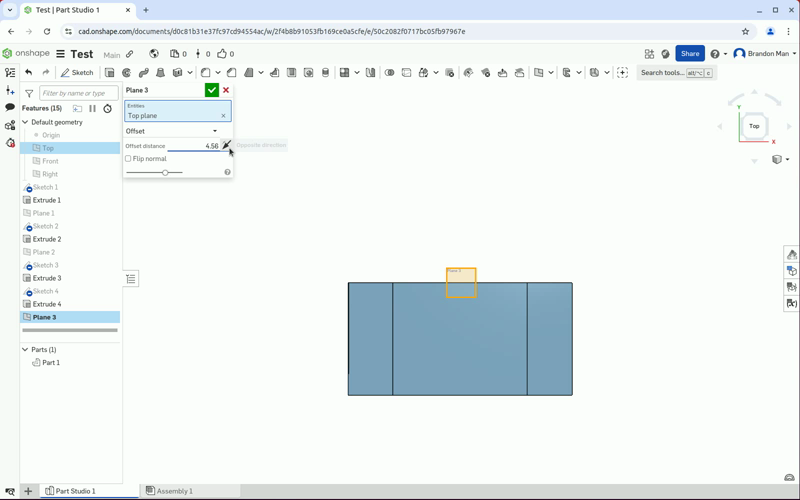
mouse_move(229, 147)
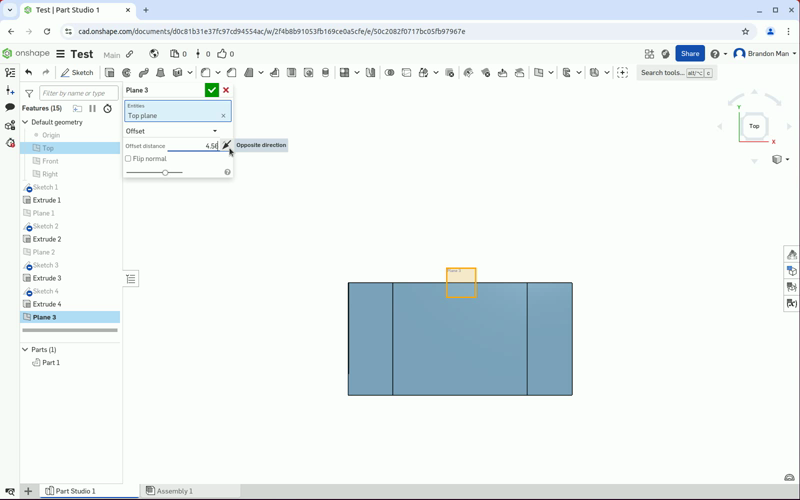
click(229, 147)
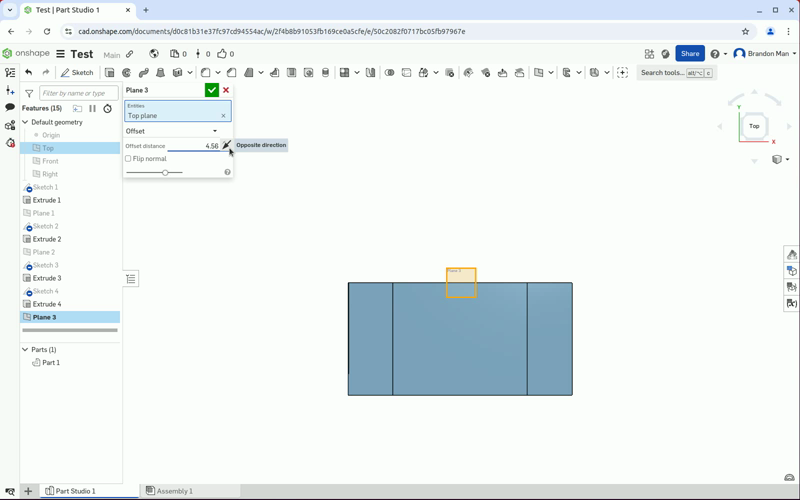
key(enter, 2)
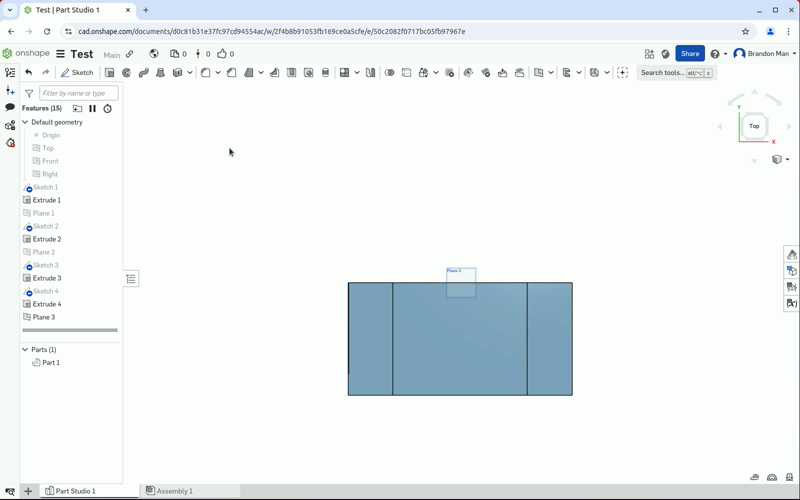
key(shift+s)
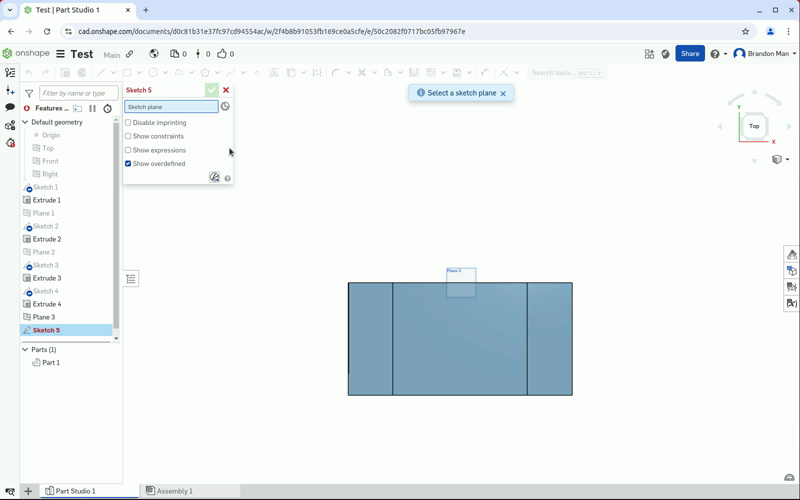
mouse_move(69, 319)
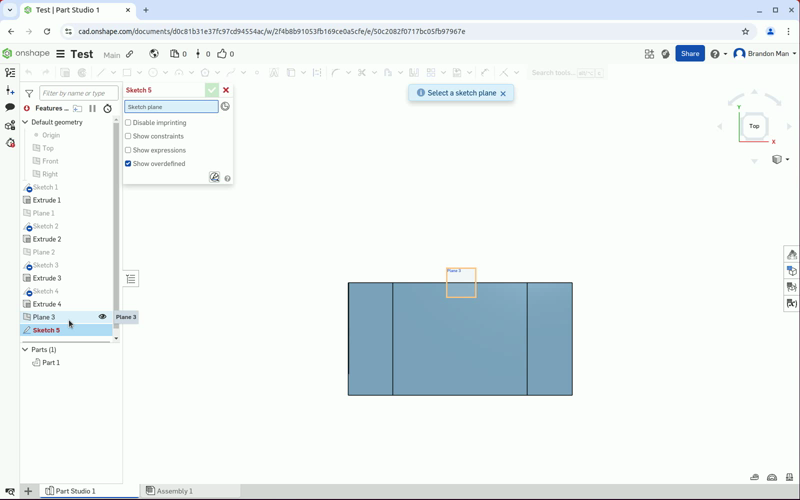
click(69, 319)
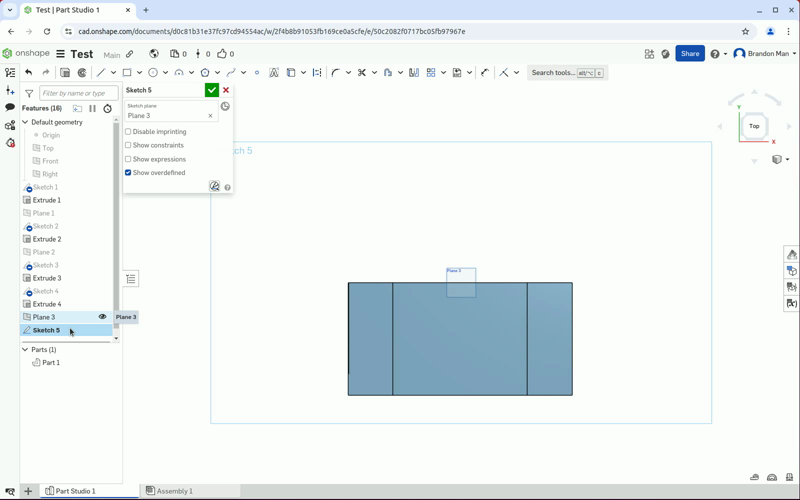
mouse_move(73, 352)
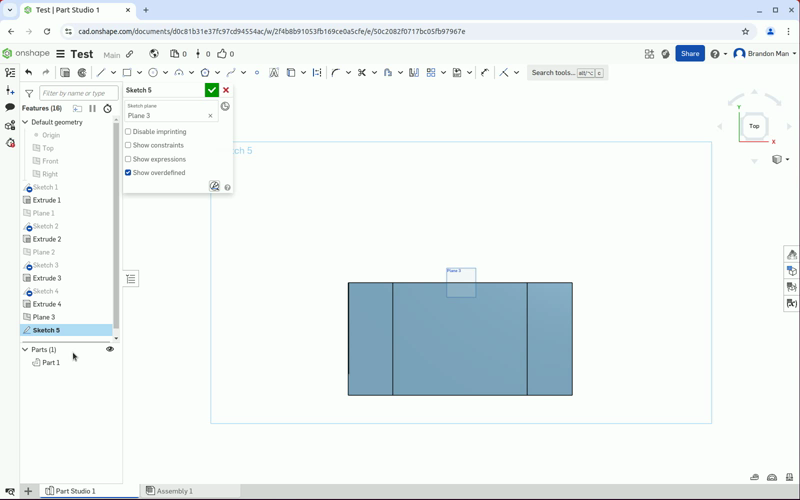
key(y)
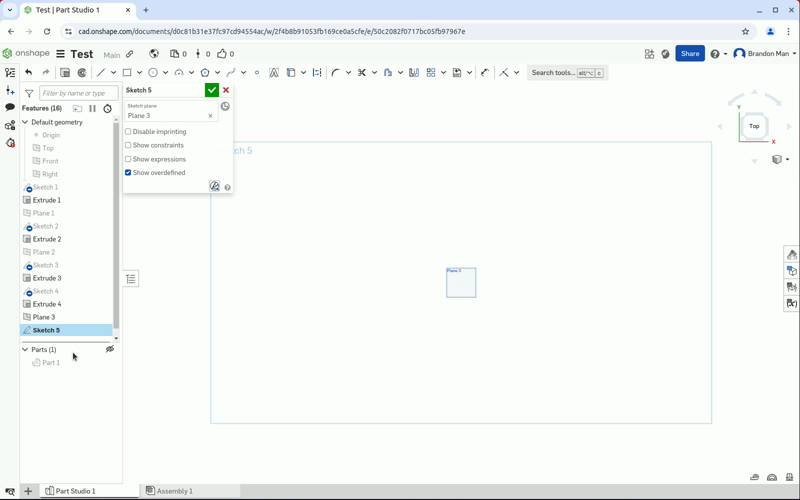
key(l)
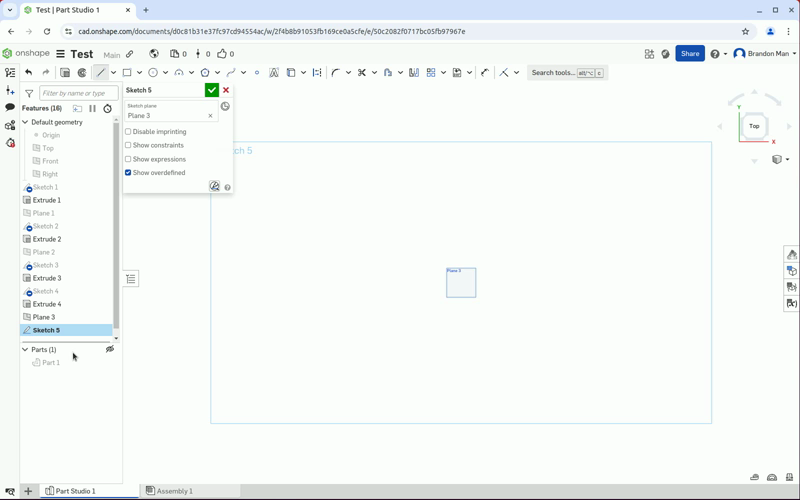
key_down(shift)
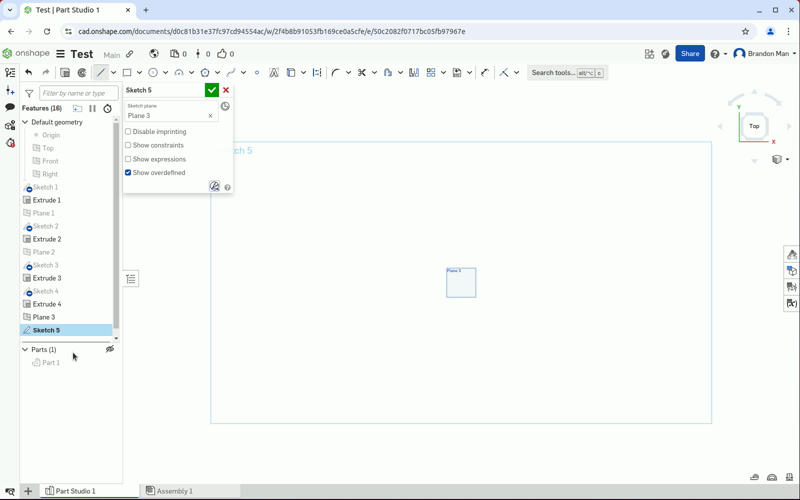
mouse_move(438, 373)
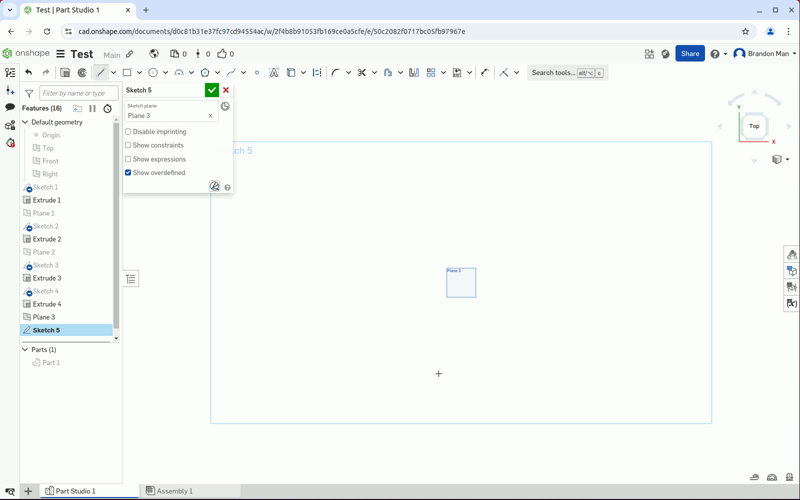
click(438, 373)
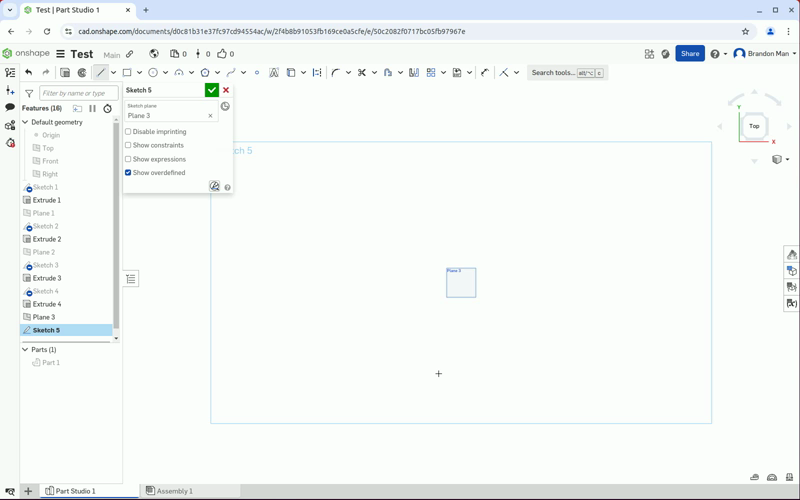
key_up(shift)
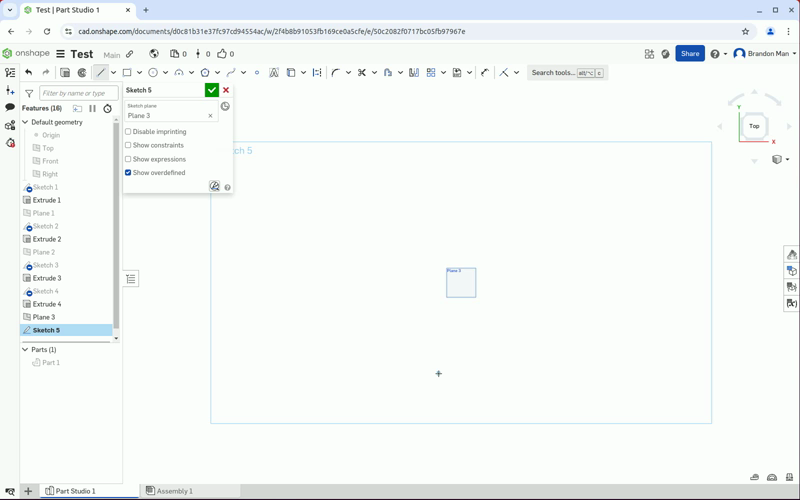
key_down(shift)
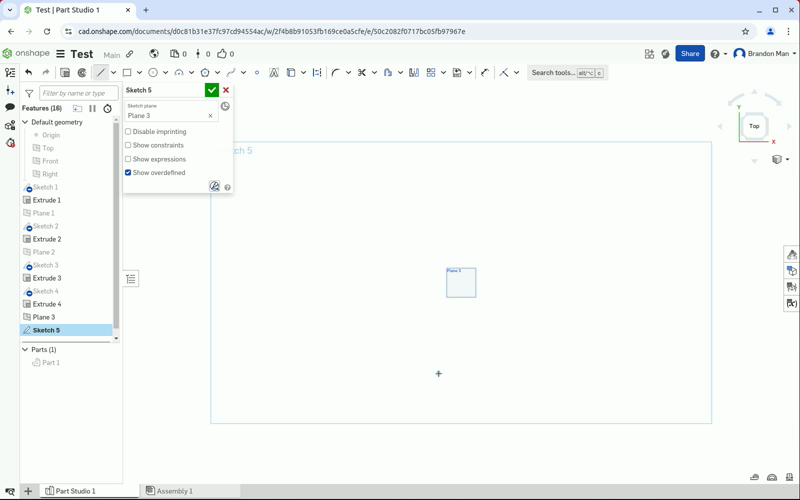
mouse_move(468, 373)
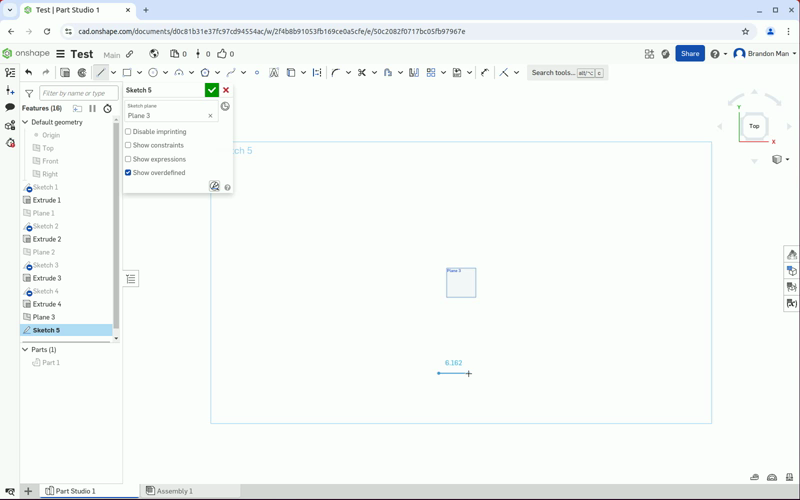
mouse_move(483, 373)
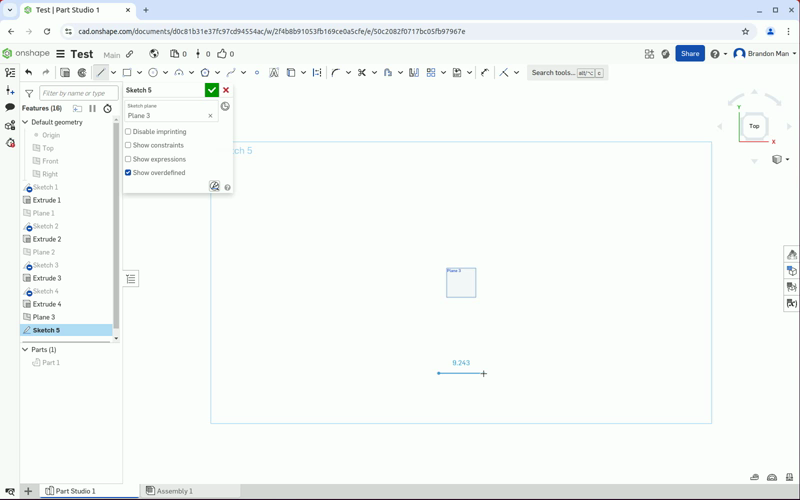
click(483, 373)
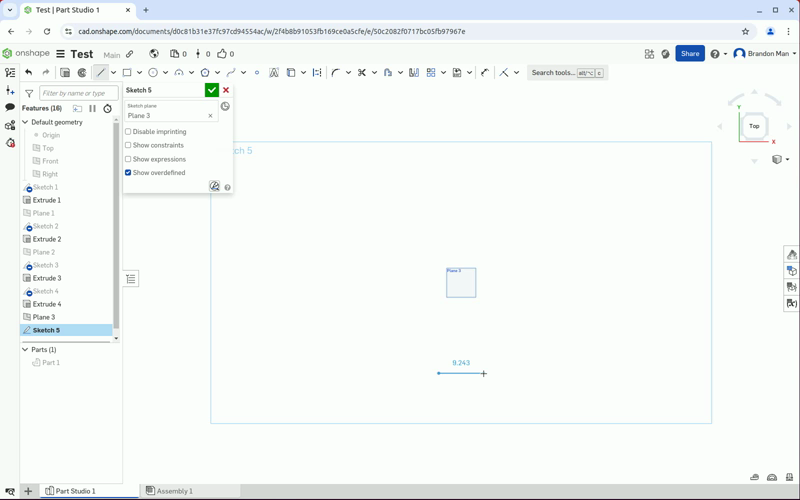
key_up(shift)
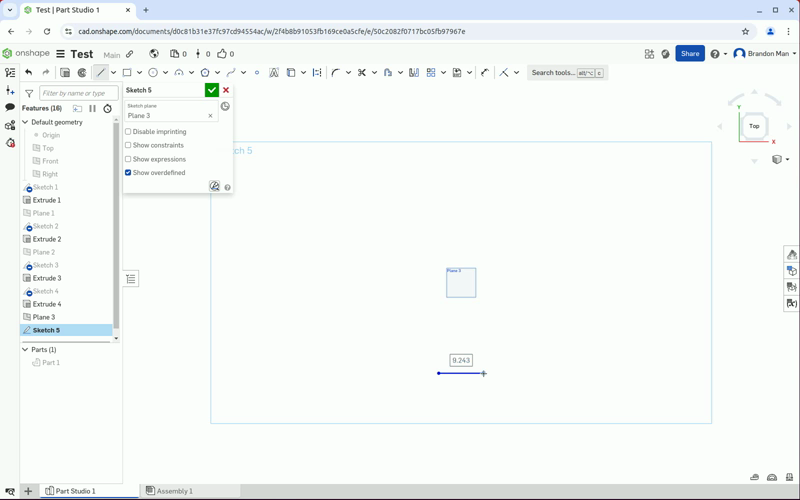
key_down(shift)
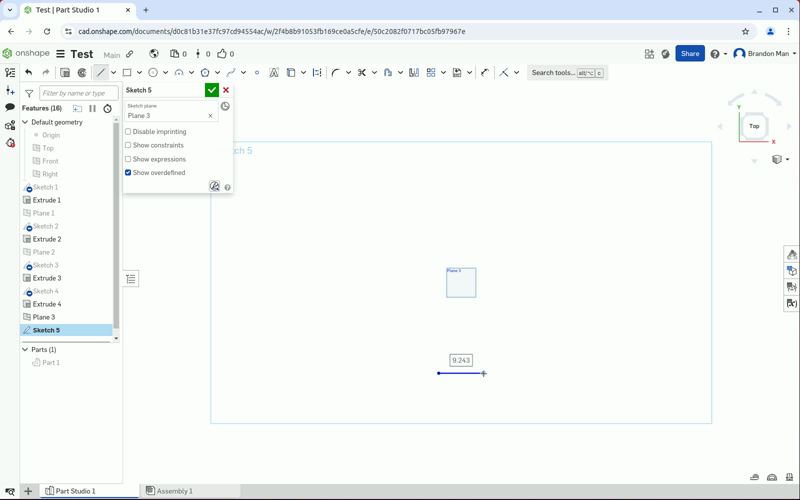
mouse_move(513, 373)
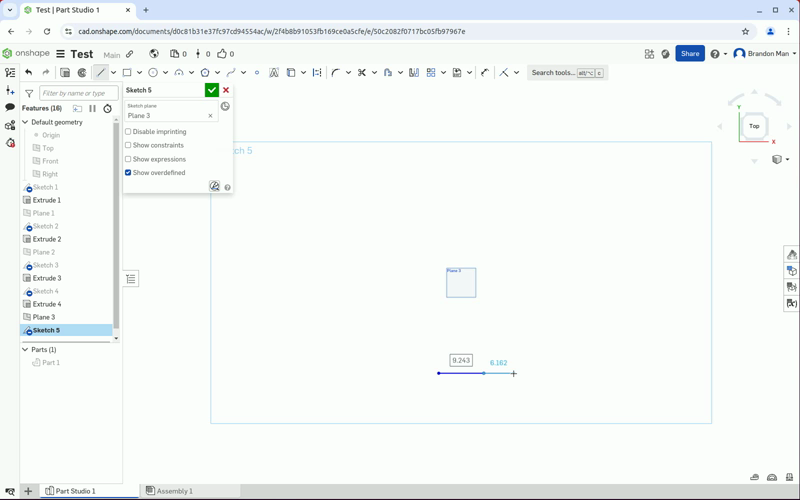
mouse_move(483, 327)
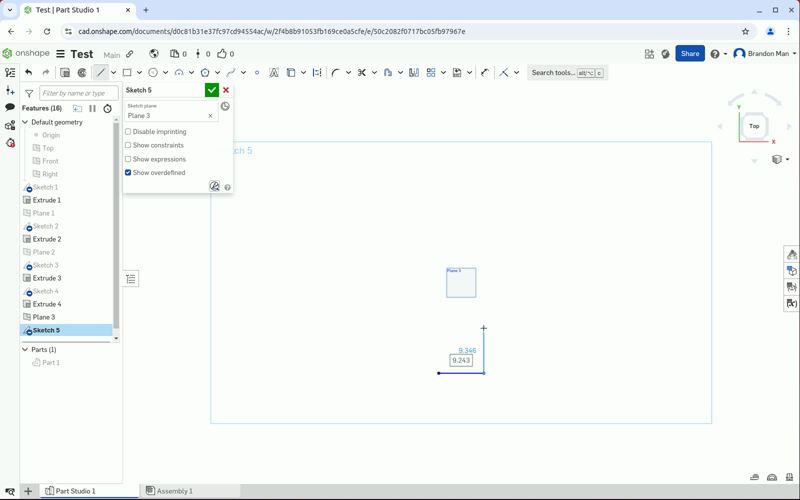
click(483, 327)
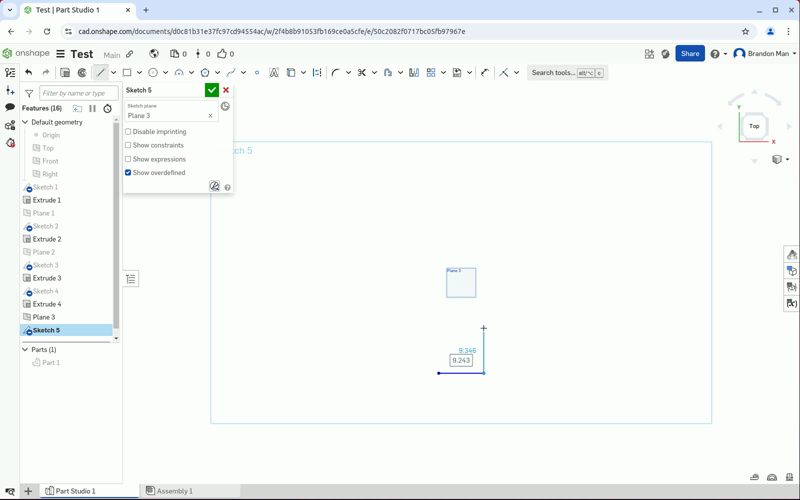
key_up(shift)
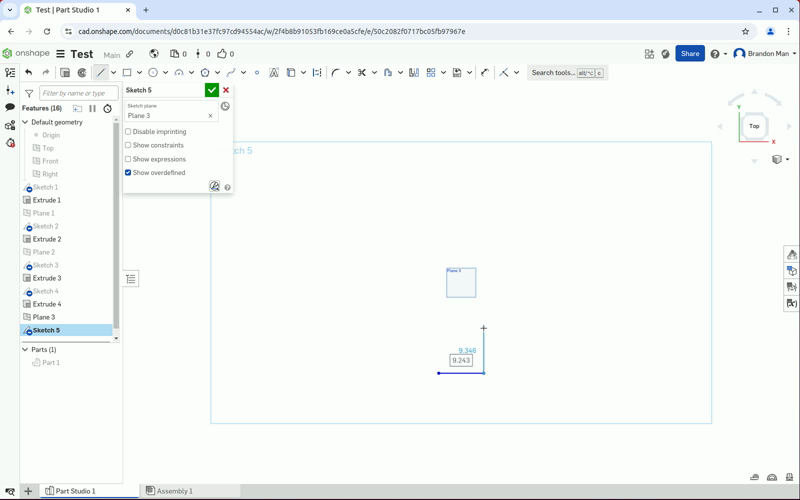
key_down(shift)
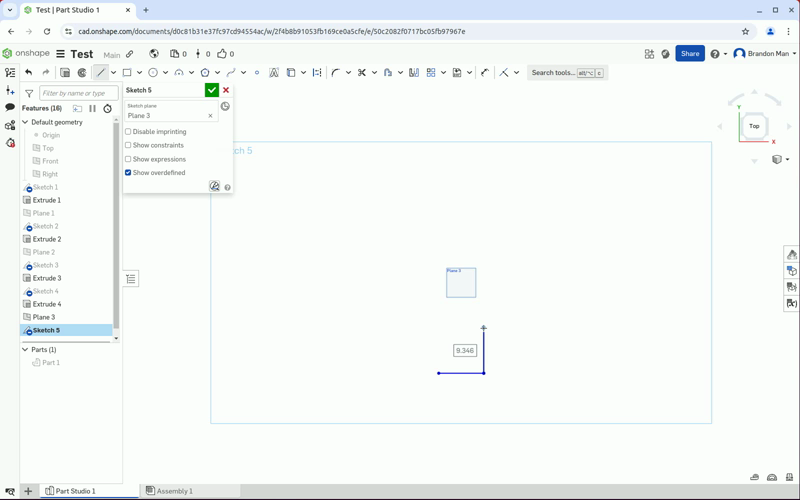
mouse_move(513, 327)
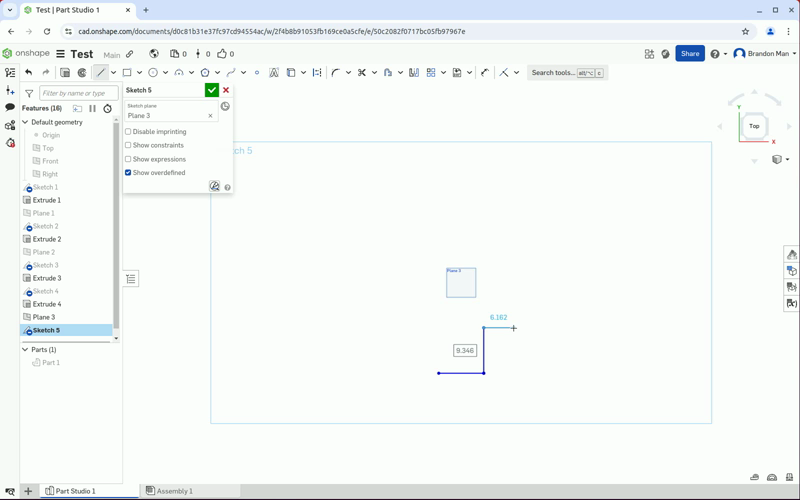
mouse_move(438, 327)
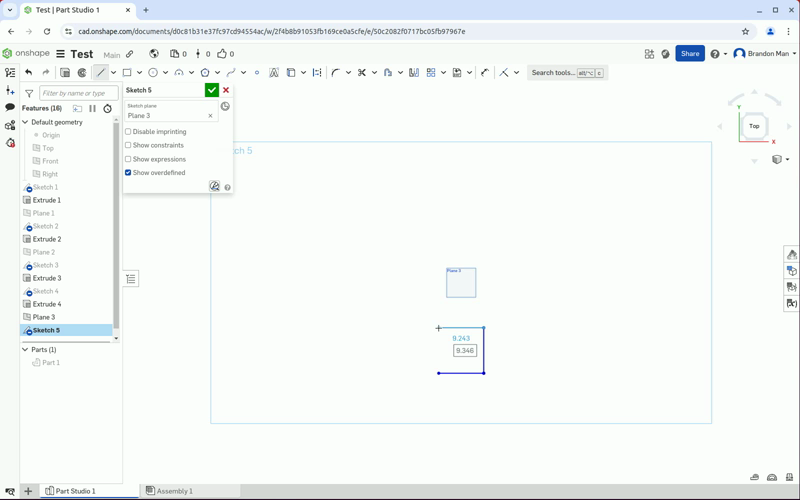
click(438, 327)
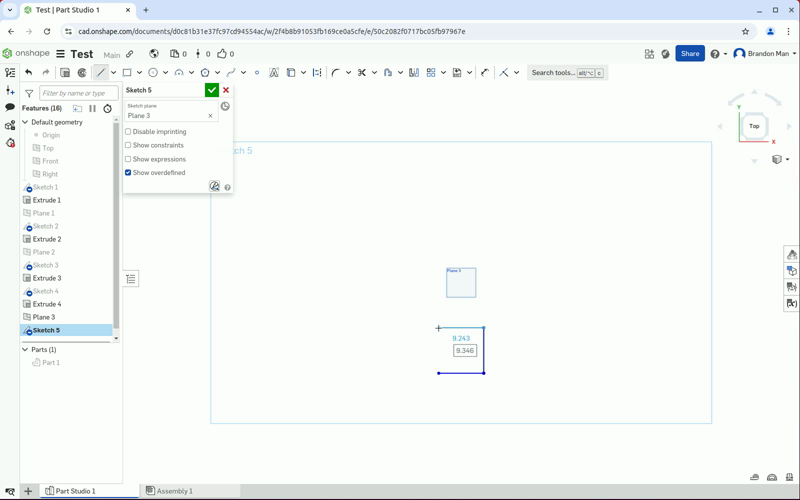
key_up(shift)
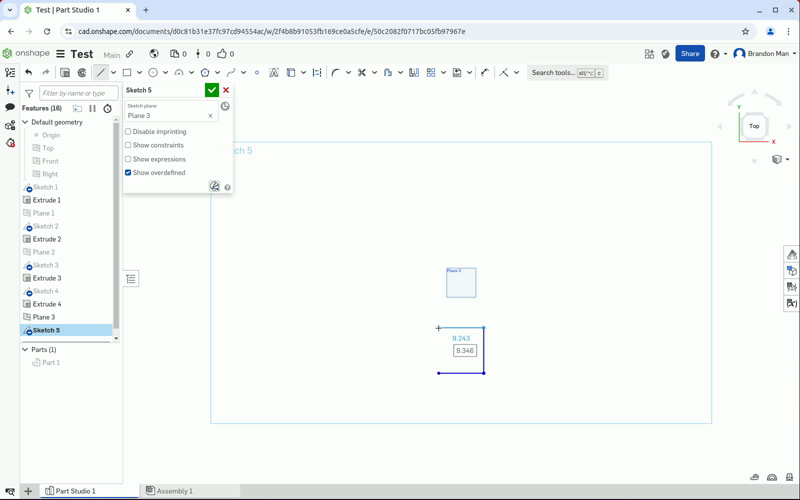
mouse_move(468, 327)
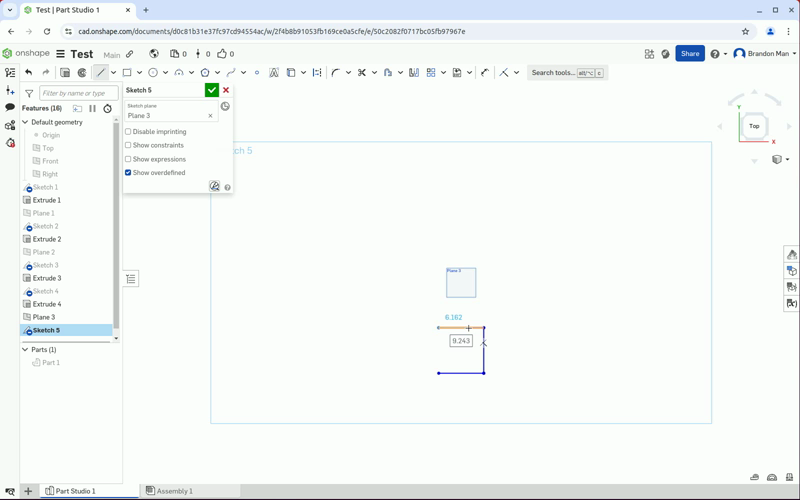
key_down(shift)
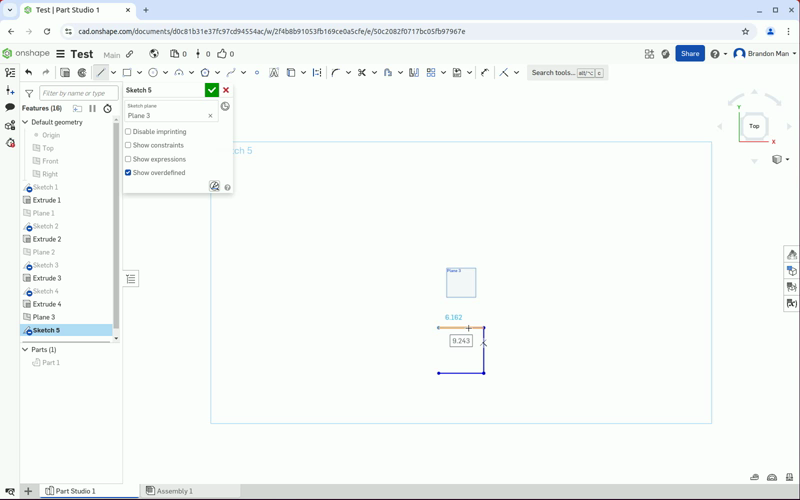
mouse_move(438, 373)
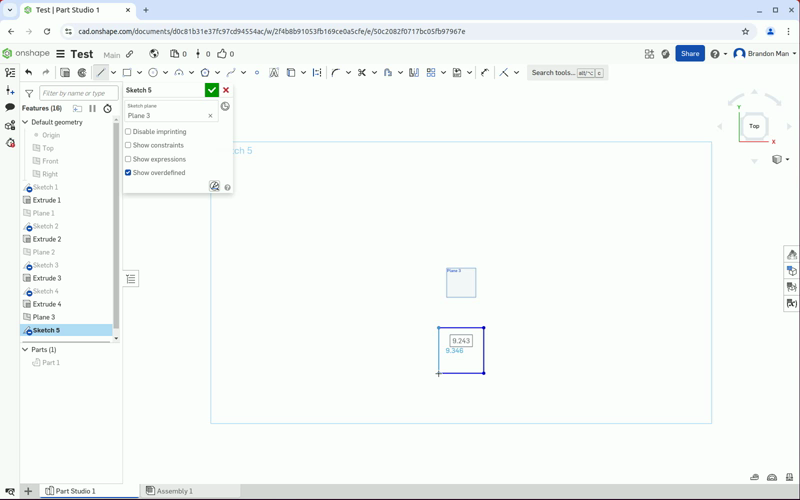
key_up(shift)
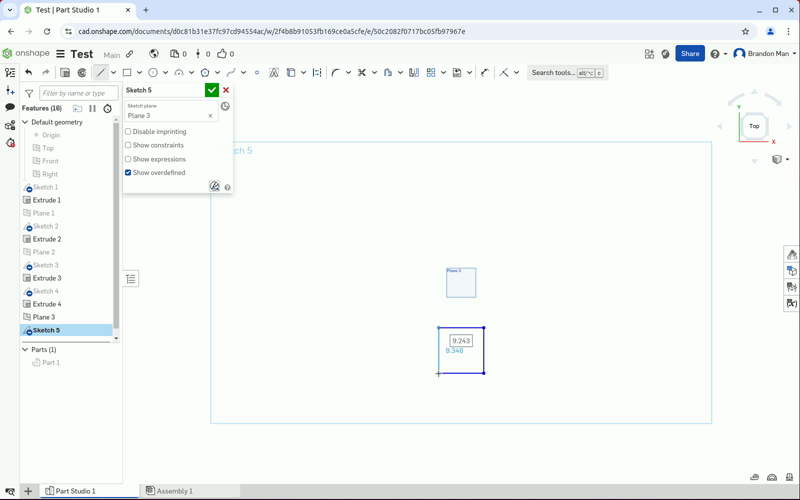
click(438, 373)
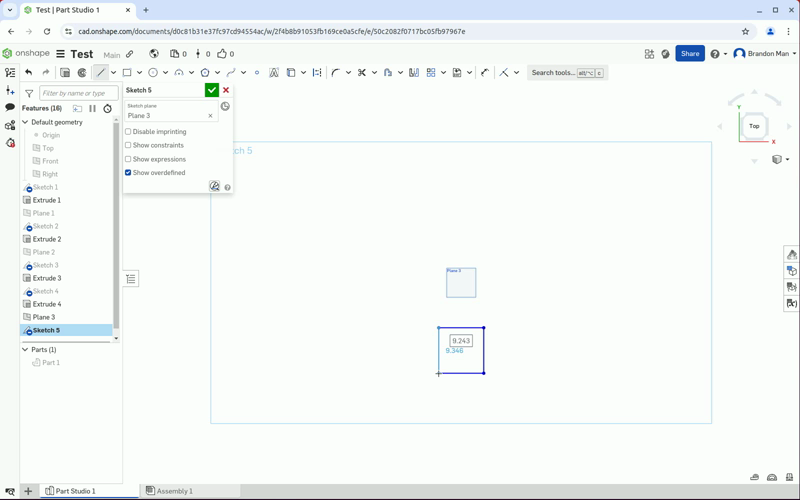
key(esc)
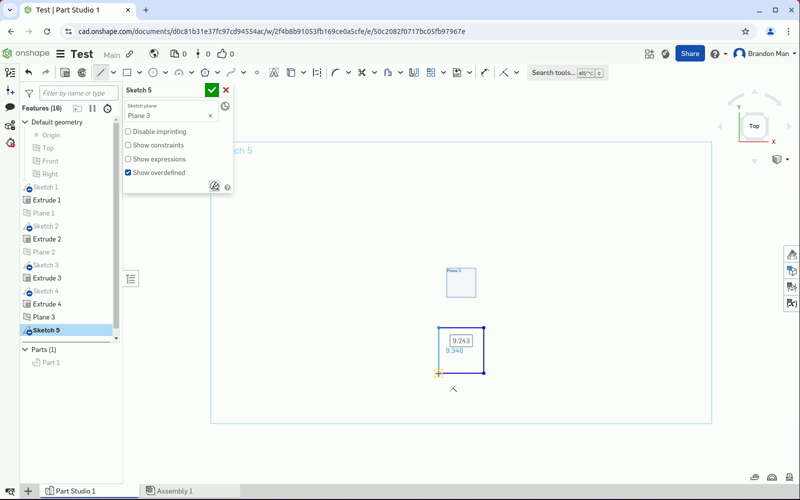
mouse_move(480, 370)
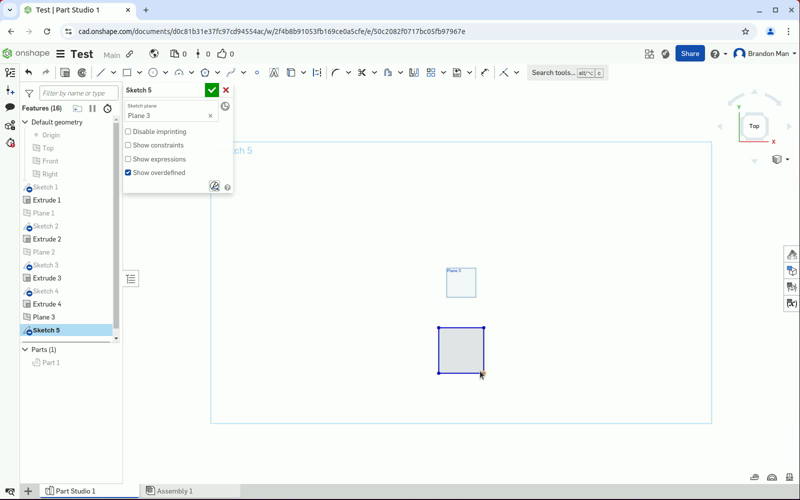
click(480, 370)
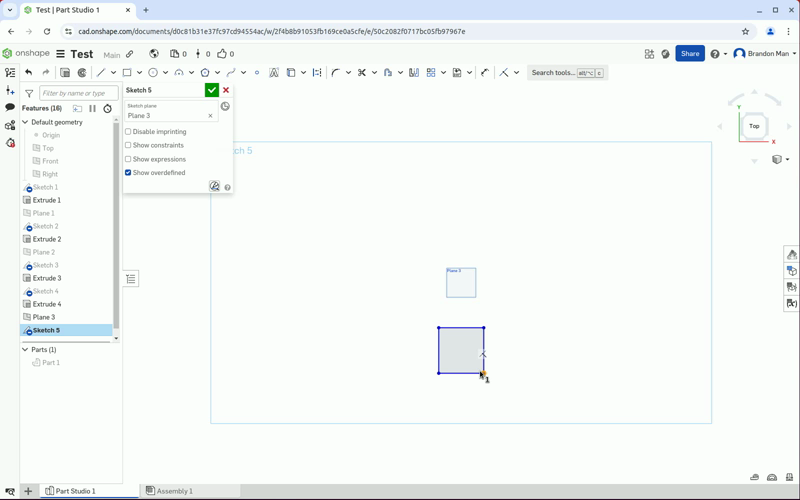
mouse_move(73, 352)
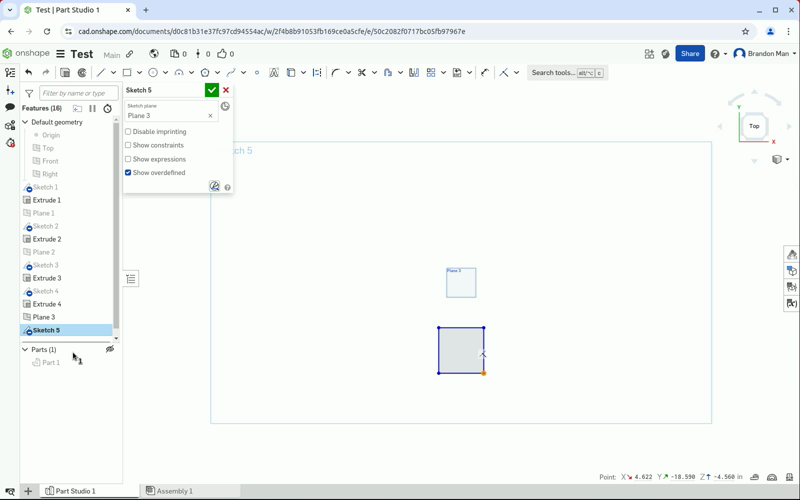
key(shift+y)
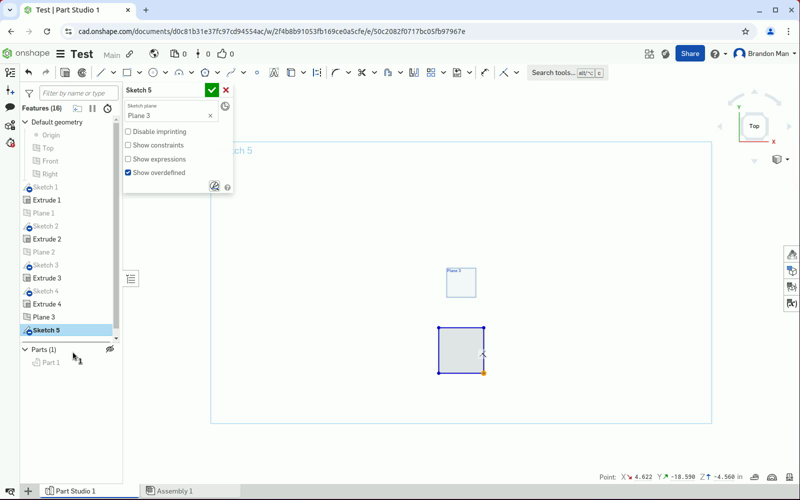
key(shift+e)
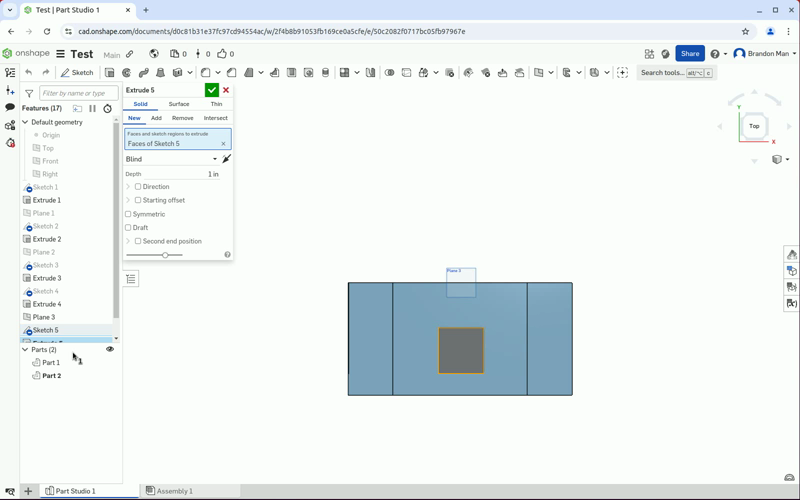
mouse_move(143, 106)
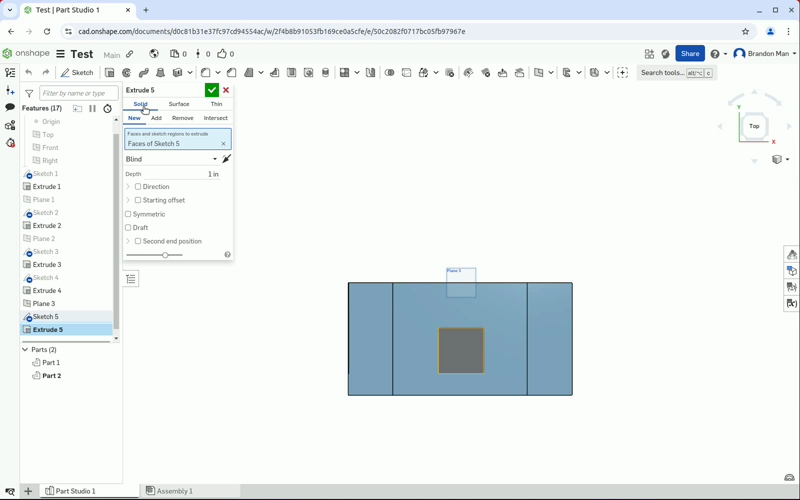
click(143, 106)
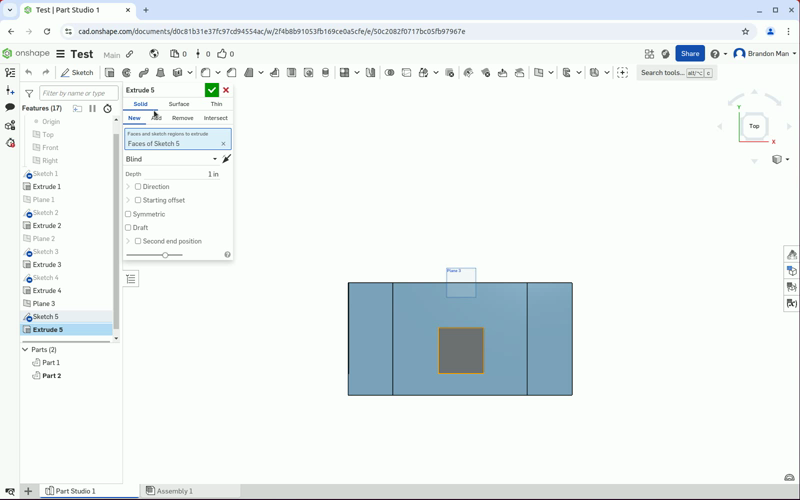
mouse_move(186, 120)
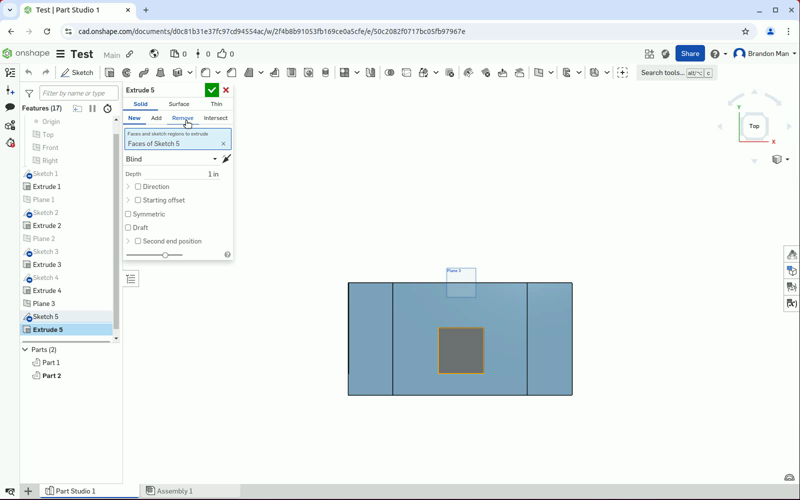
click(186, 120)
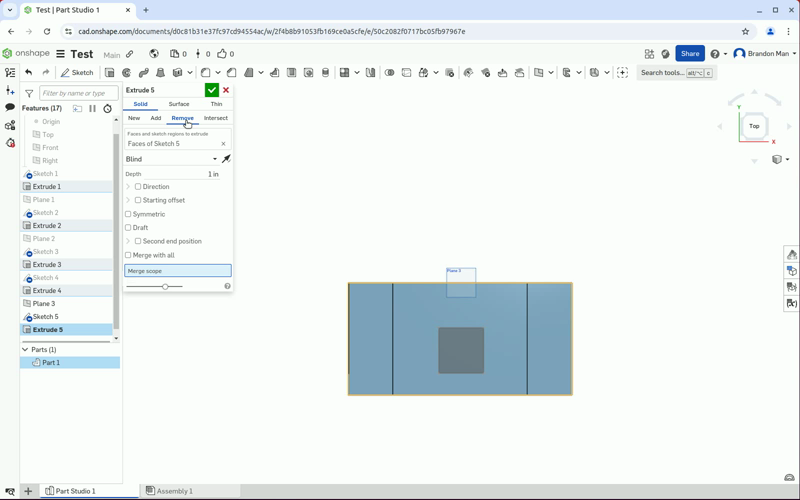
key(tab, 4)
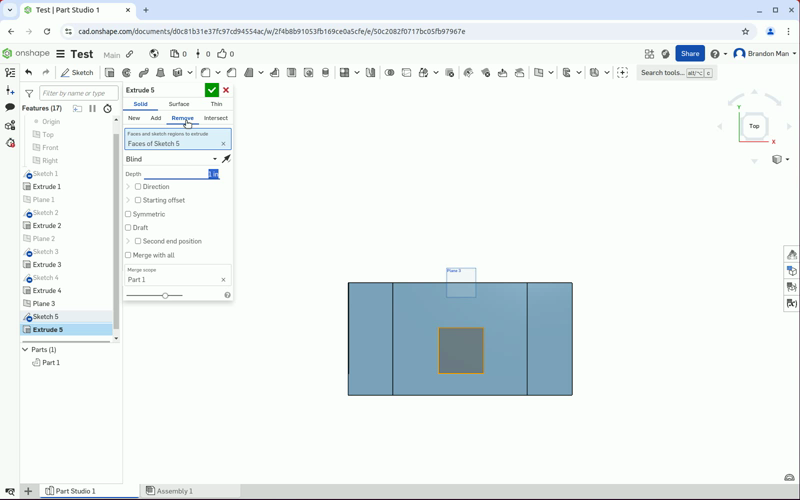
text(9.147)
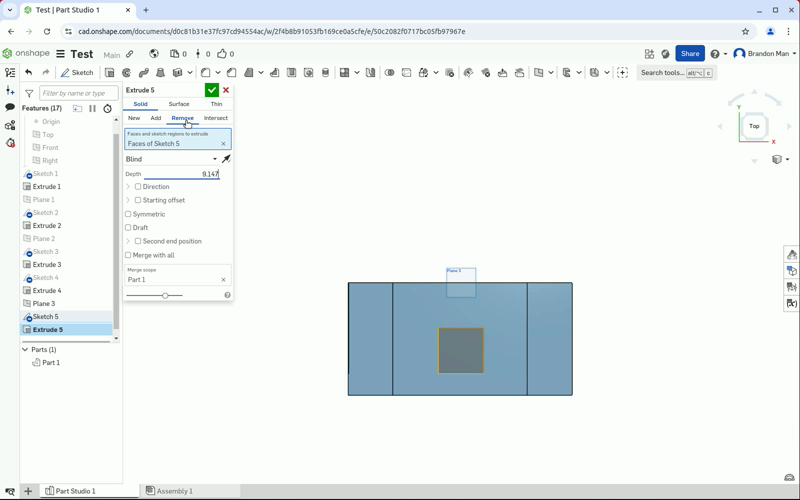
key(tab, 6)
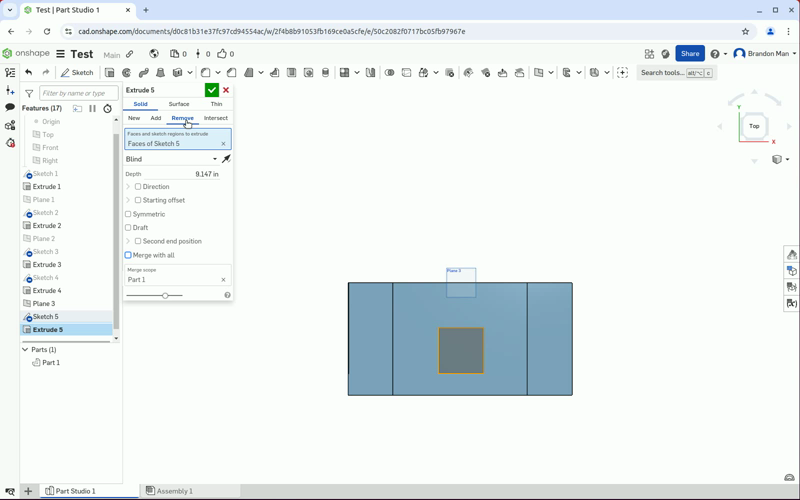
key(space)
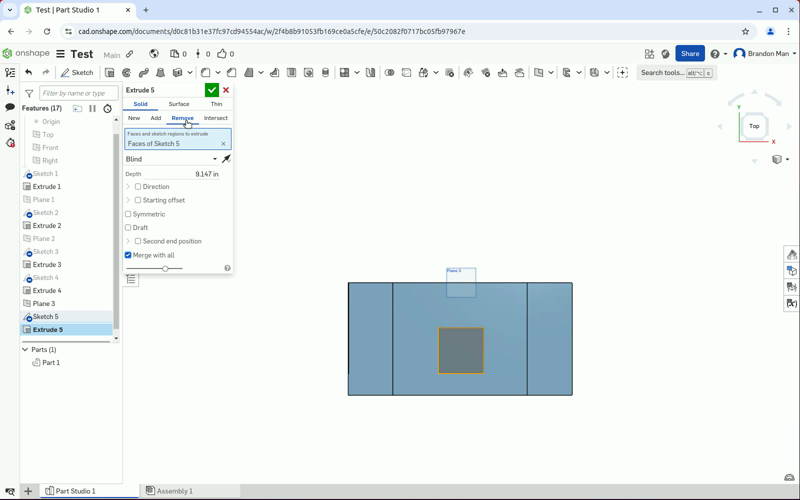
key(enter)
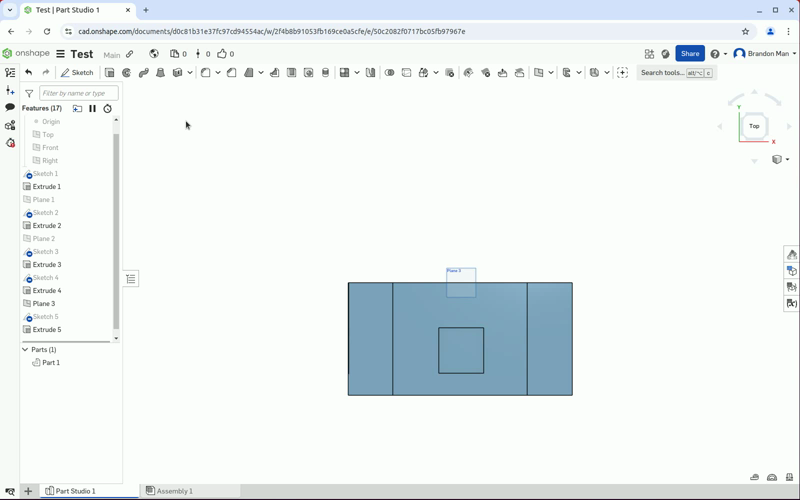
key(shift+h)
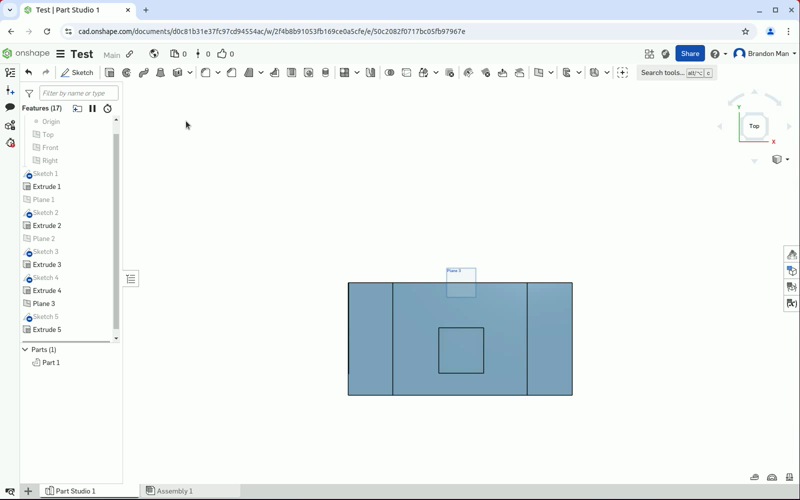
key(shift+h)
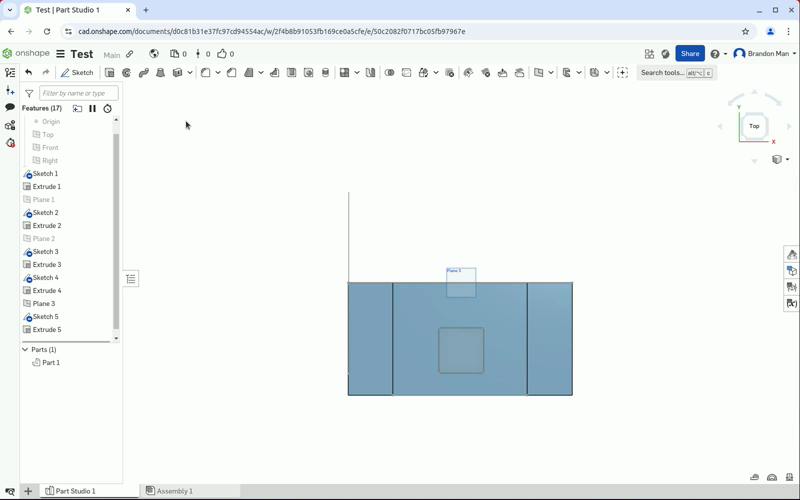
key(shift+7)
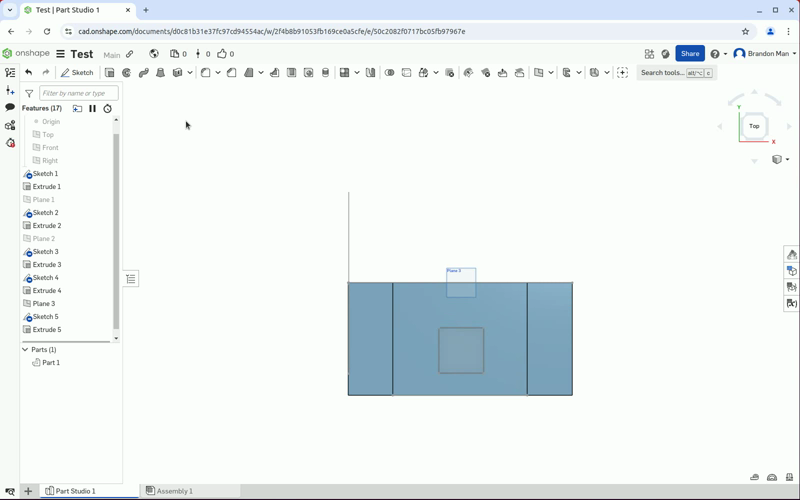
key(up, 3)
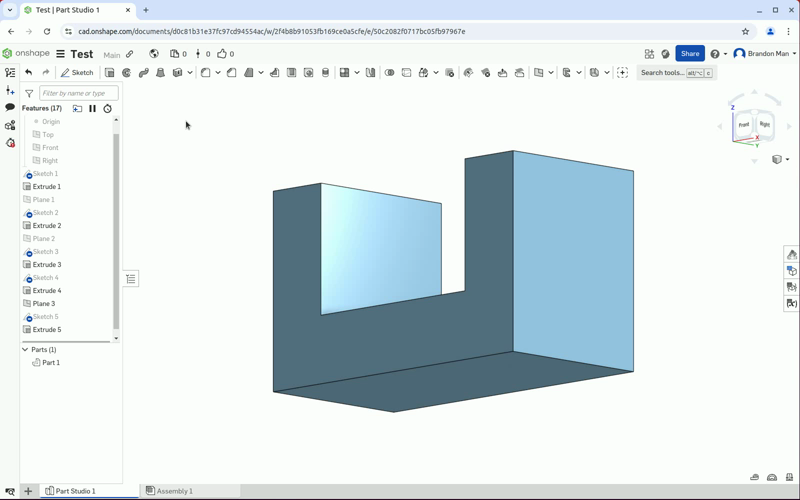
key(left, 3)
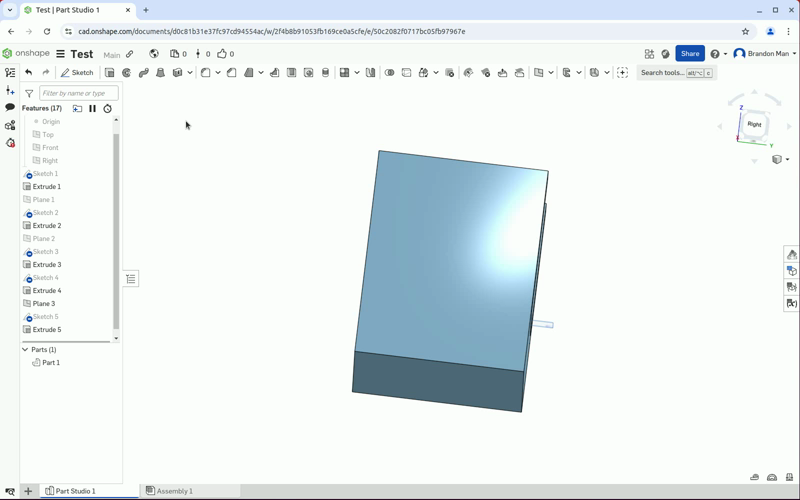
key(right, 3)
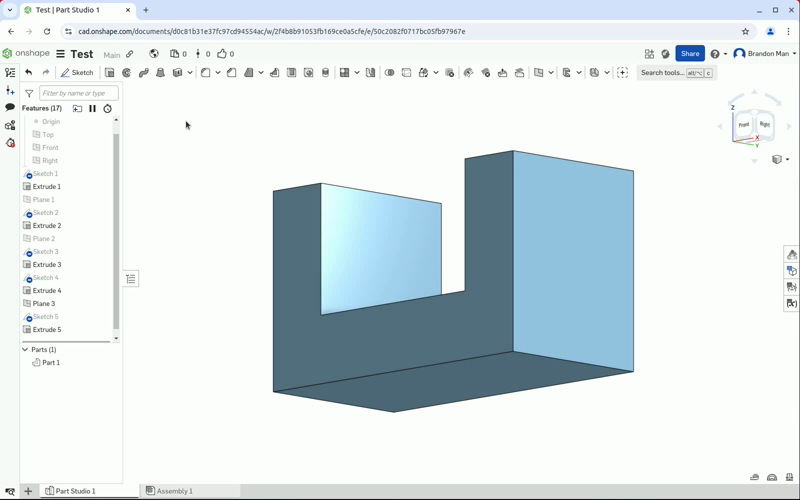
key(down, 3)
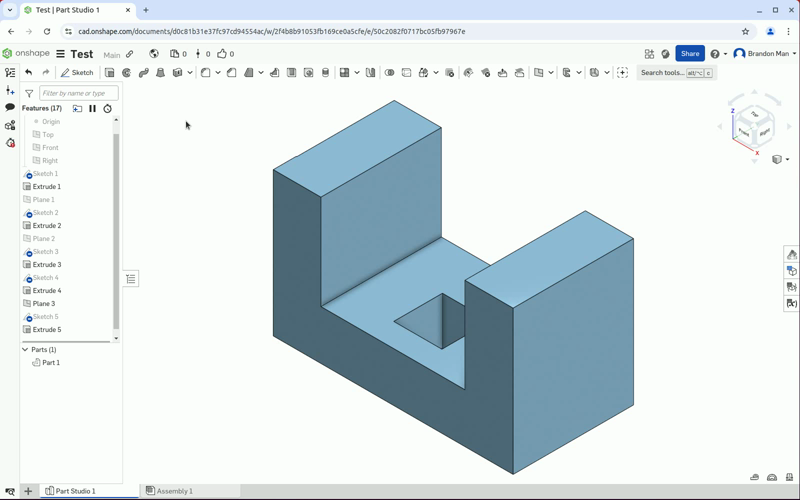
mouse_move(69, 176)
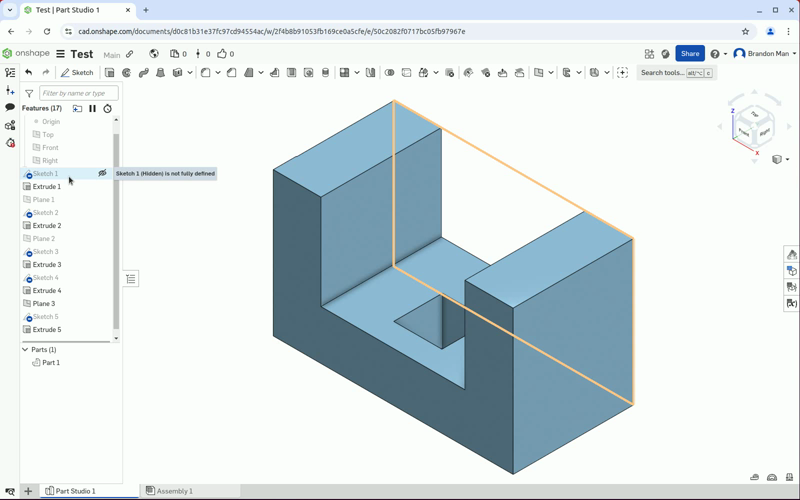
click(69, 176)